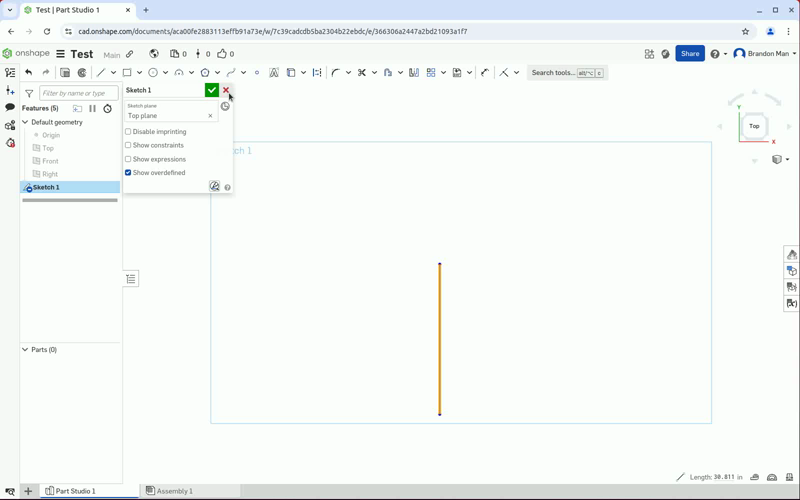
key(shift+h)
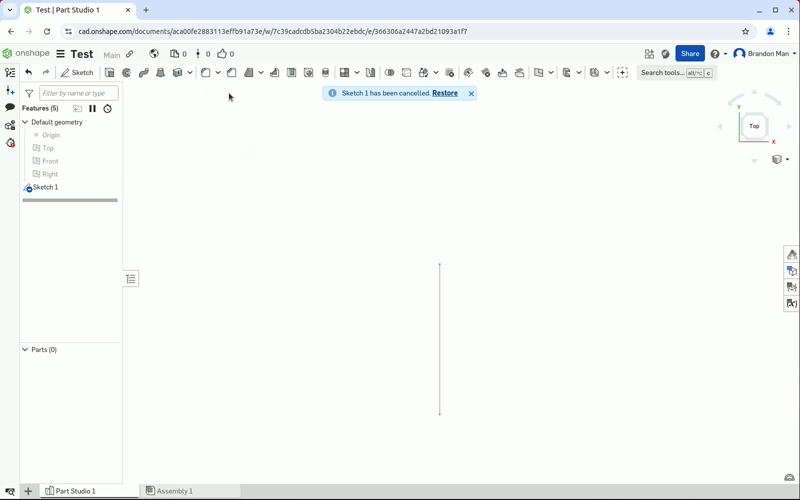
key(shift+s)
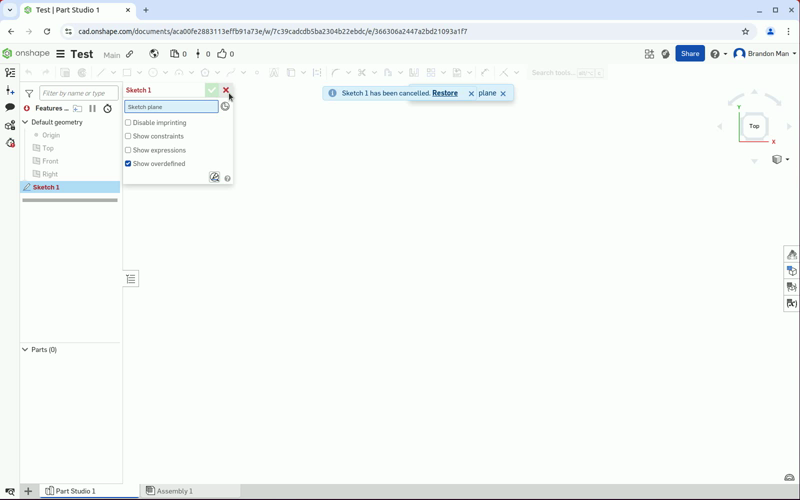
mouse_move(73, 150)
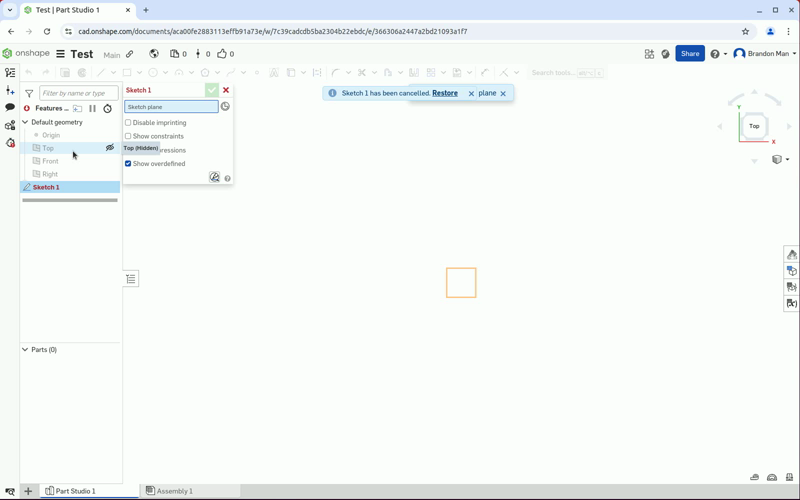
click(73, 150)
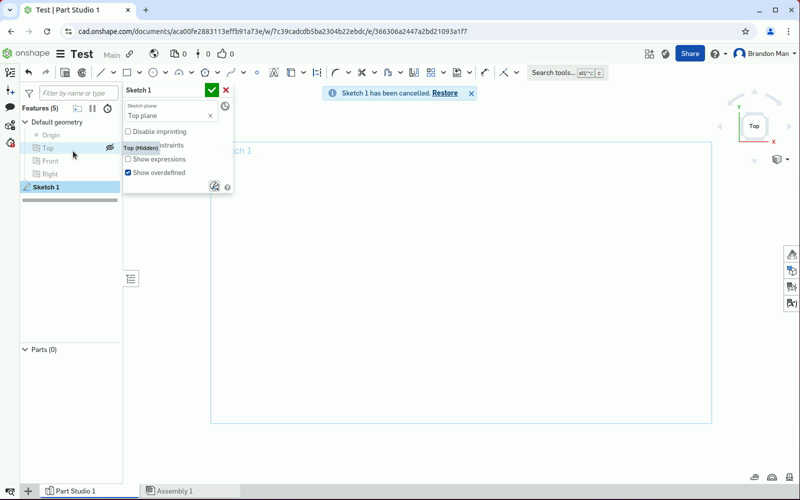
mouse_move(73, 352)
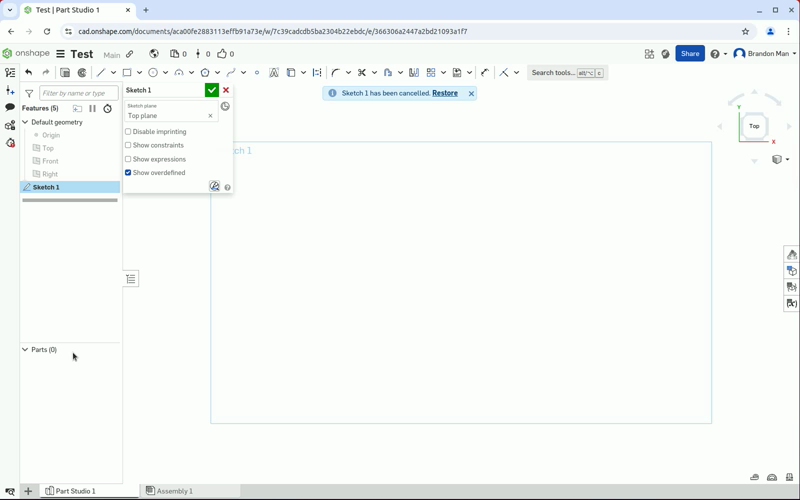
key(y)
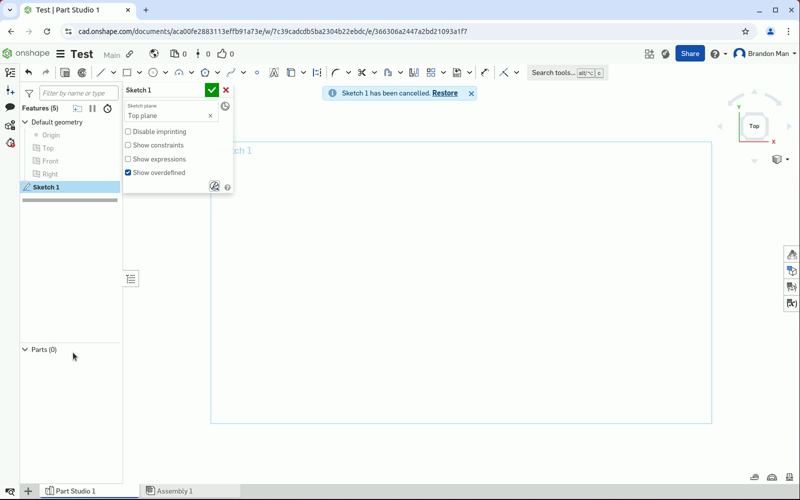
key(l)
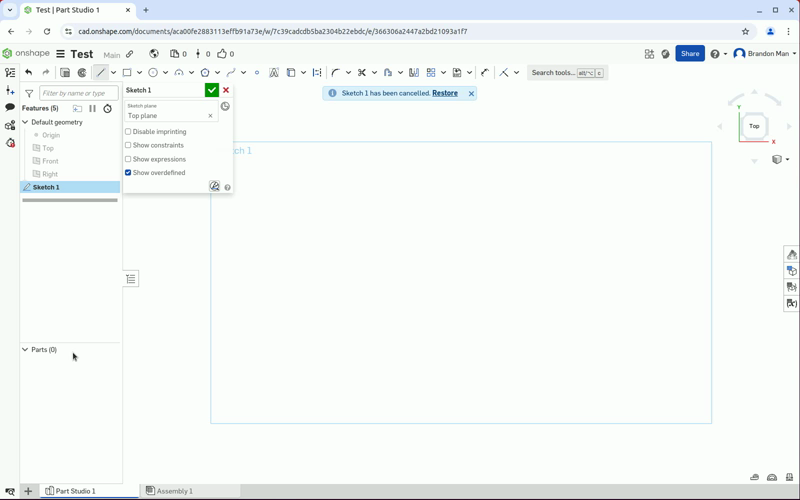
key_down(shift)
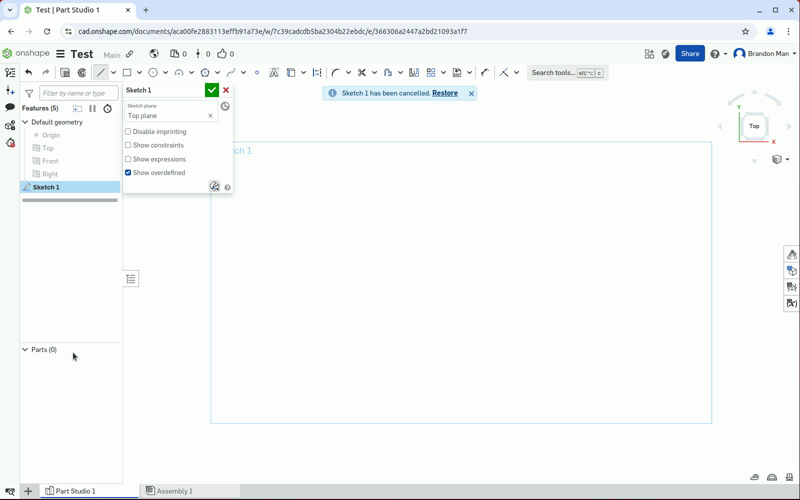
mouse_move(348, 337)
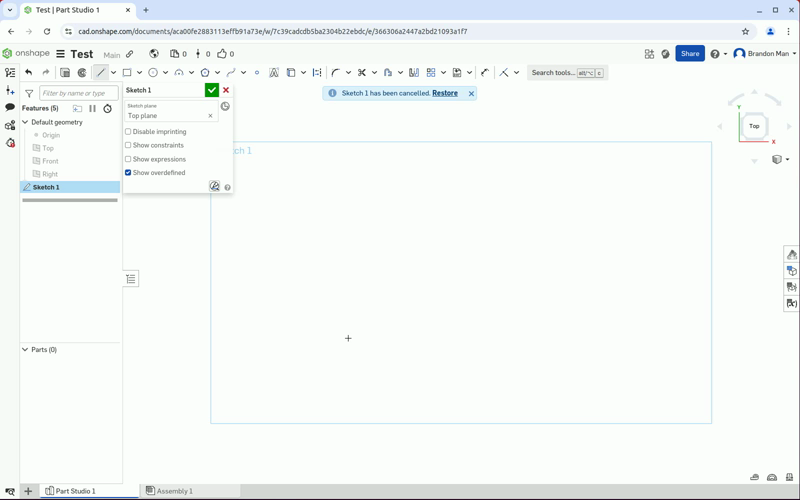
click(348, 337)
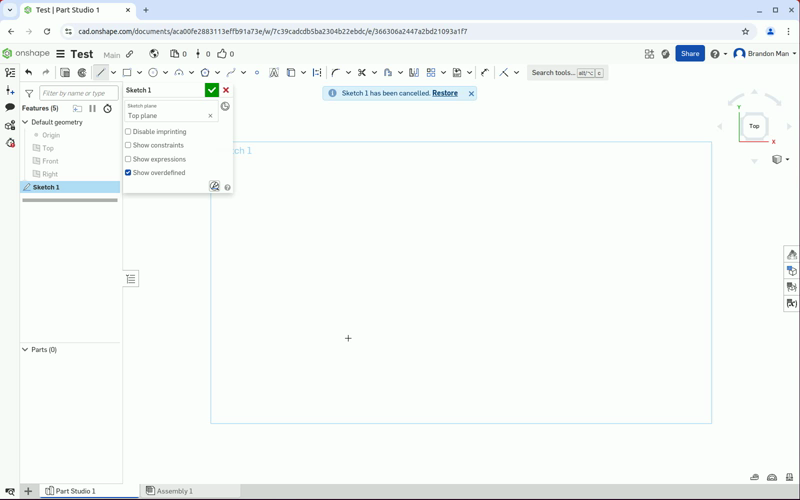
key_up(shift)
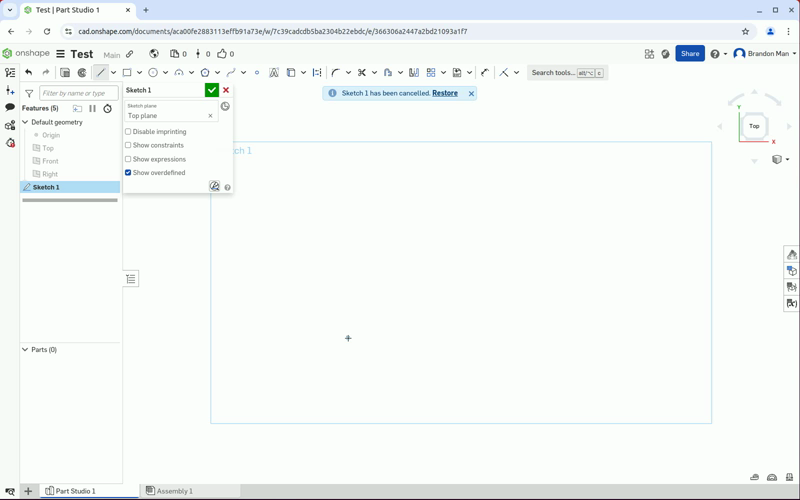
key_down(shift)
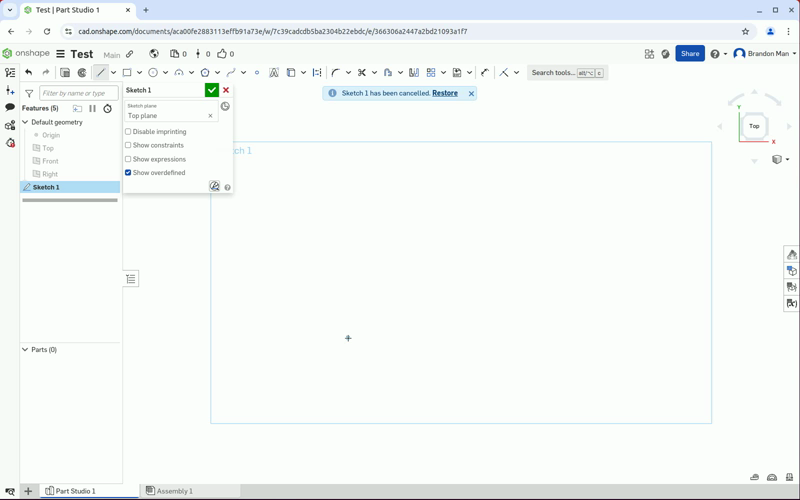
mouse_move(572, 337)
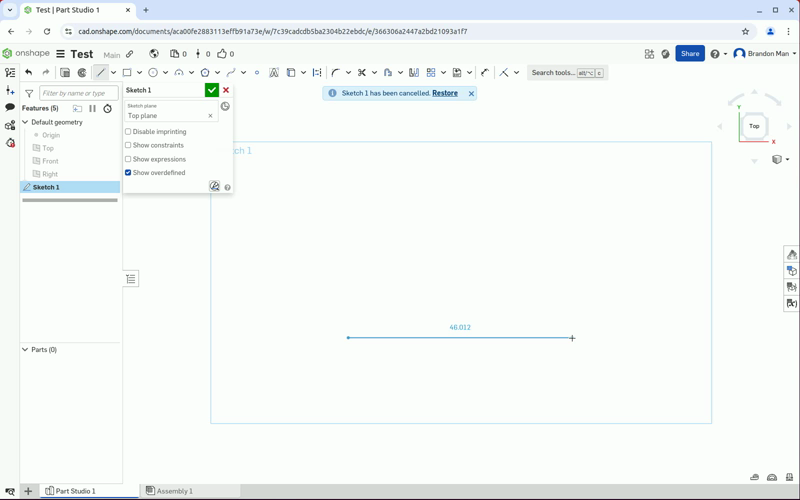
click(572, 337)
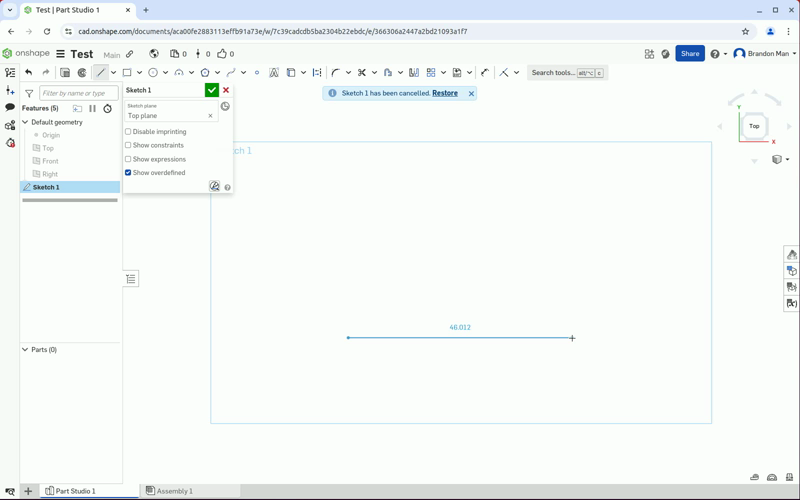
key_up(shift)
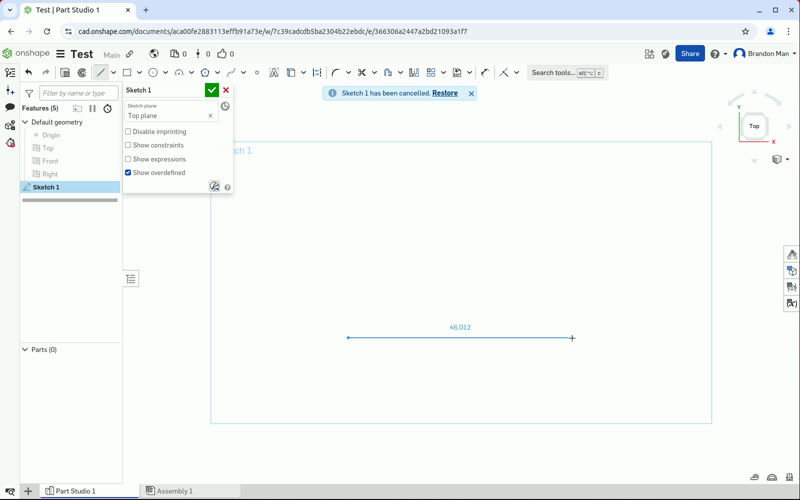
key_down(shift)
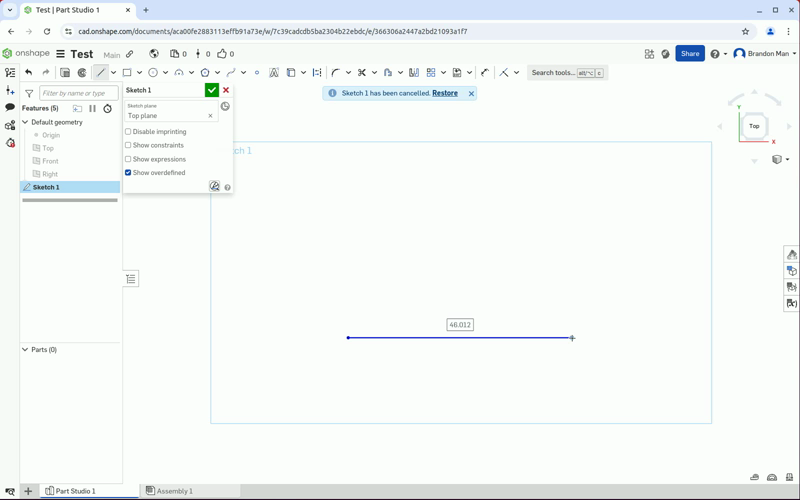
mouse_move(572, 227)
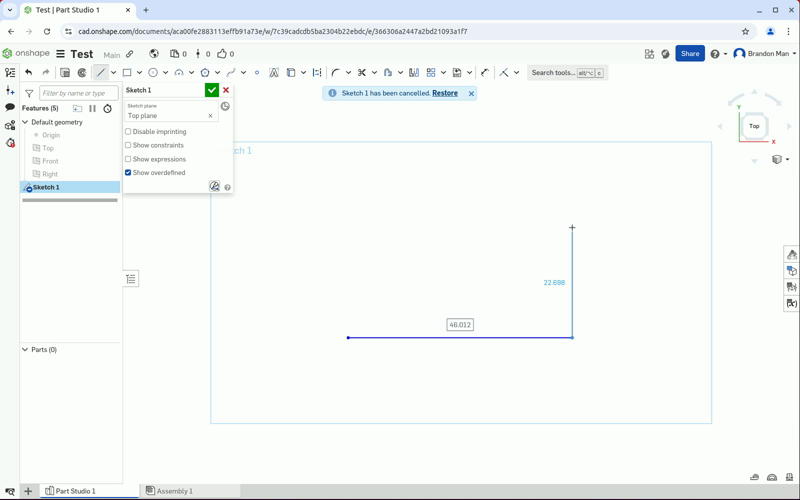
click(572, 227)
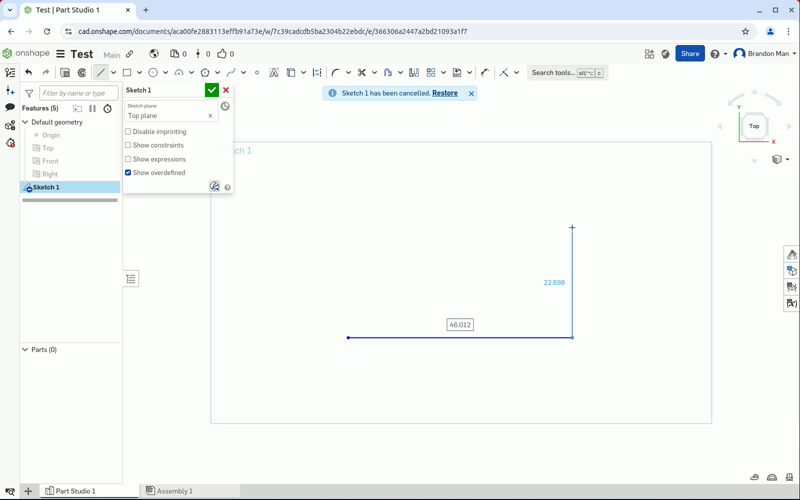
key_up(shift)
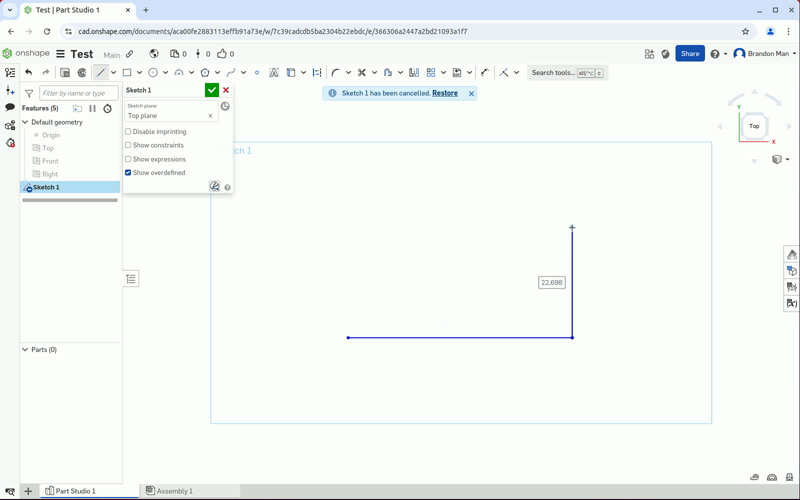
key_down(shift)
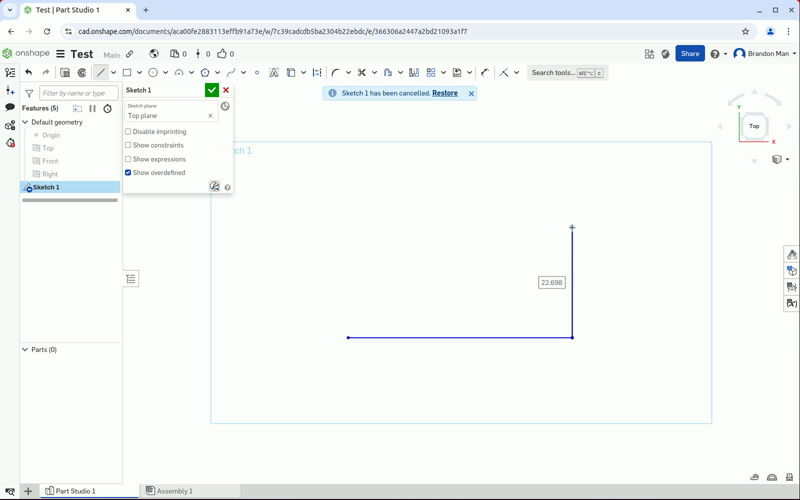
mouse_move(348, 227)
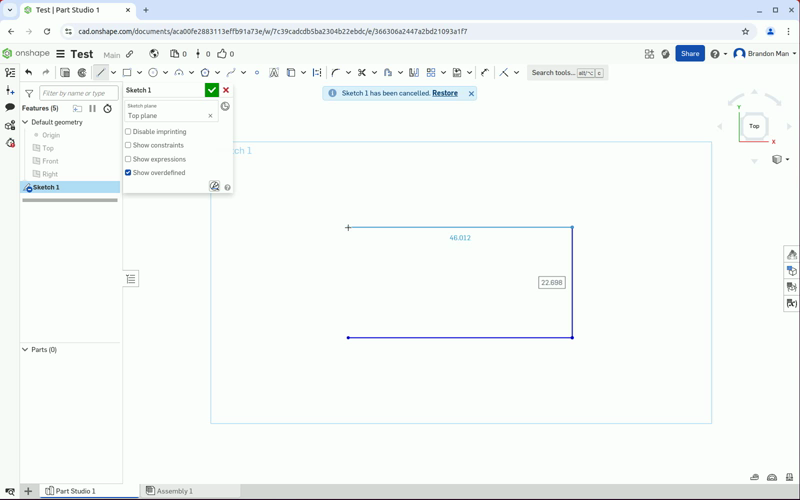
click(348, 227)
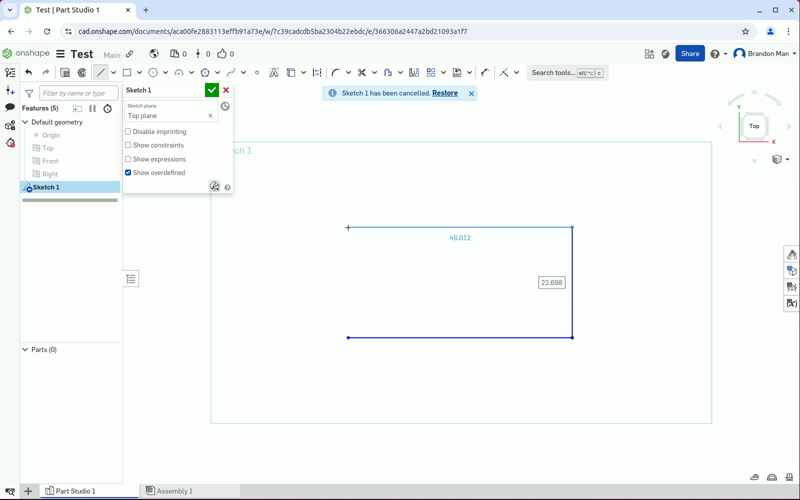
key_up(shift)
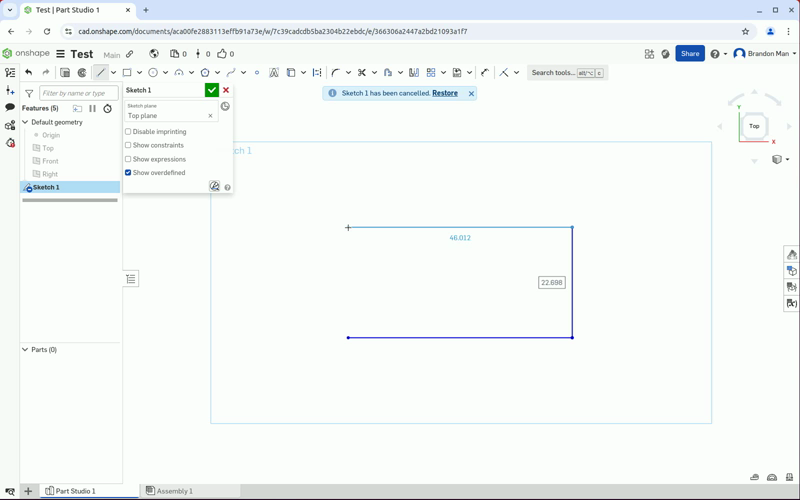
key_down(shift)
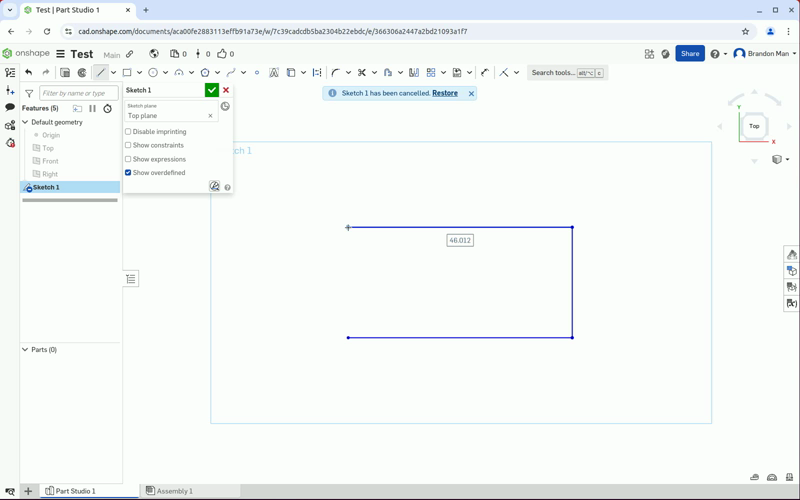
mouse_move(348, 337)
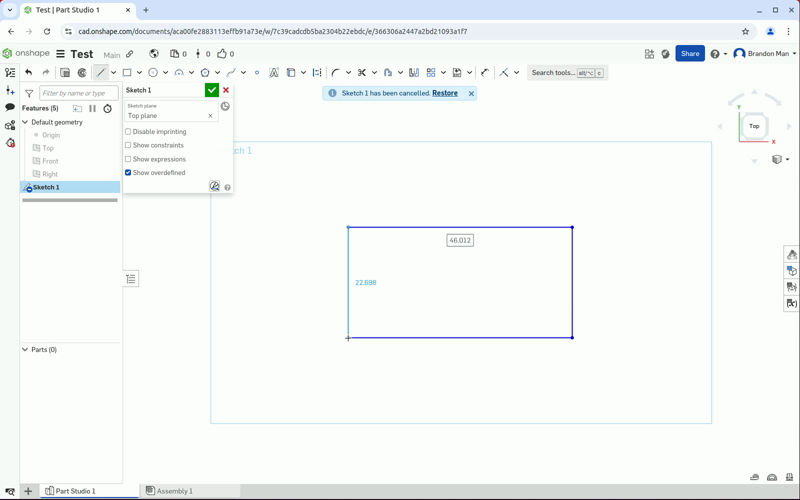
key_up(shift)
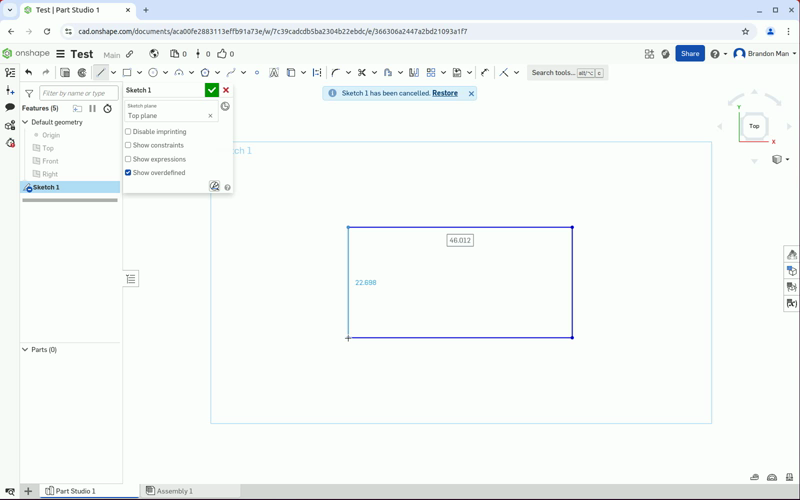
click(348, 337)
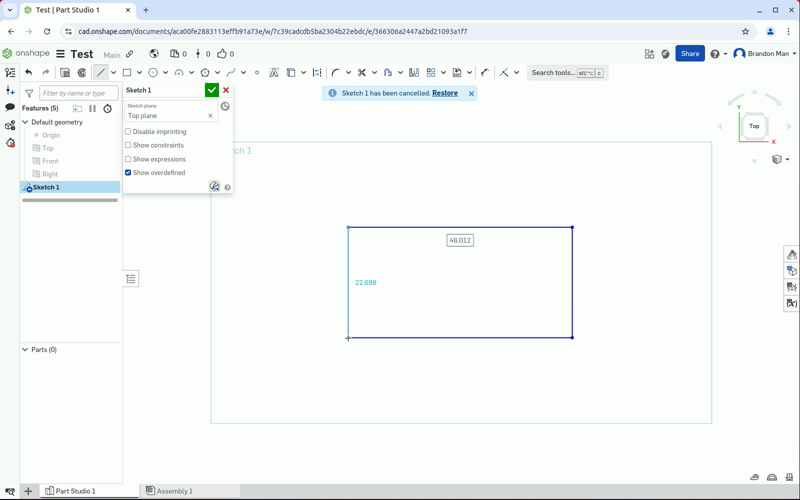
key(esc)
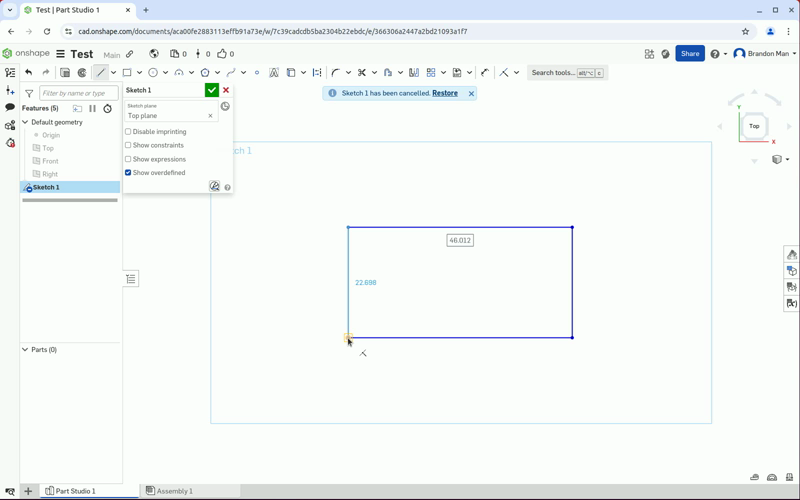
mouse_move(535, 261)
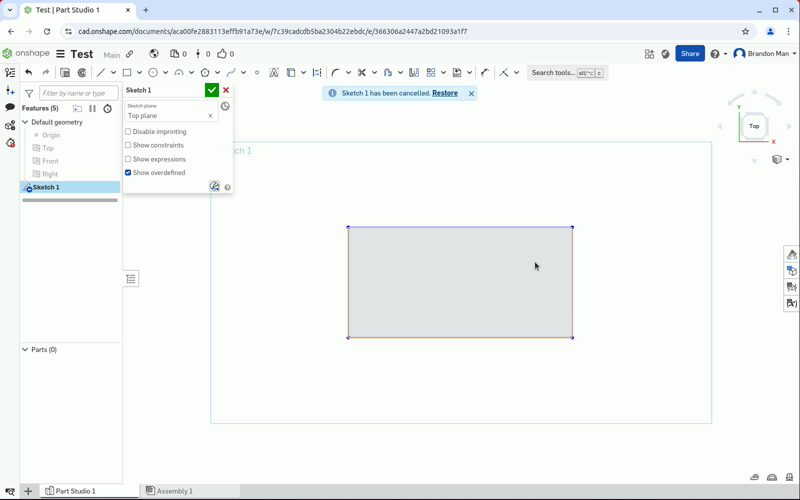
click(535, 261)
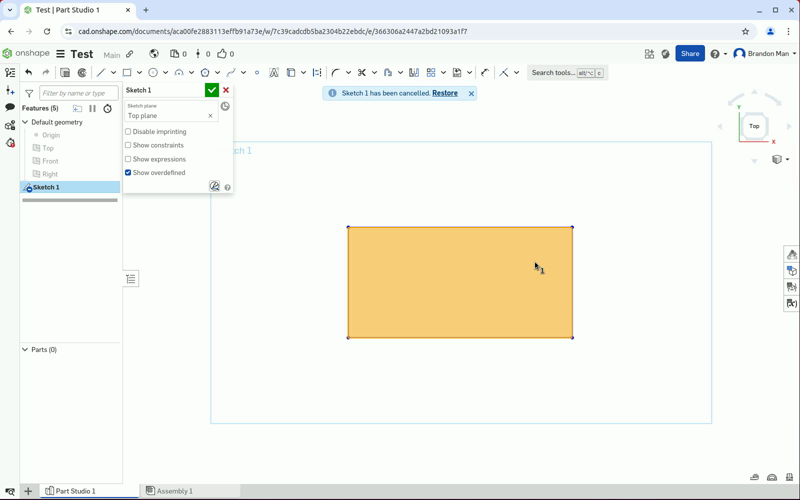
mouse_move(73, 352)
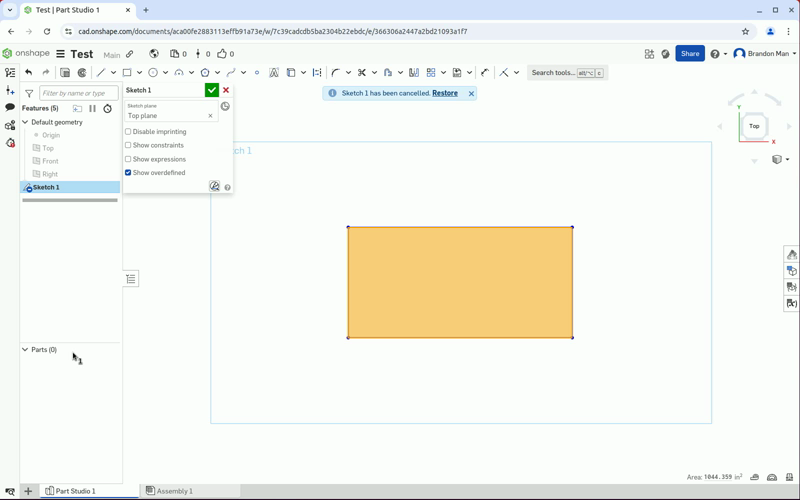
key(shift+y)
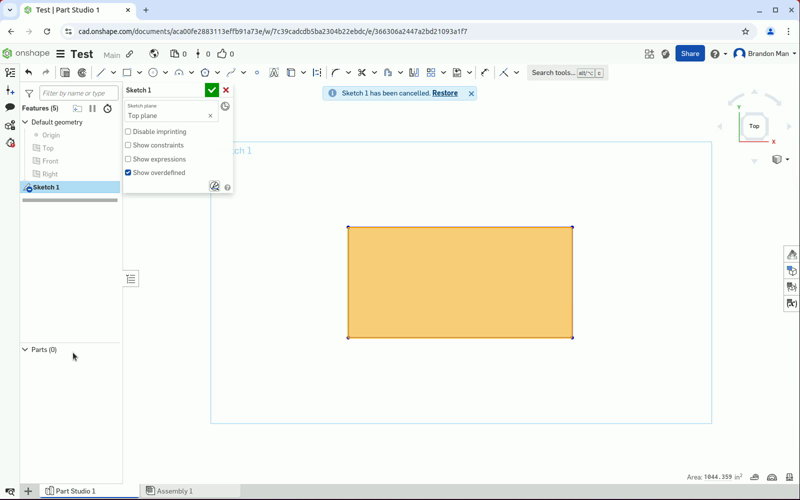
key(shift+e)
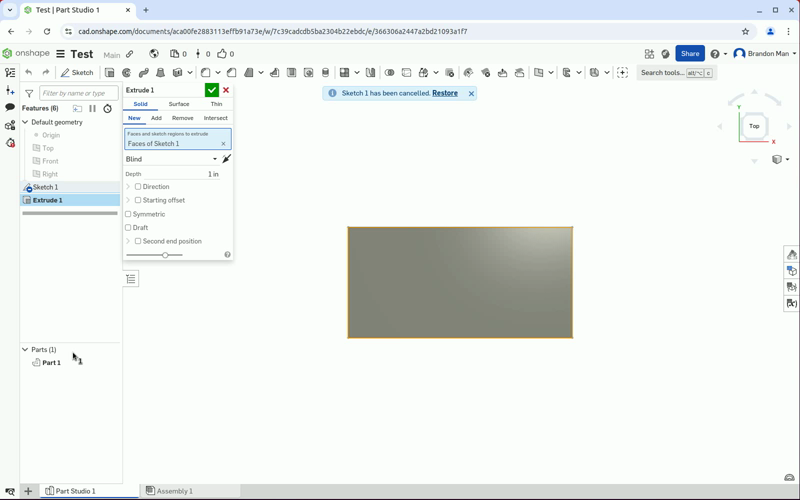
mouse_move(143, 106)
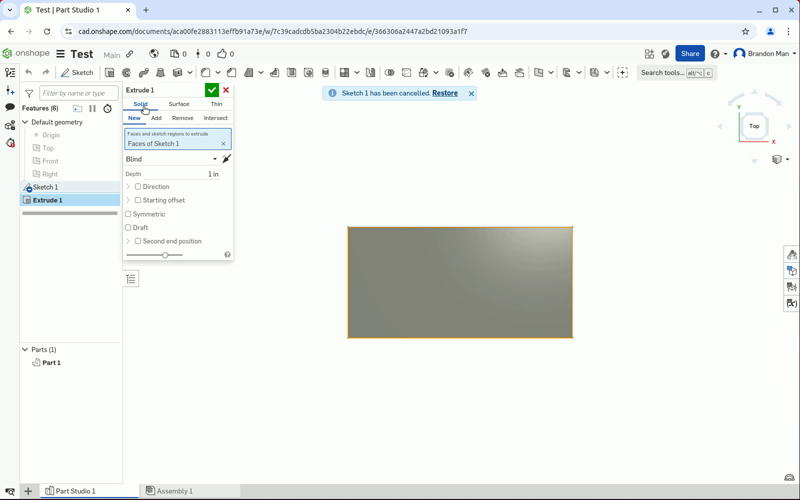
click(143, 106)
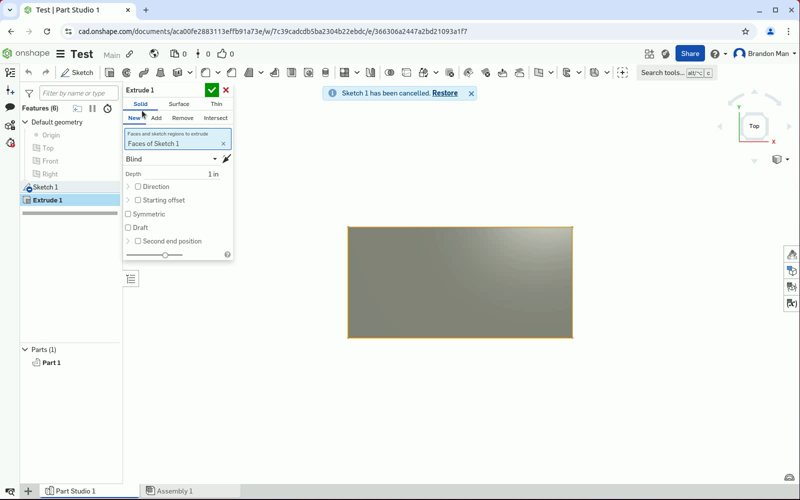
mouse_move(137, 120)
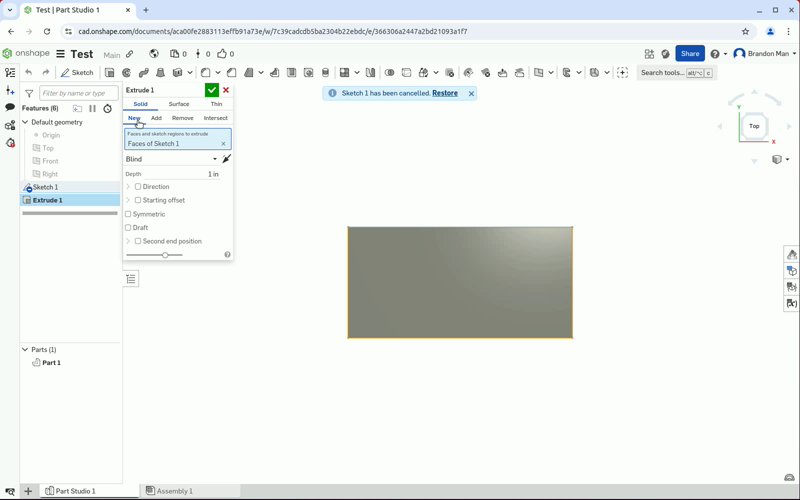
click(137, 120)
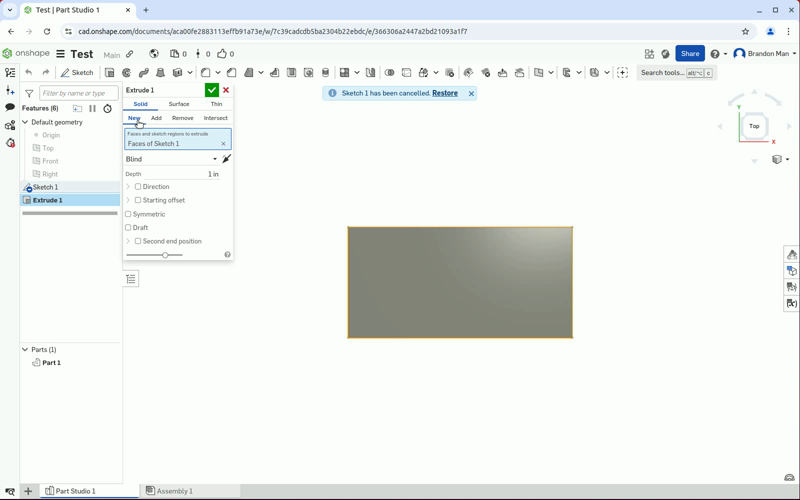
key(tab, 4)
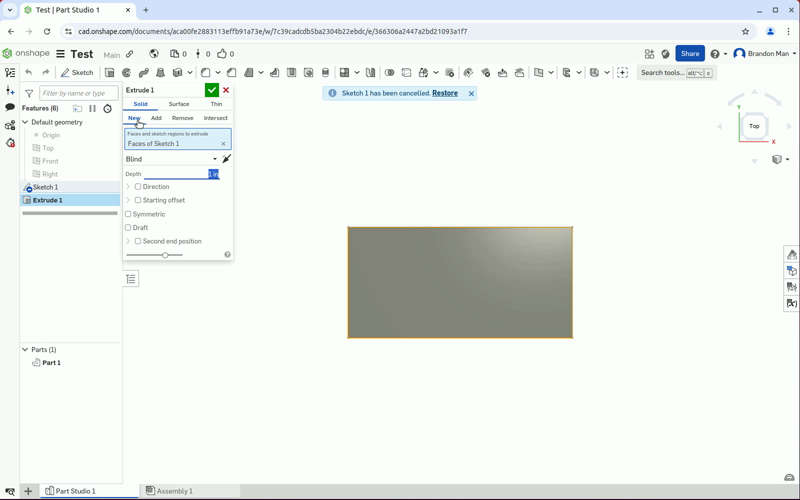
text(0.722)
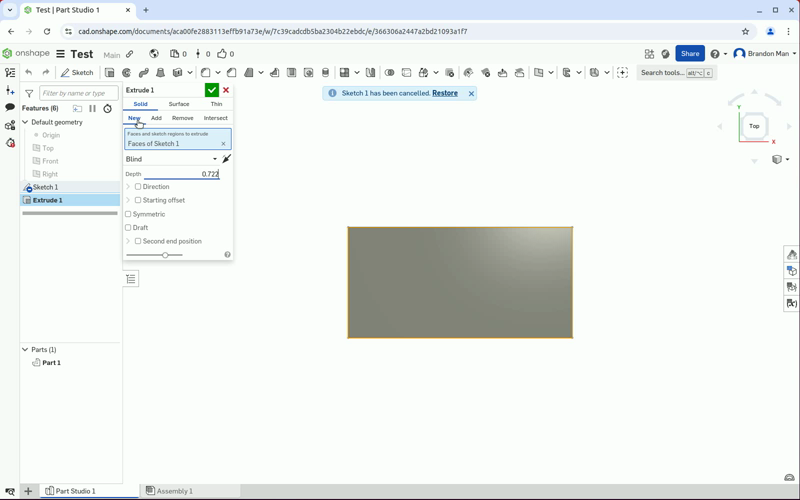
key(enter)
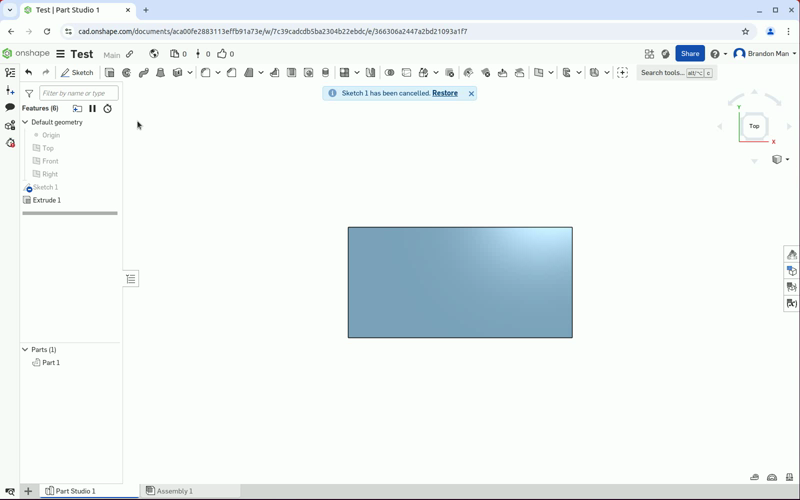
key(shift+h)
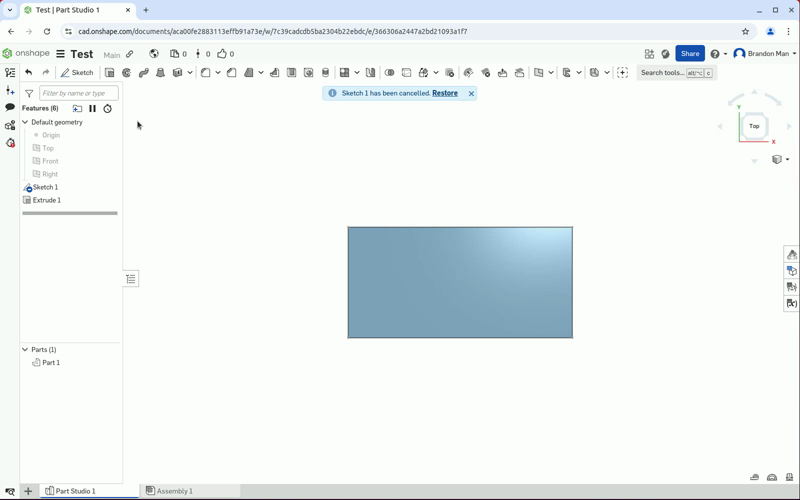
key(shift+h)
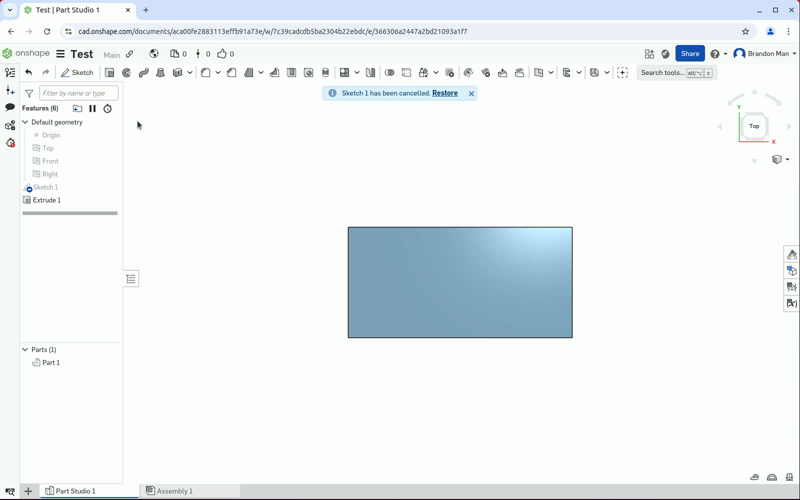
mouse_move(73, 189)
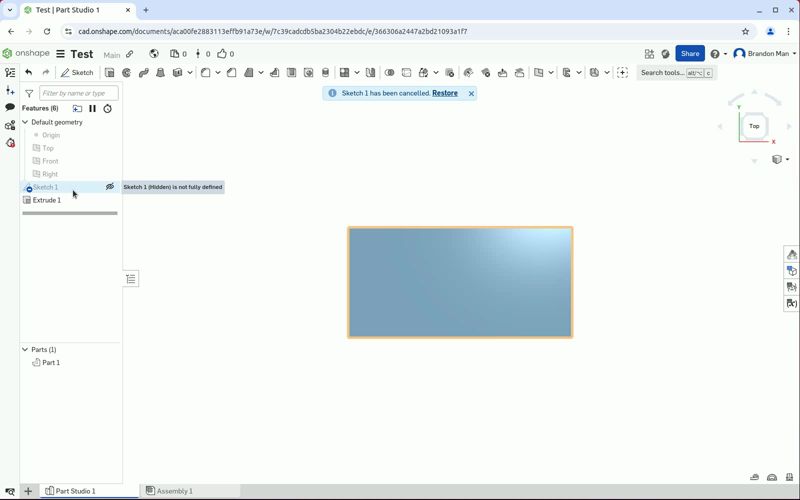
click(73, 189)
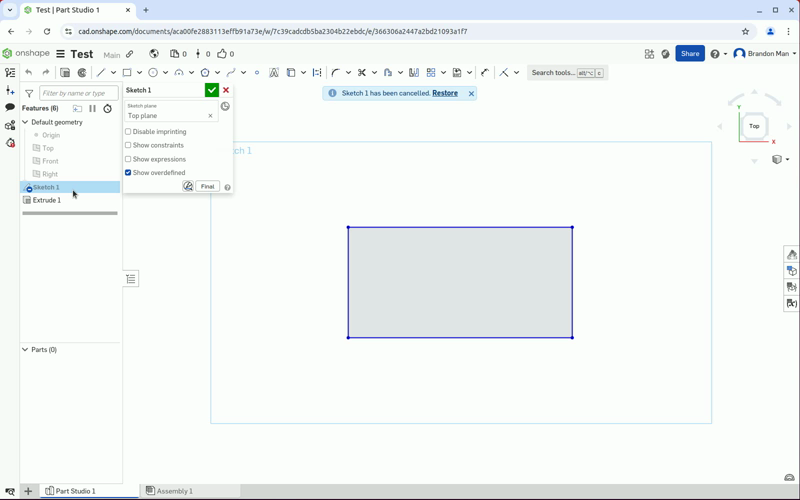
mouse_move(229, 92)
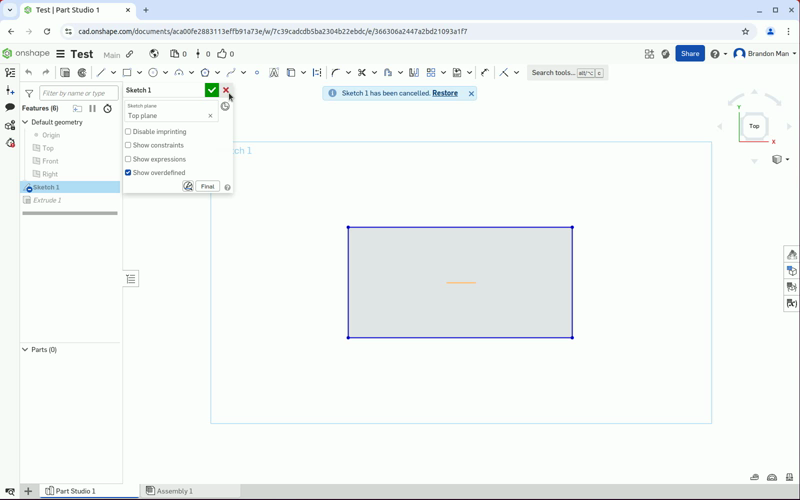
click(229, 92)
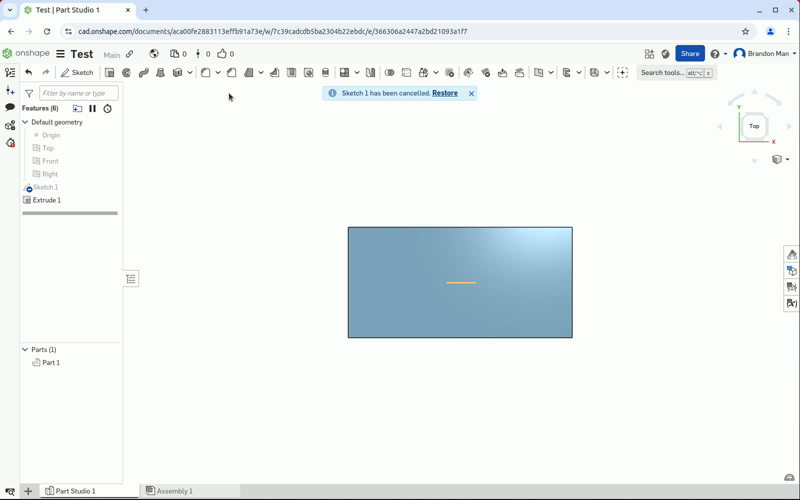
mouse_move(541, 75)
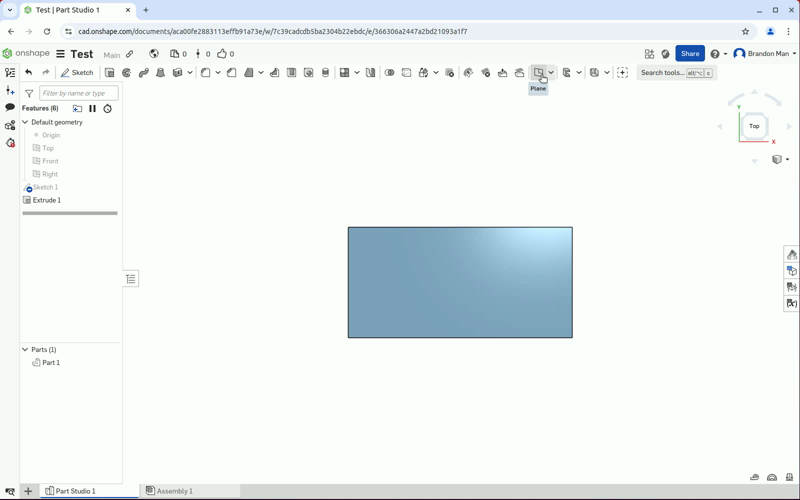
click(541, 75)
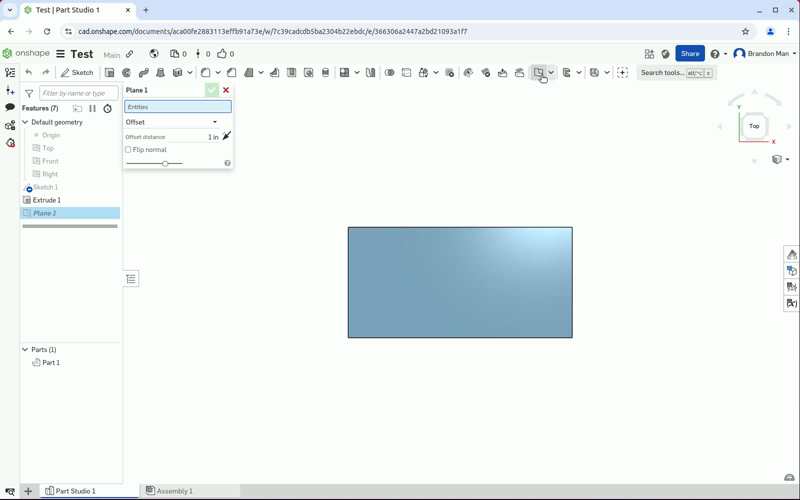
mouse_move(73, 150)
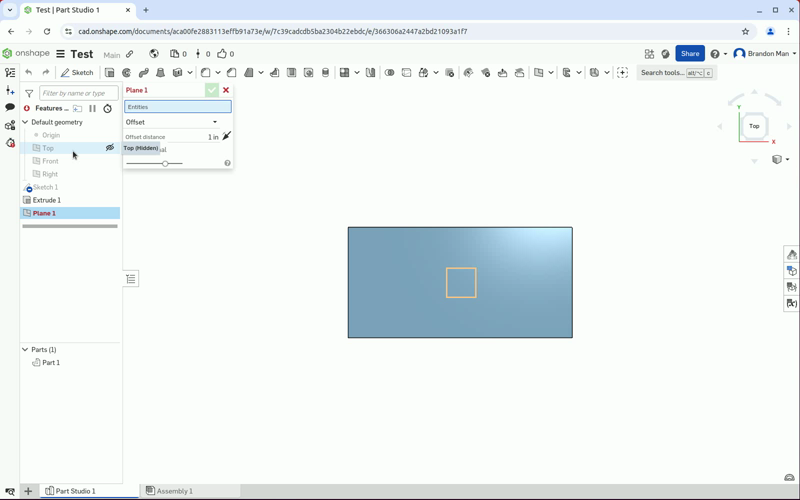
click(73, 150)
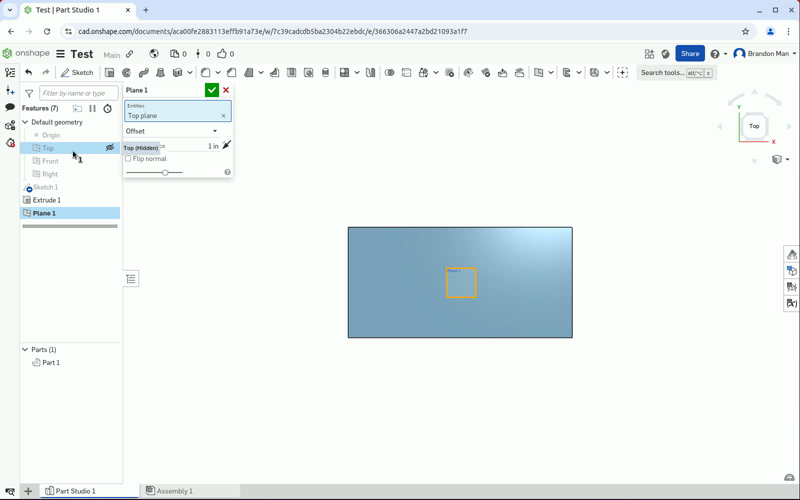
key(tab, 2)
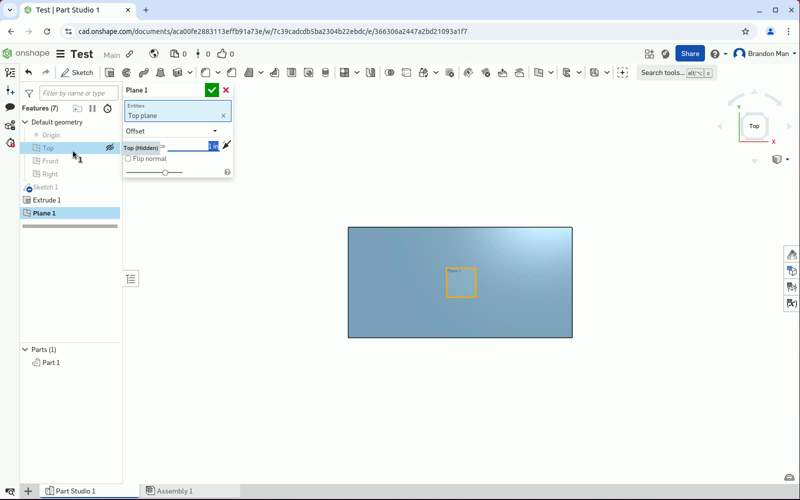
text(0.709)
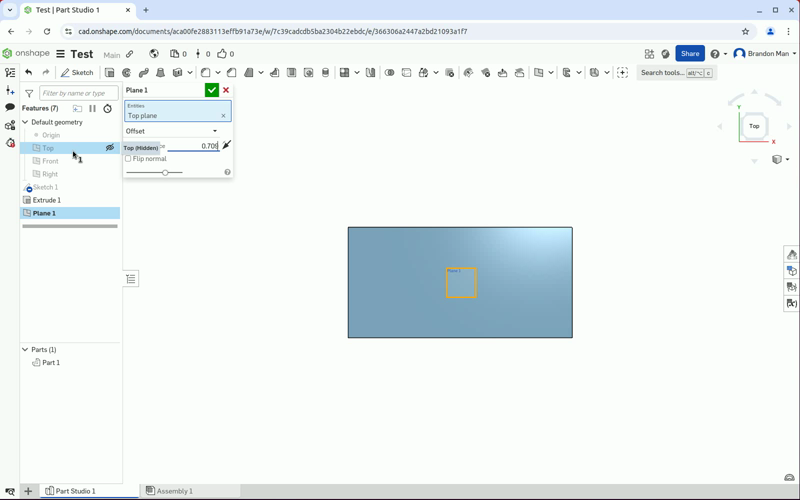
key(enter, 2)
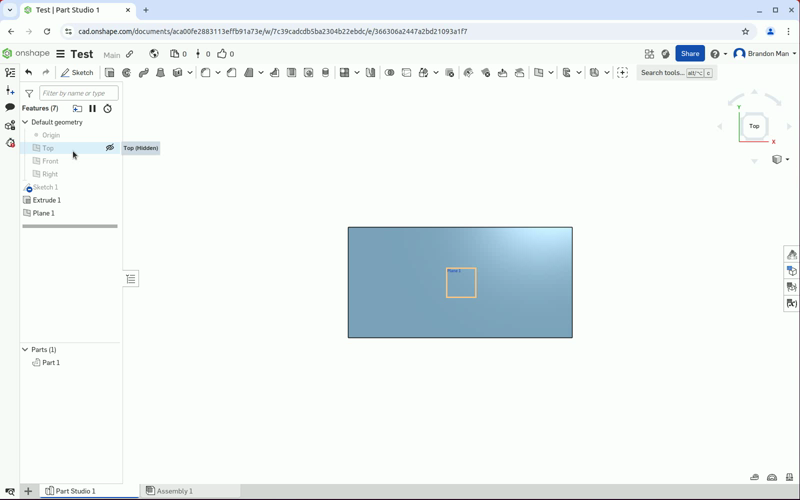
key(shift+s)
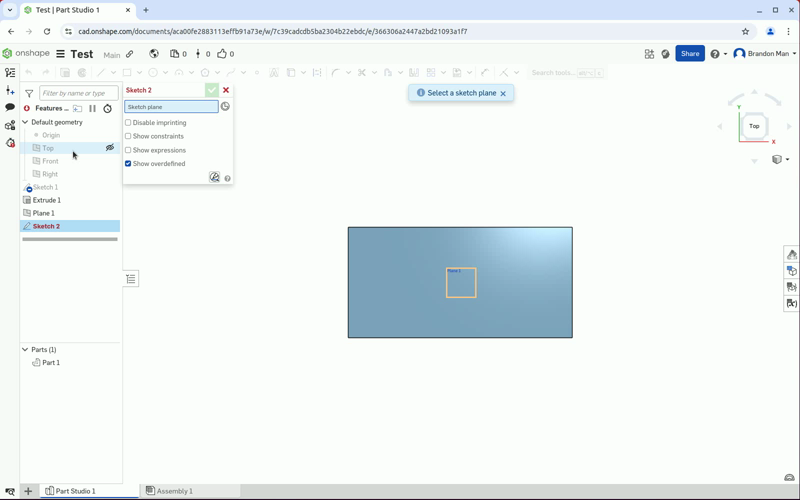
mouse_move(73, 215)
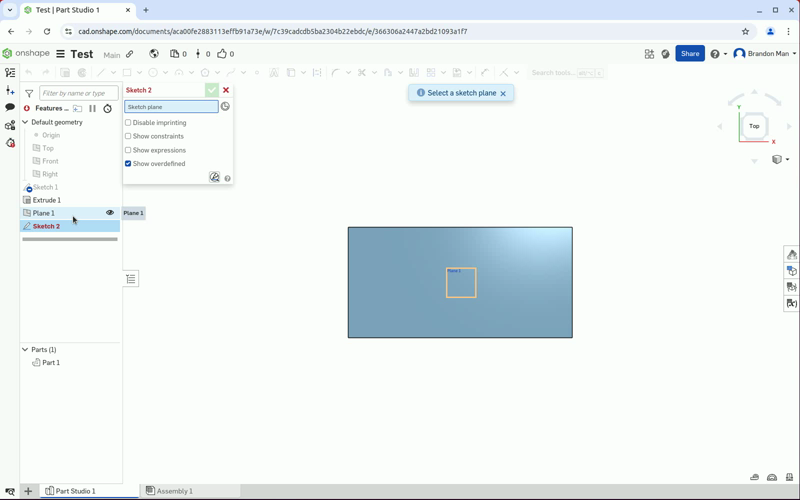
click(73, 215)
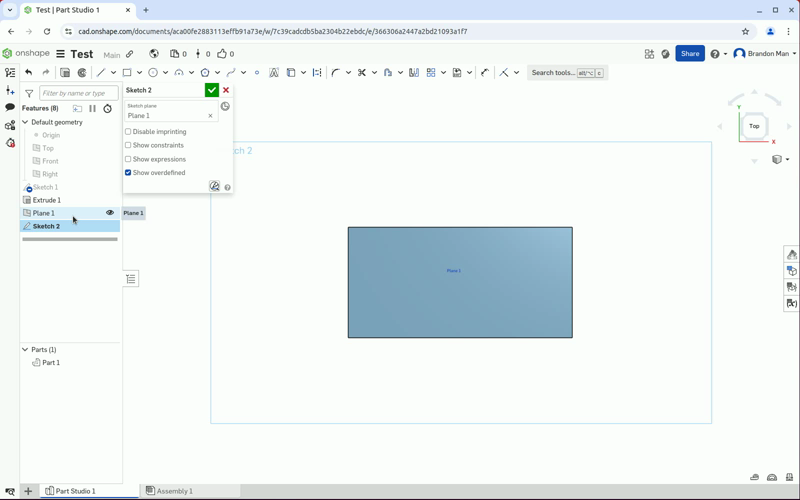
mouse_move(73, 352)
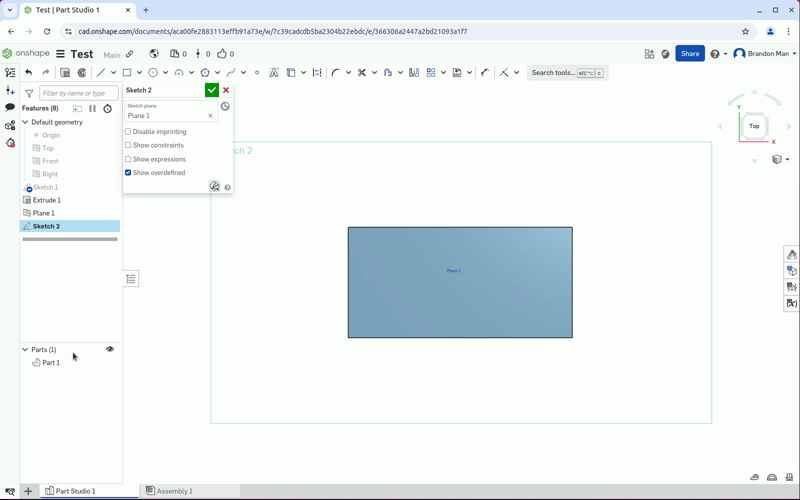
key(y)
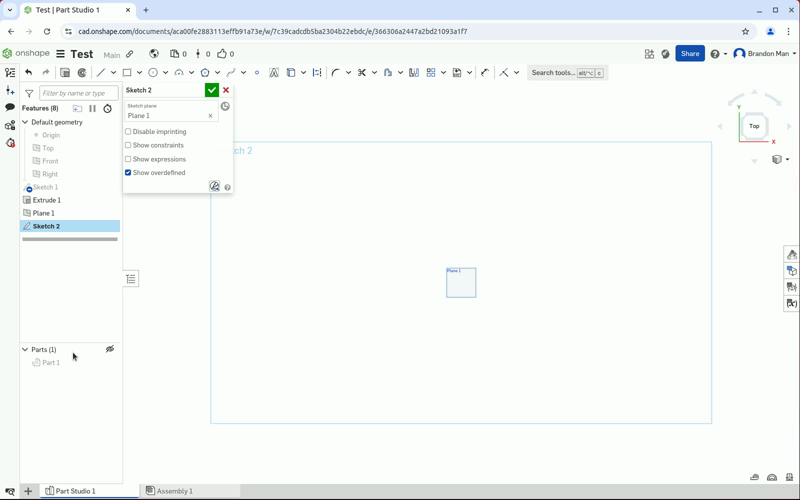
key(l)
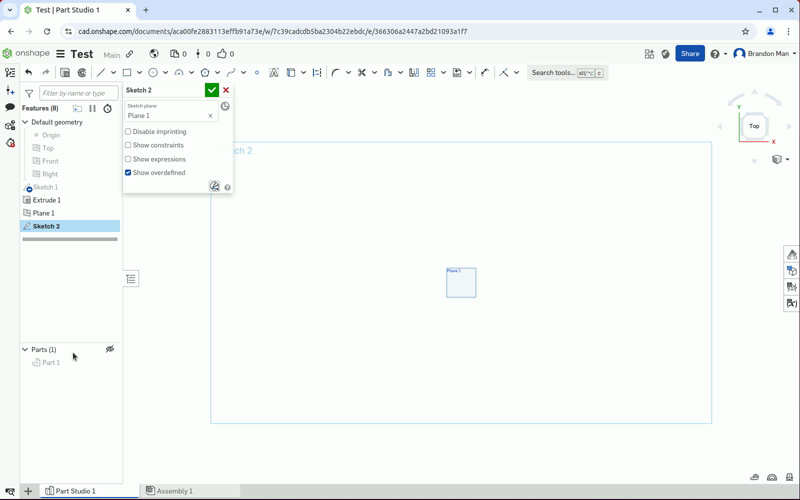
key_down(shift)
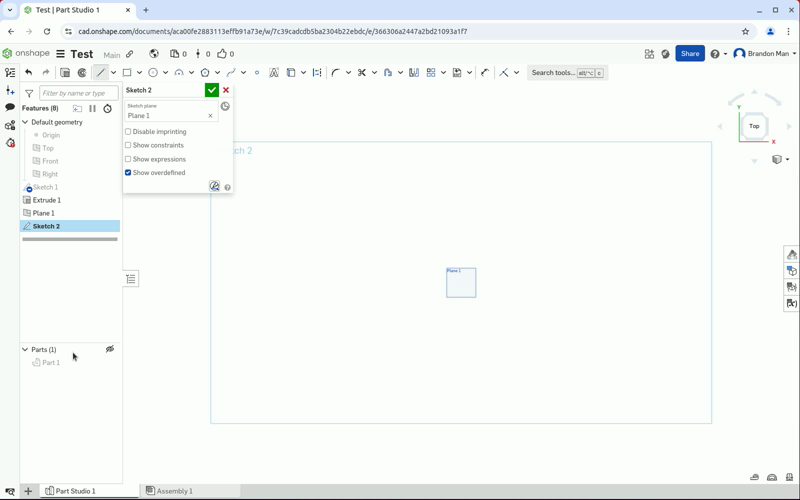
mouse_move(440, 313)
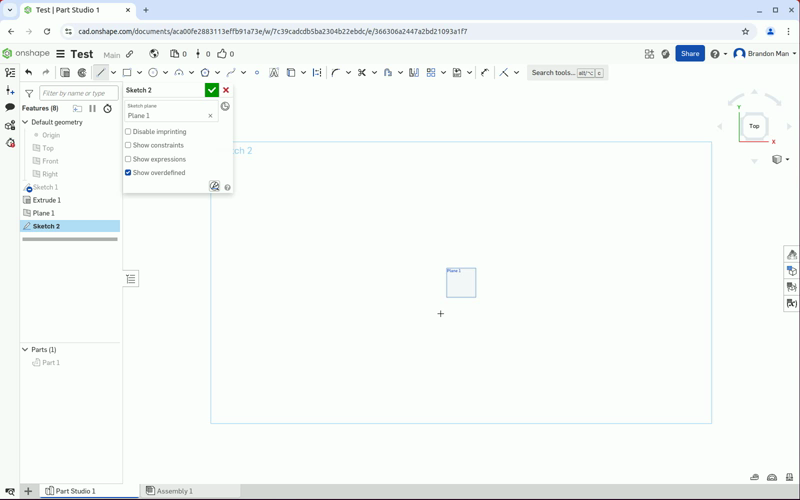
click(440, 313)
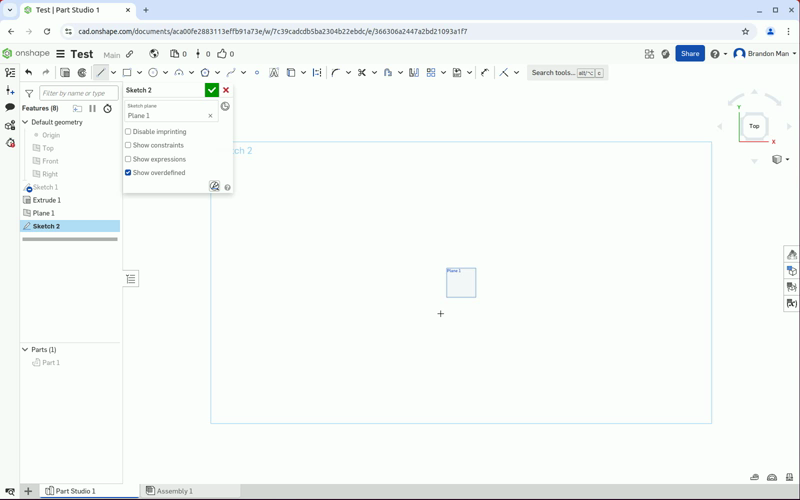
key_up(shift)
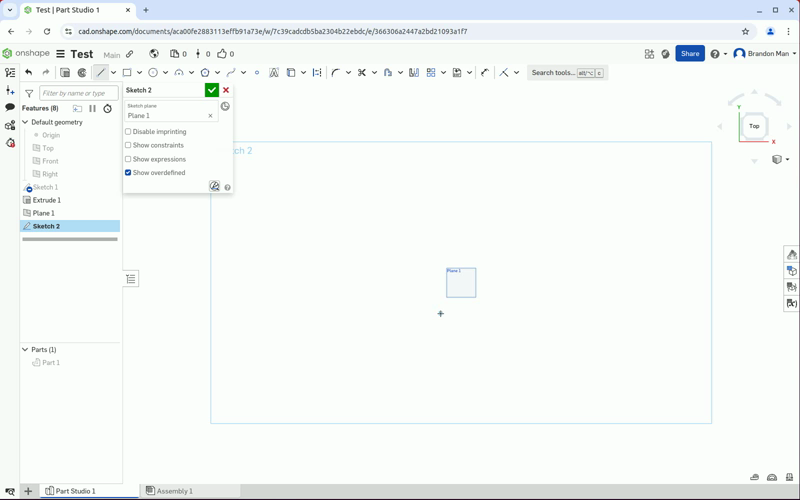
key_down(shift)
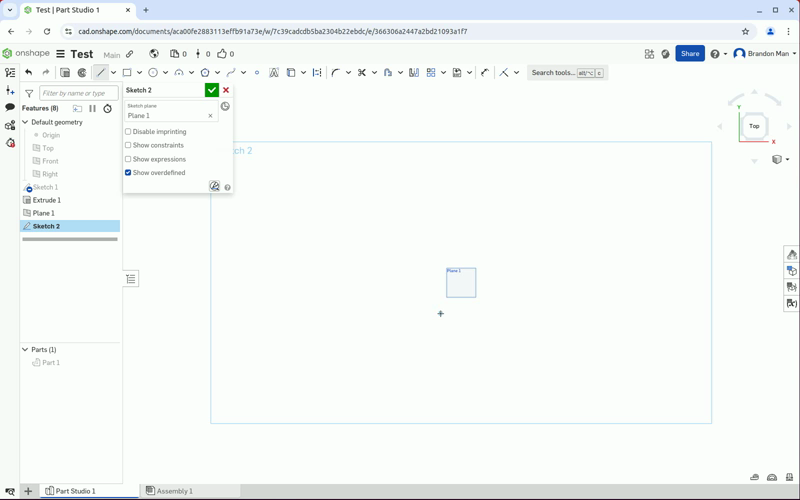
mouse_move(470, 313)
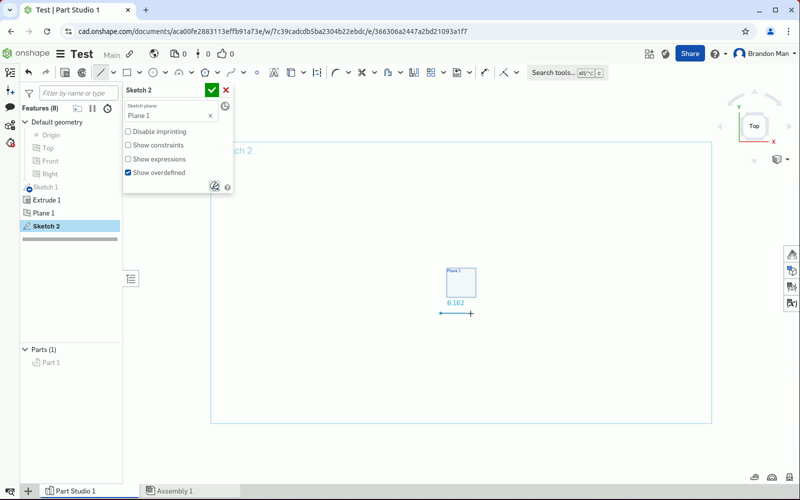
mouse_move(482, 313)
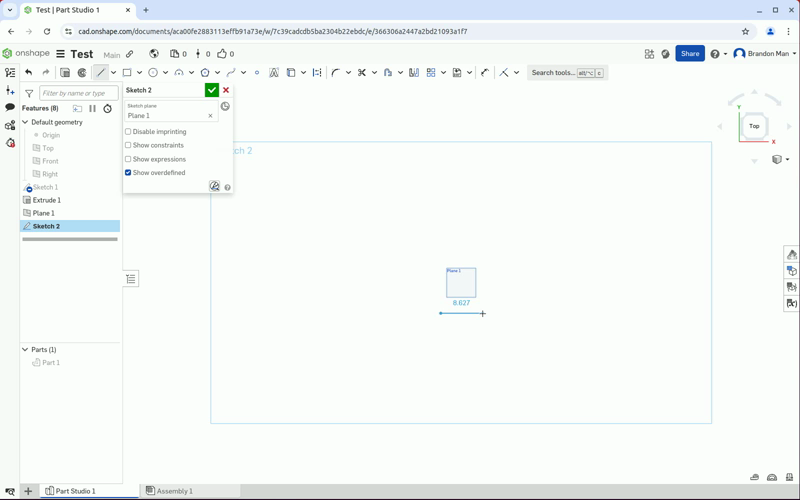
click(482, 313)
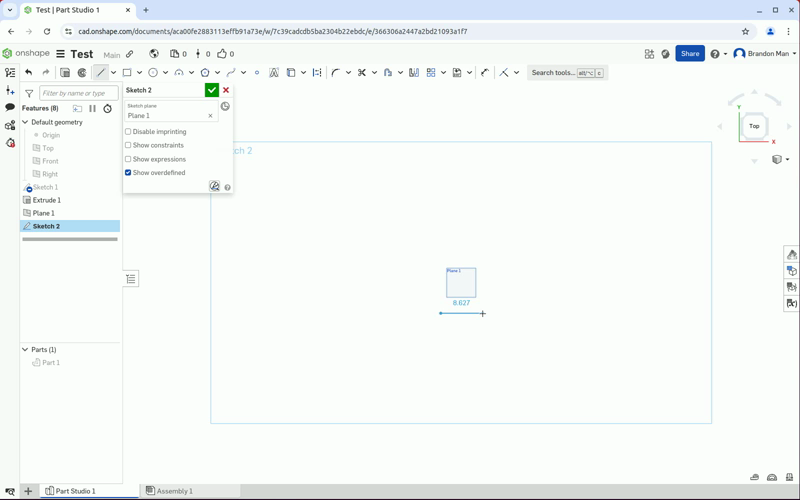
key_up(shift)
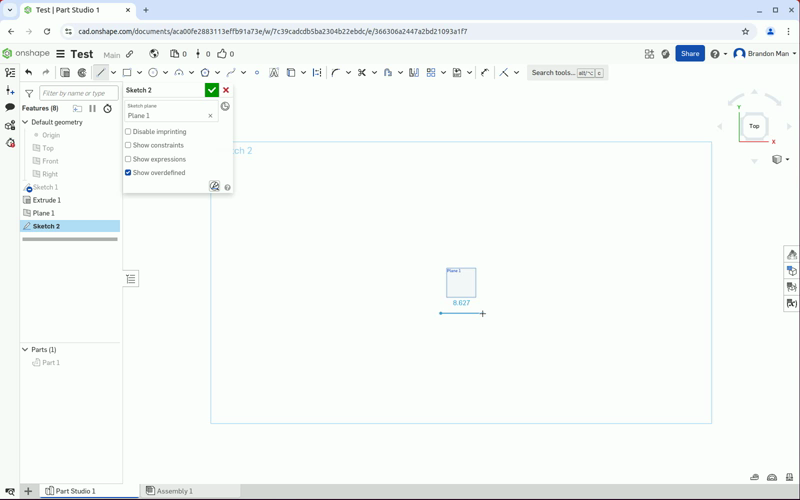
key_down(shift)
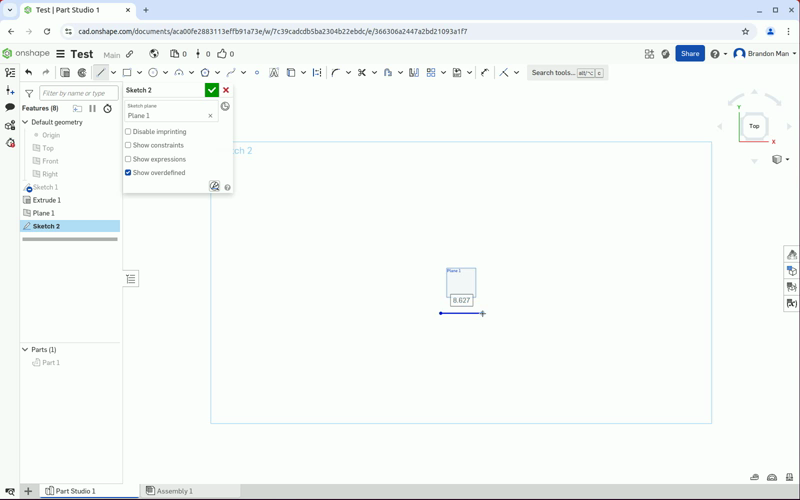
mouse_move(512, 313)
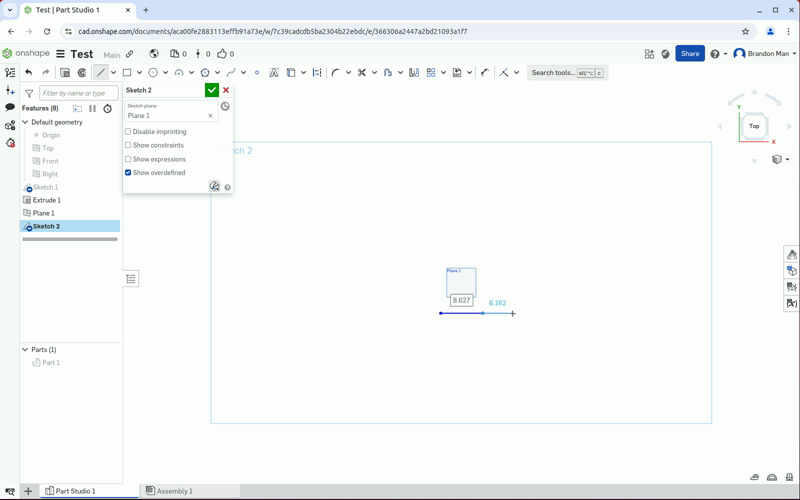
mouse_move(482, 288)
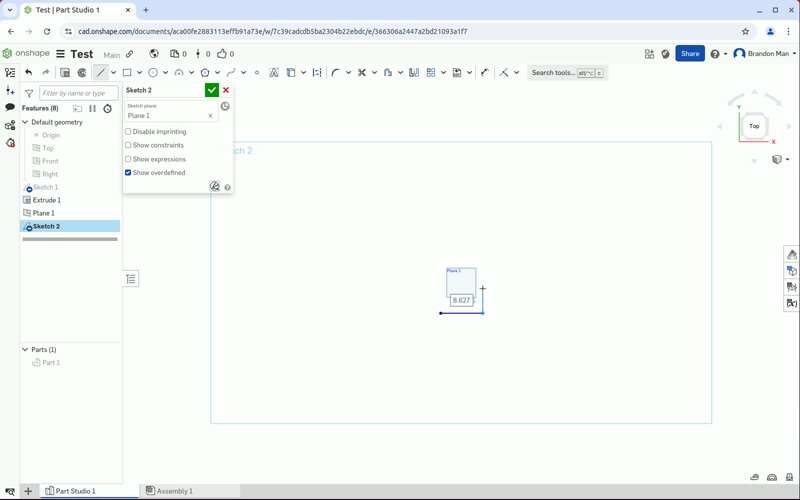
click(482, 288)
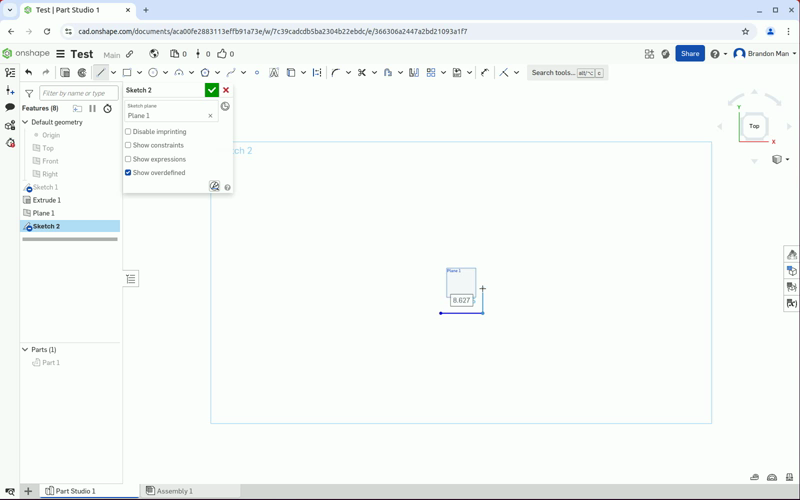
key_up(shift)
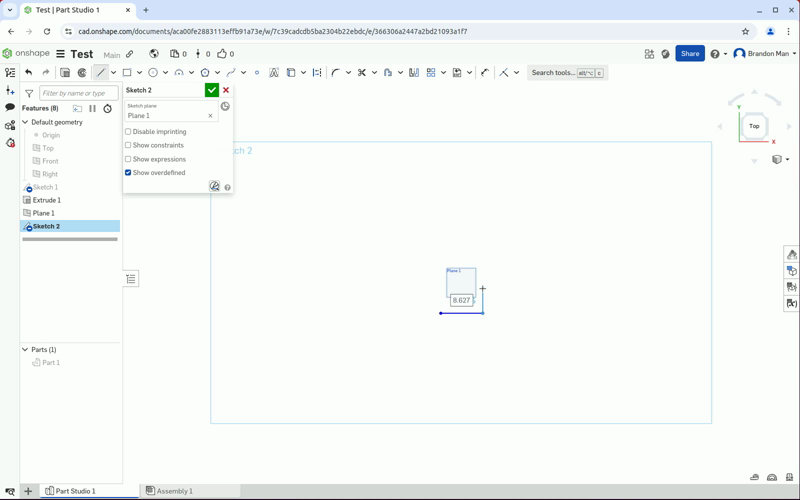
key_down(shift)
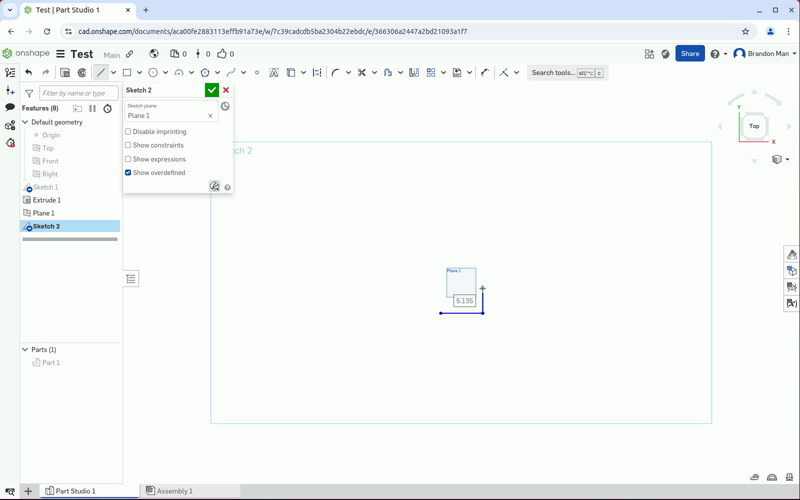
mouse_move(512, 288)
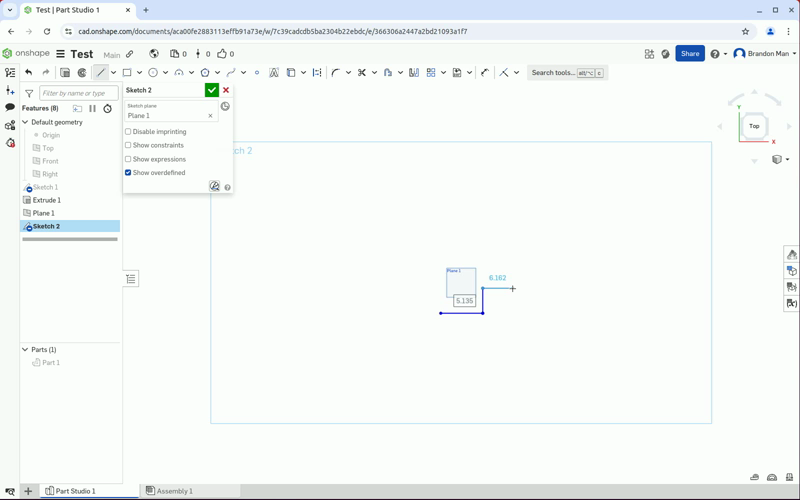
mouse_move(440, 288)
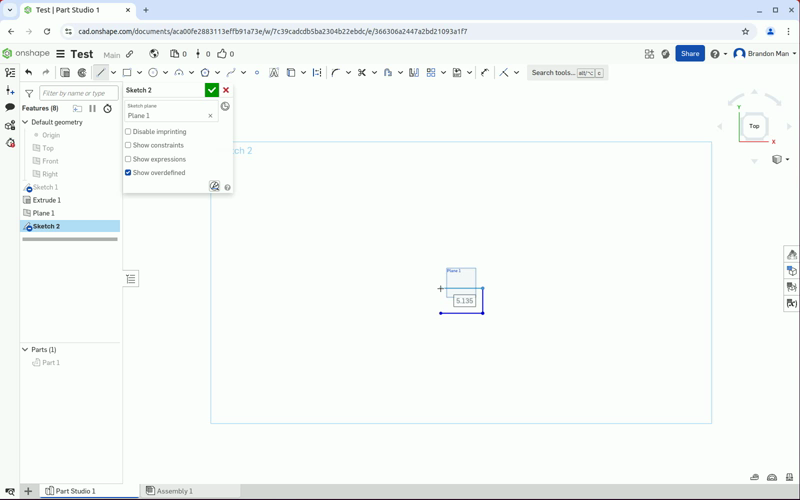
click(440, 288)
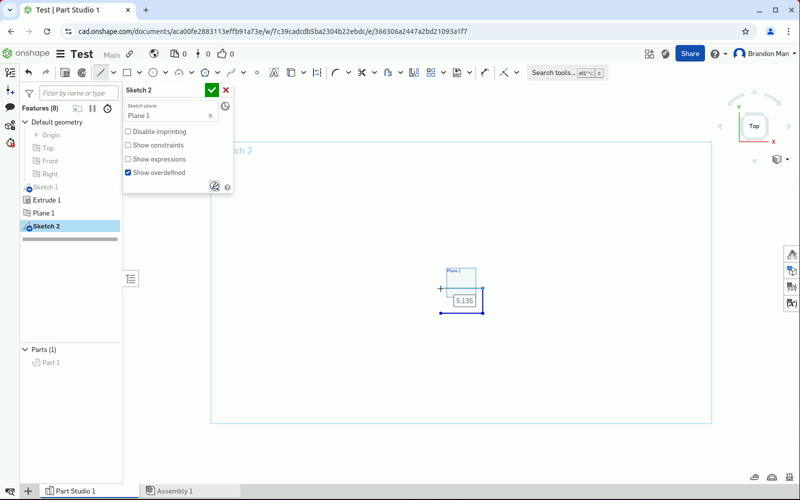
key_up(shift)
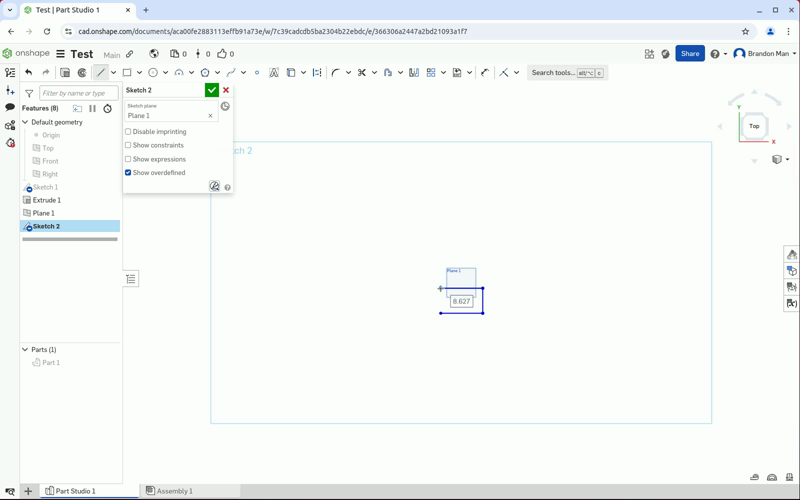
mouse_move(470, 288)
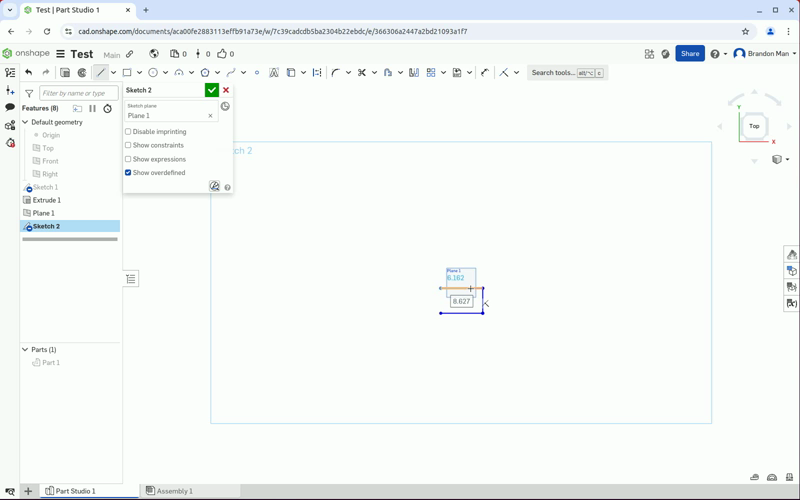
key_down(shift)
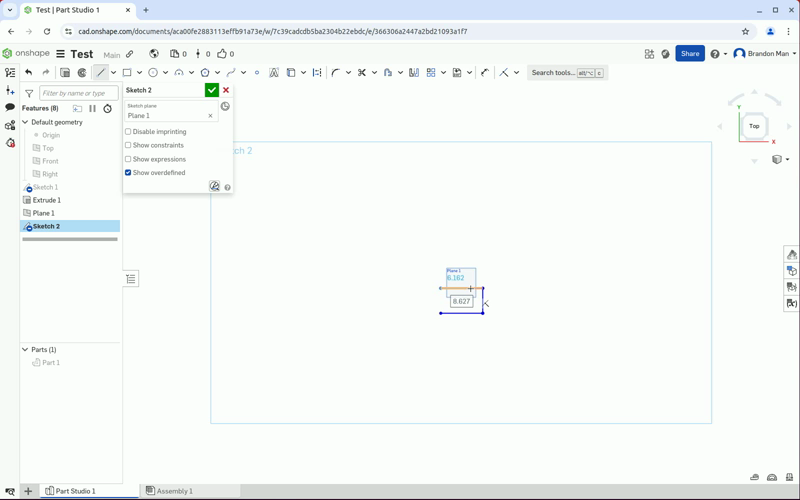
mouse_move(440, 313)
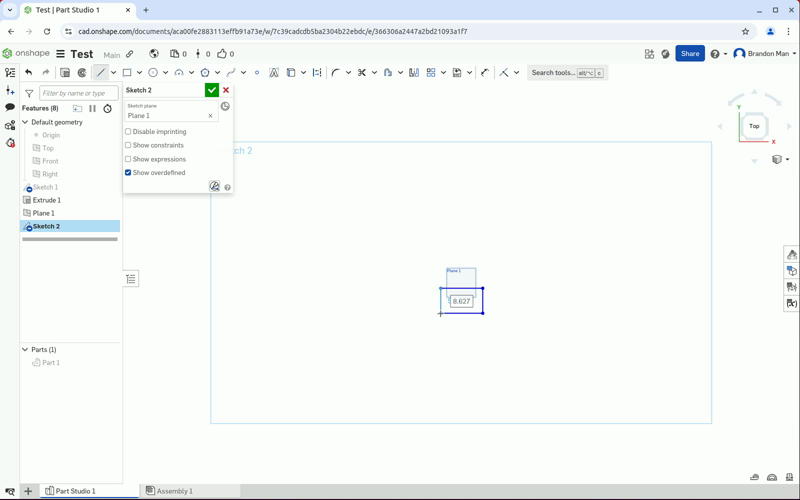
key_up(shift)
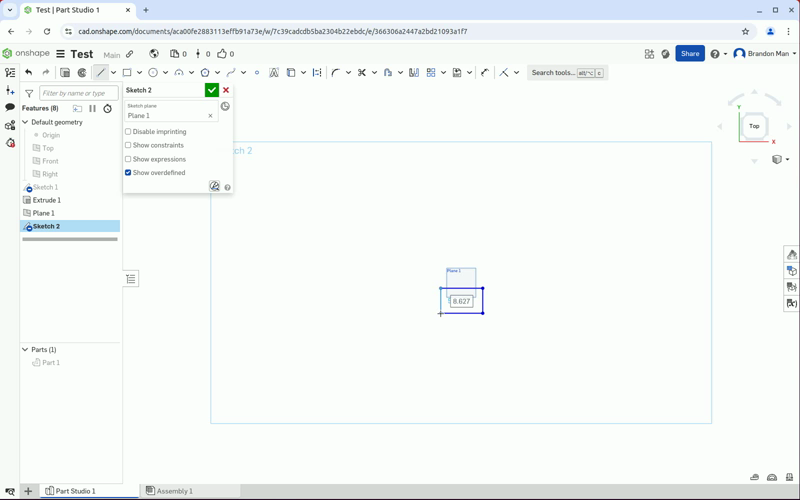
click(440, 313)
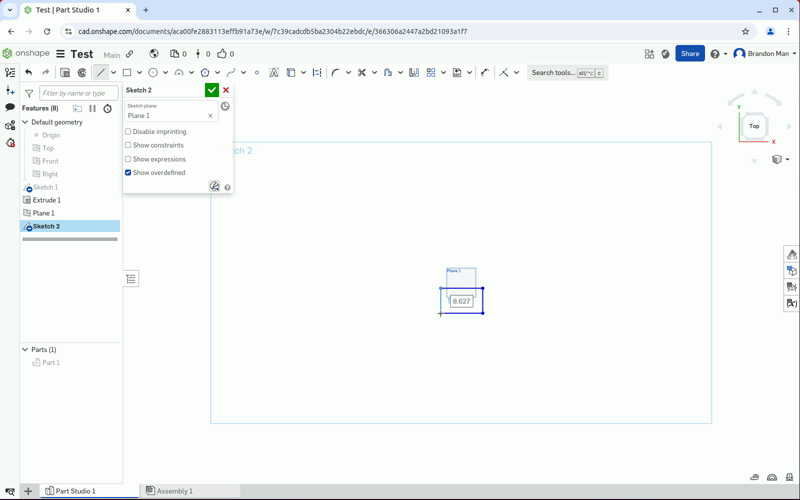
key(esc)
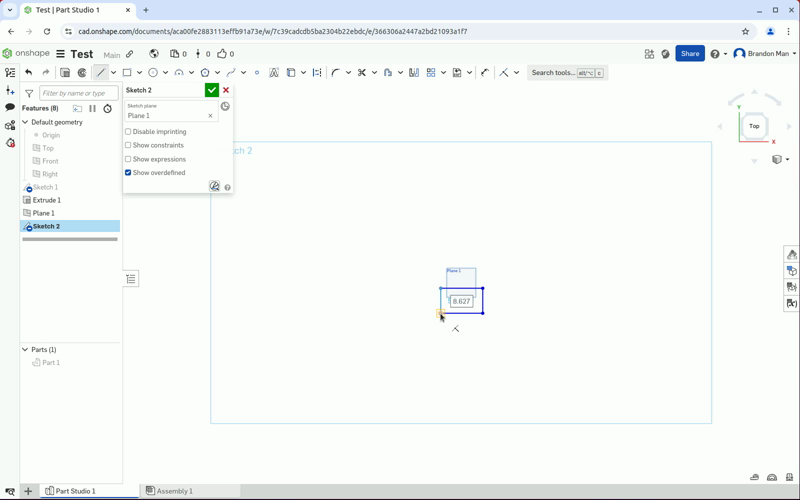
mouse_move(445, 311)
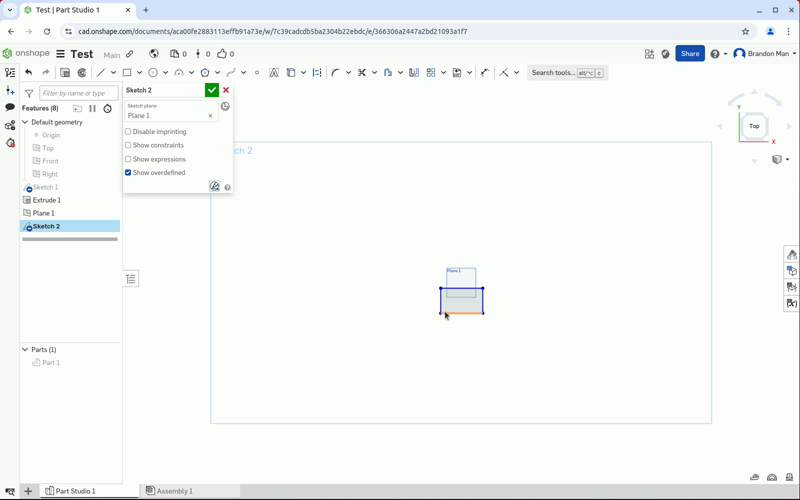
scroll(6)
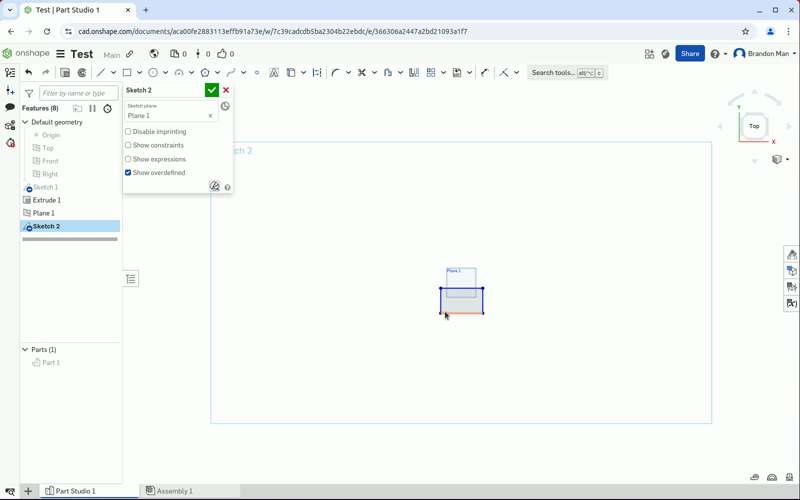
scroll(6)
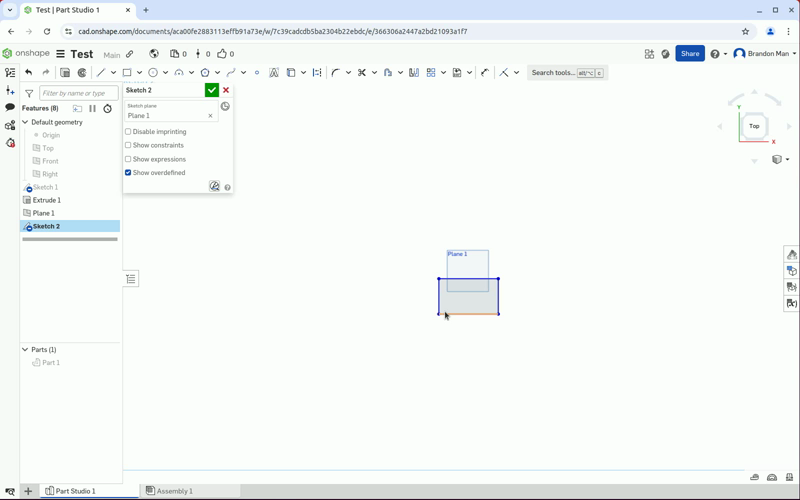
scroll(6)
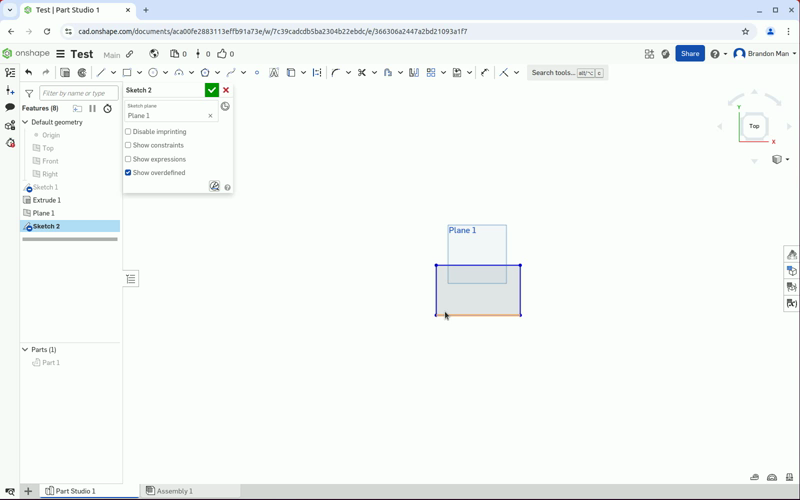
scroll(6)
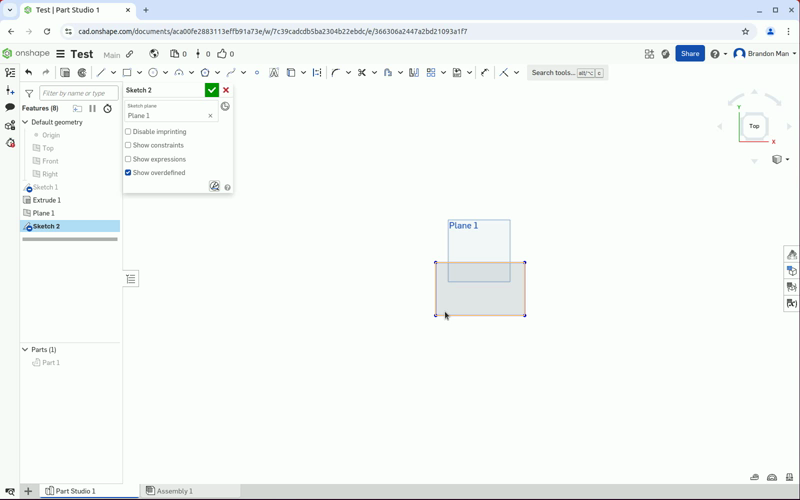
scroll(6)
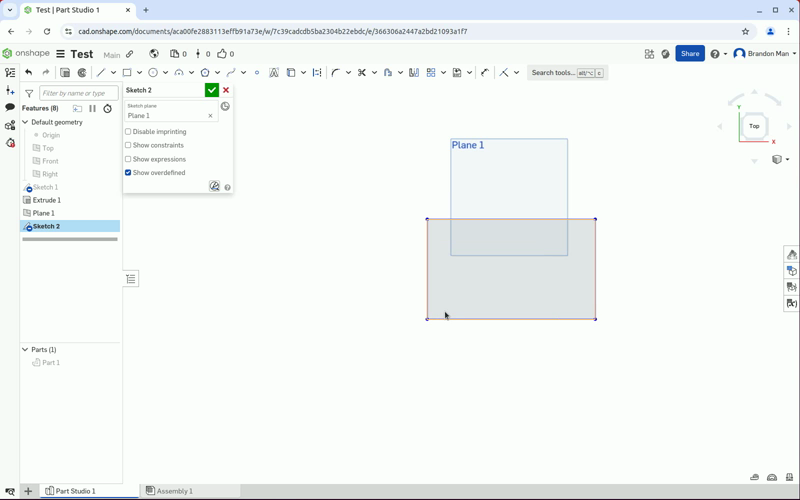
scroll(6)
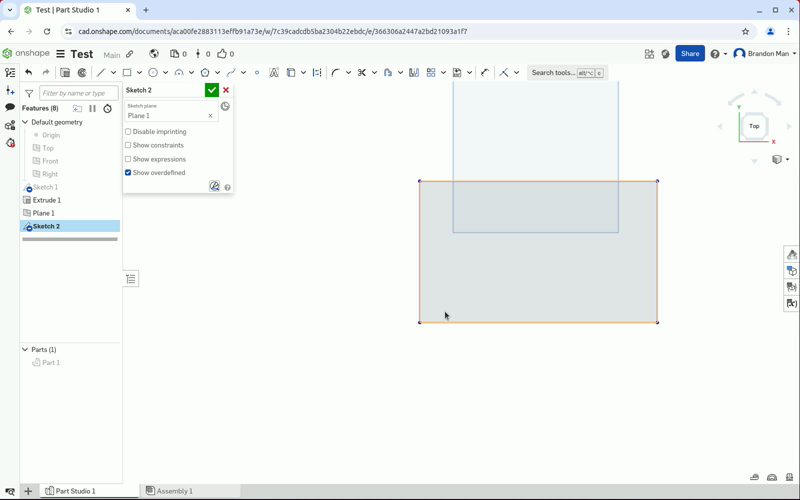
scroll(6)
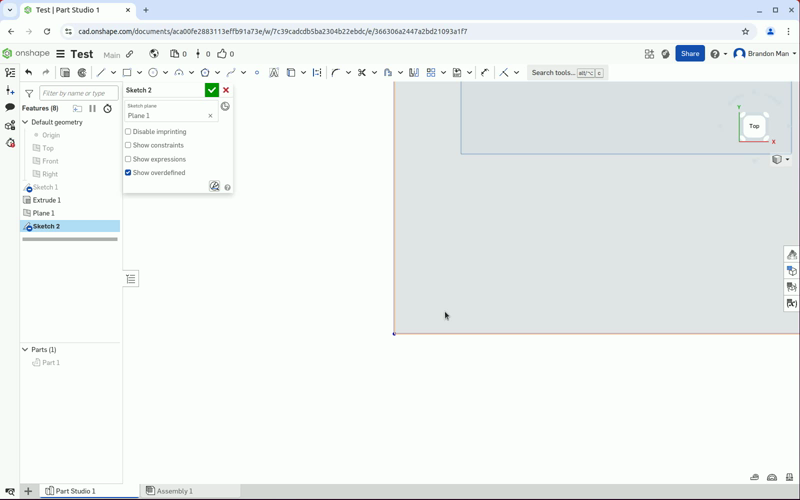
click(445, 311)
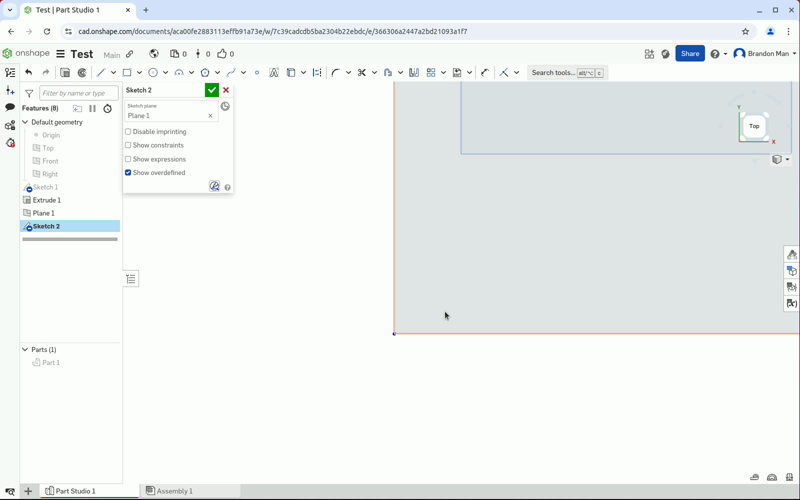
scroll(-6)
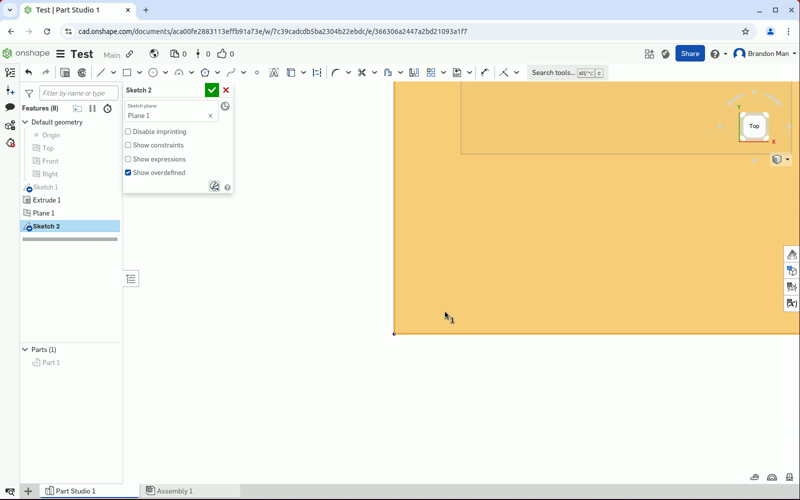
scroll(-6)
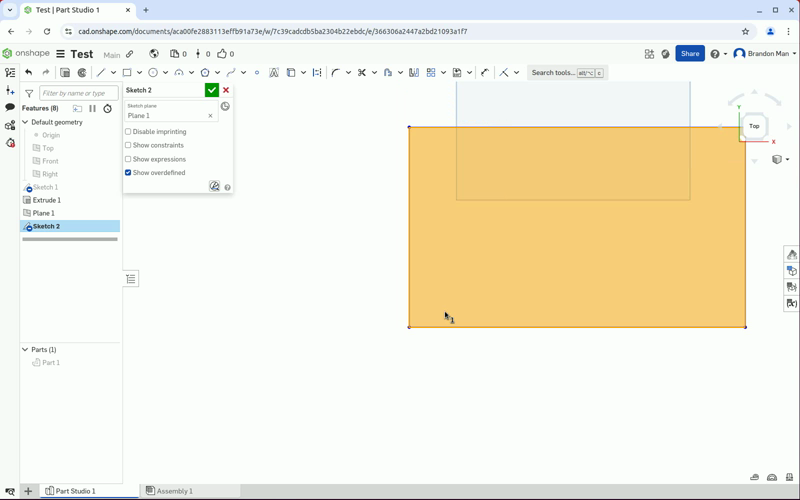
scroll(-6)
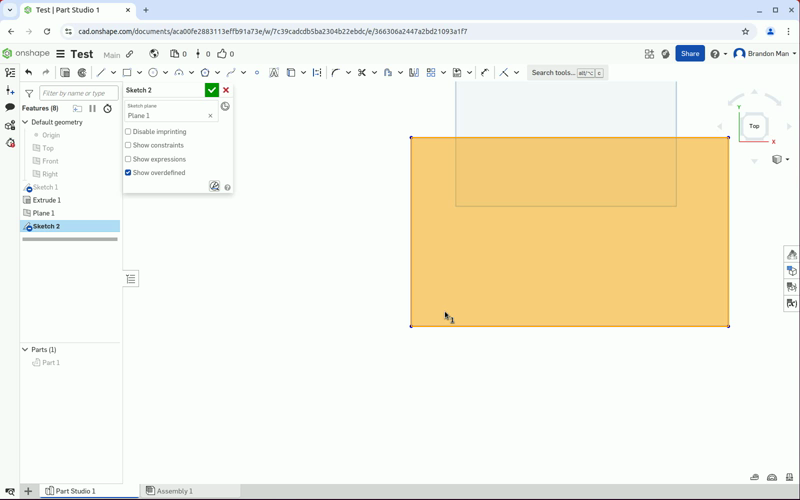
scroll(-6)
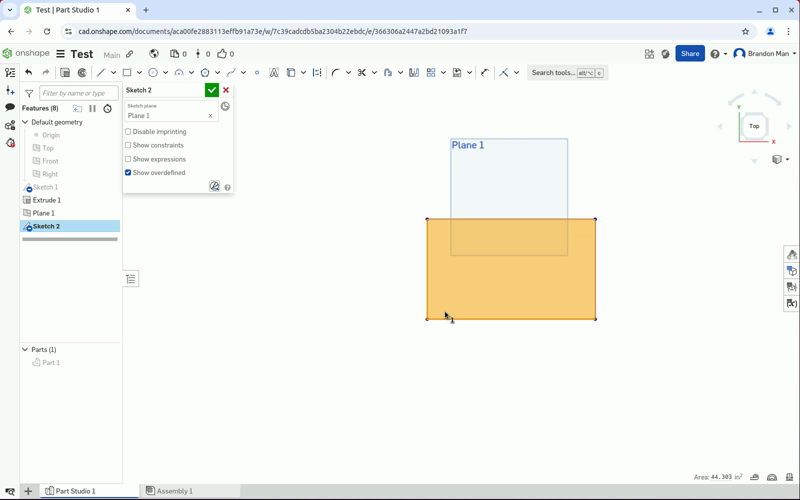
scroll(-6)
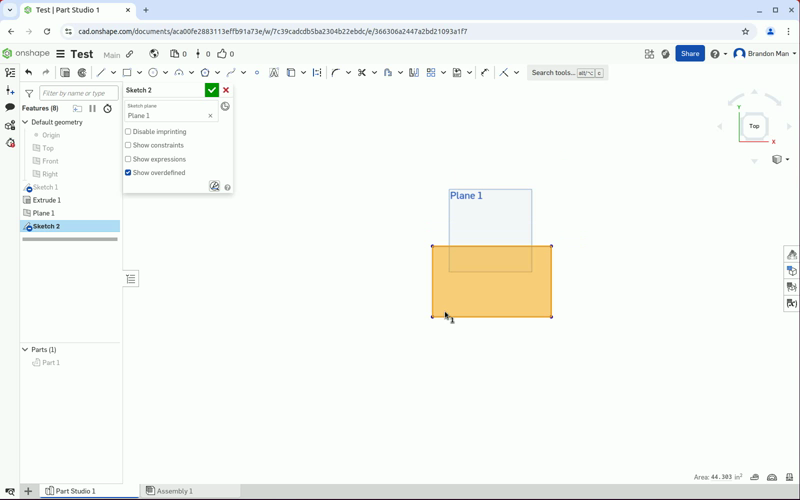
scroll(-6)
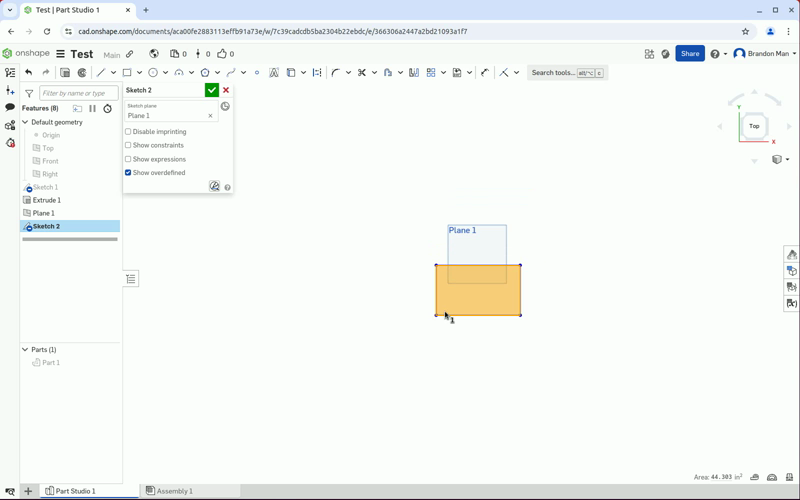
scroll(-6)
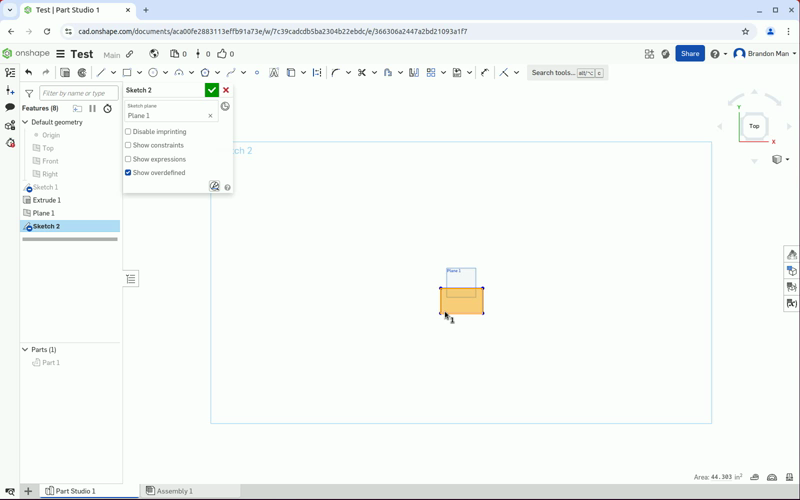
mouse_move(73, 352)
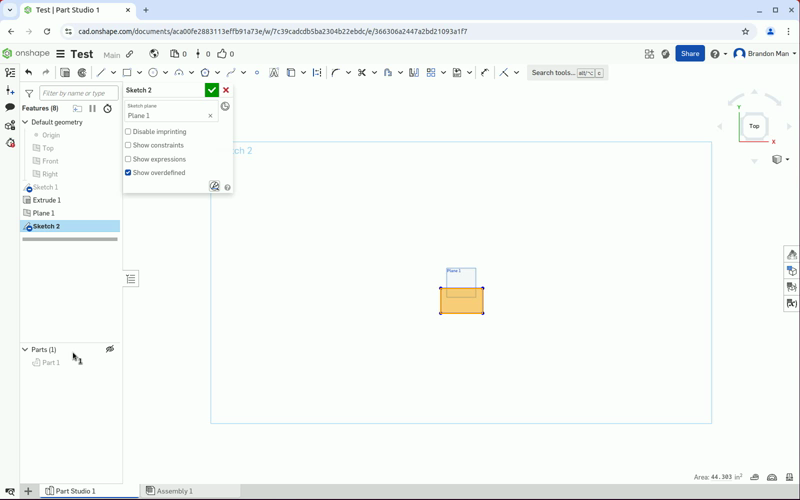
key(shift+y)
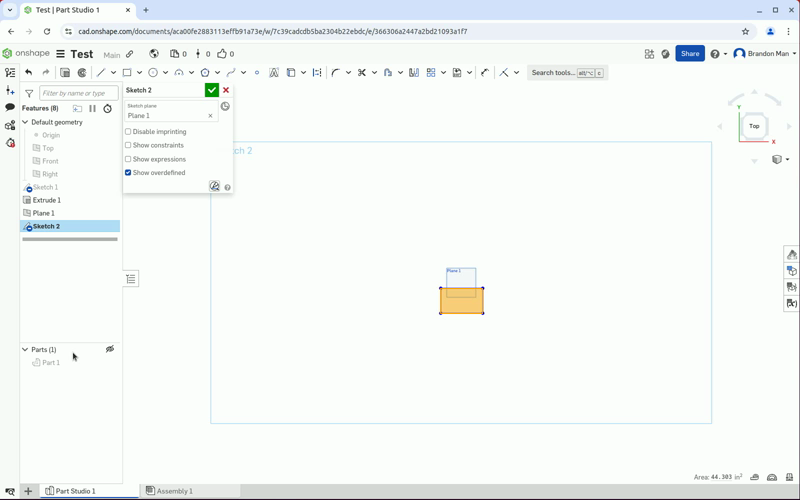
key(shift+e)
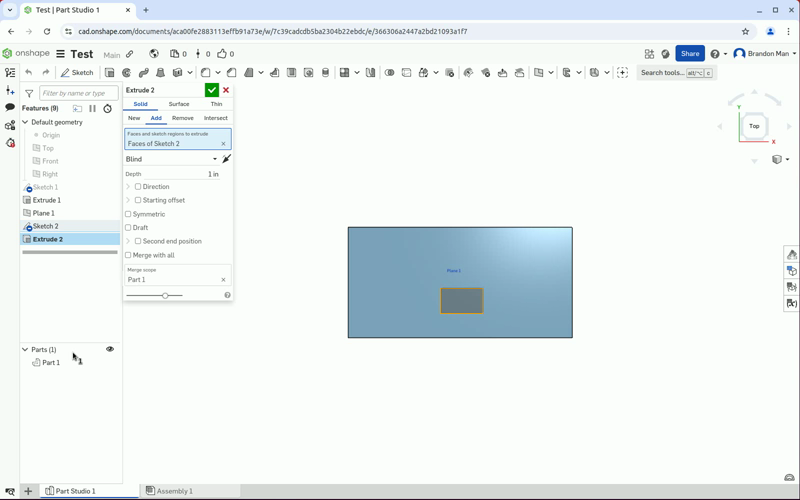
mouse_move(143, 106)
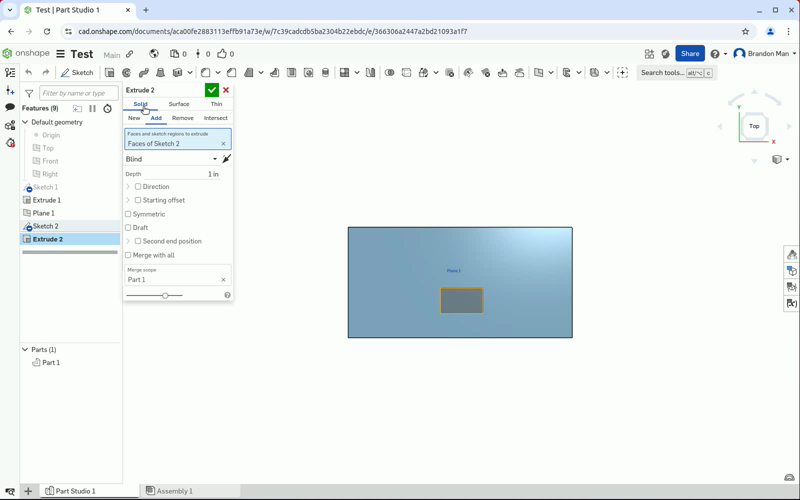
click(143, 106)
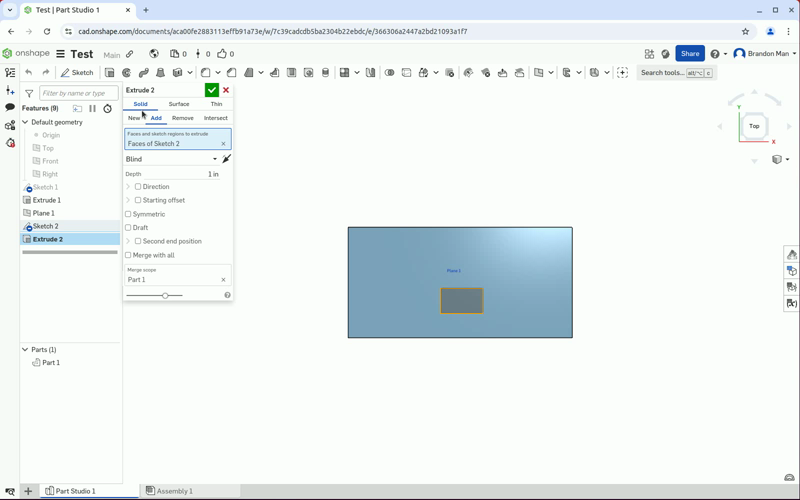
mouse_move(137, 120)
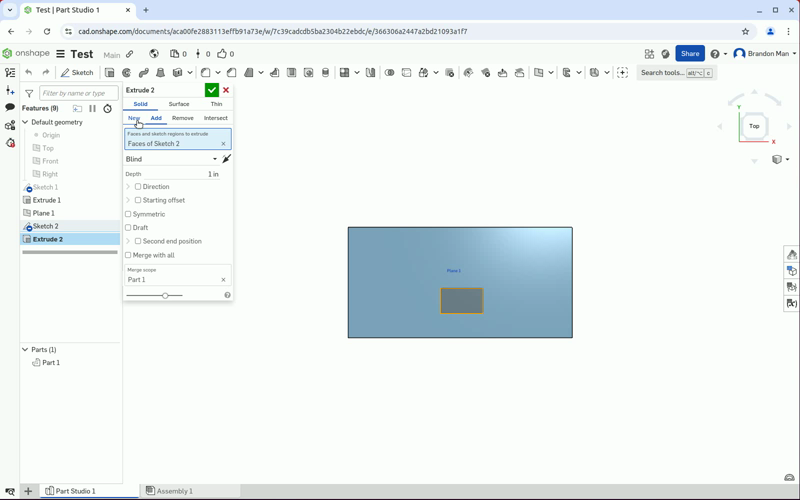
click(137, 120)
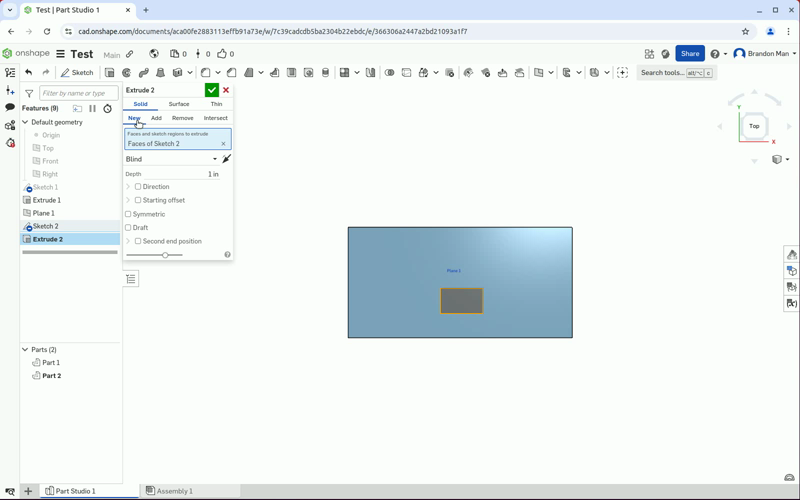
key(tab, 4)
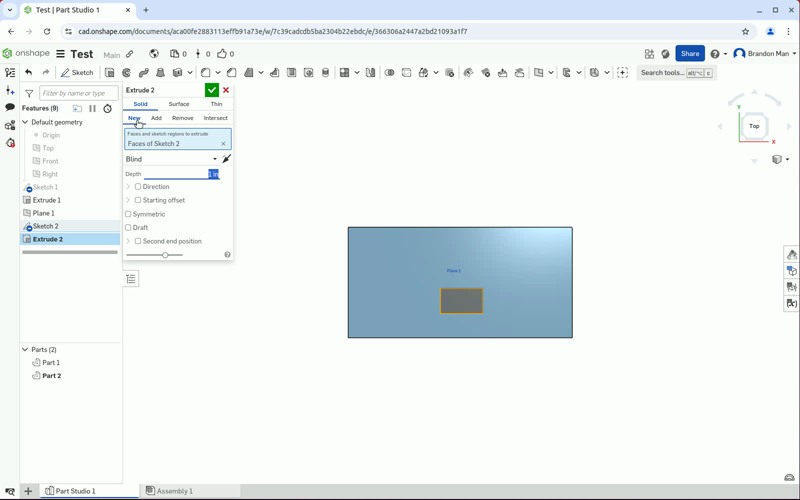
text(0.722)
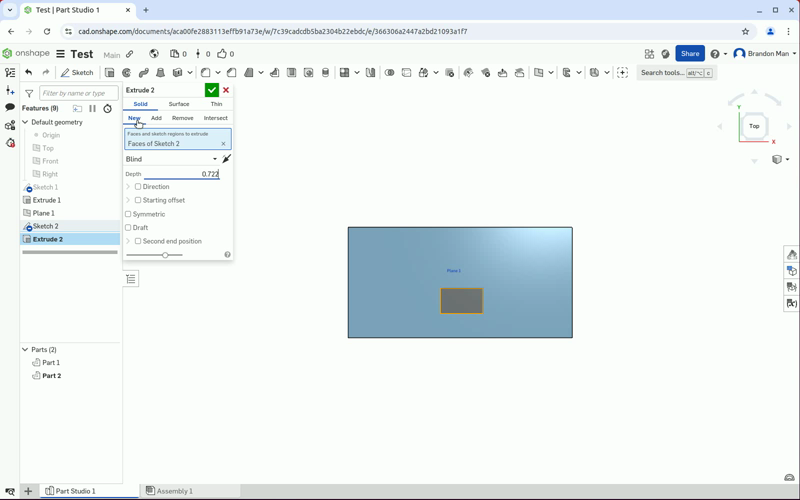
key(enter)
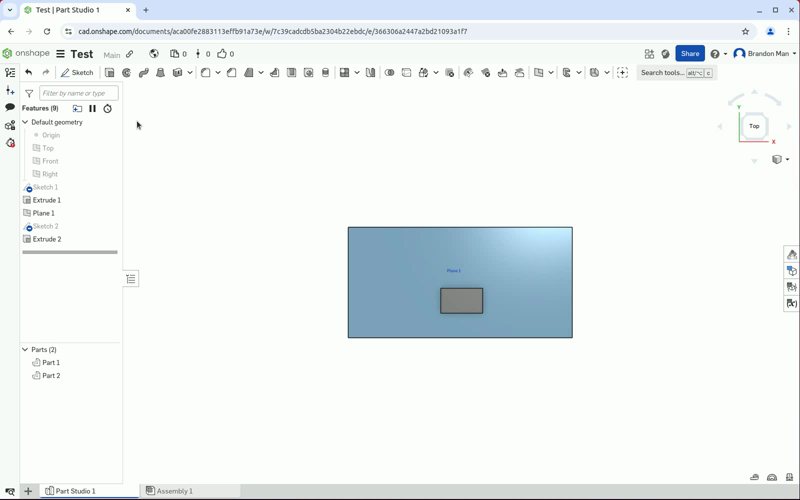
key(shift+h)
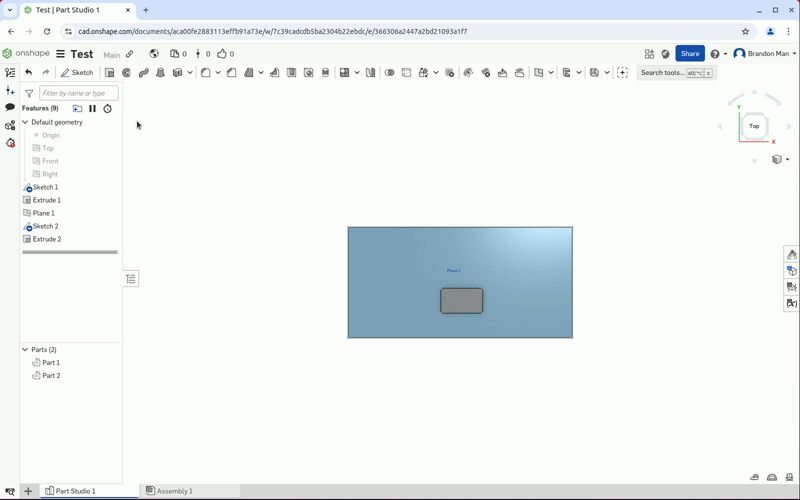
key(shift+h)
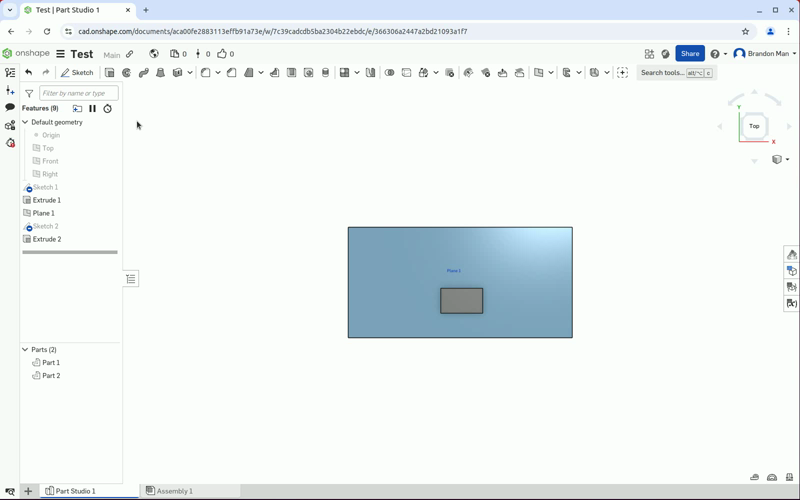
mouse_move(73, 189)
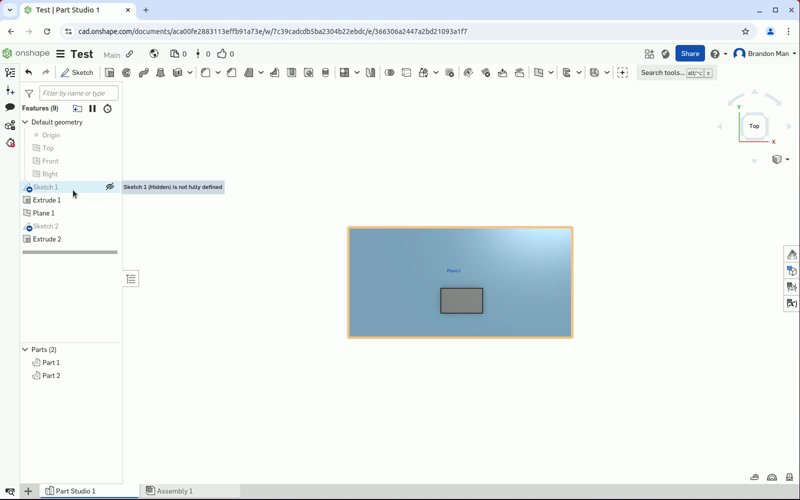
click(73, 189)
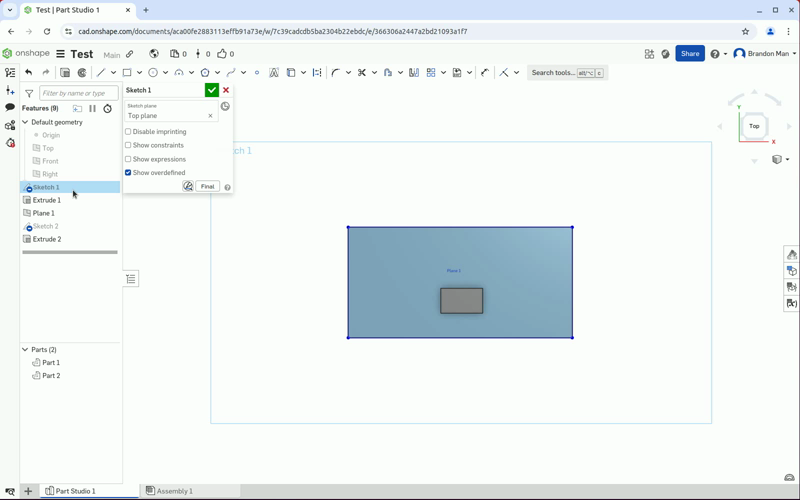
mouse_move(229, 92)
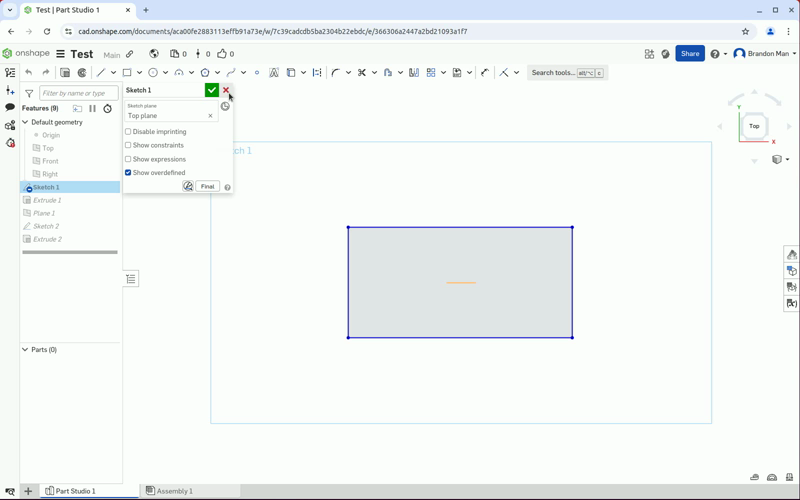
click(229, 92)
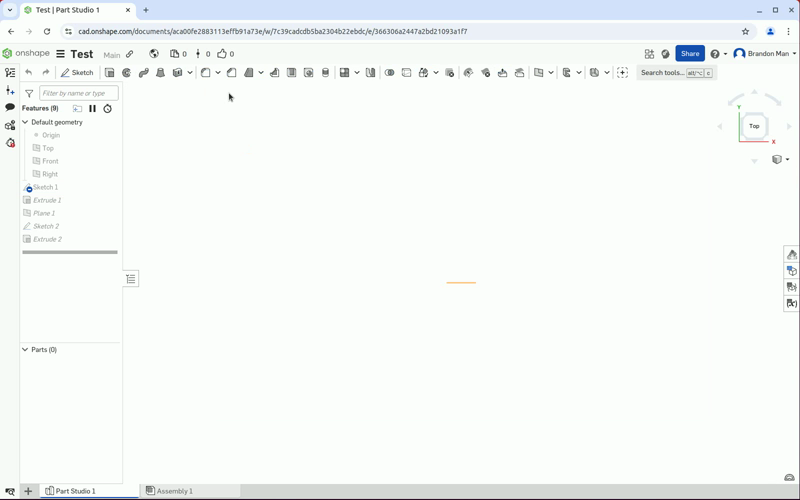
key(shift+s)
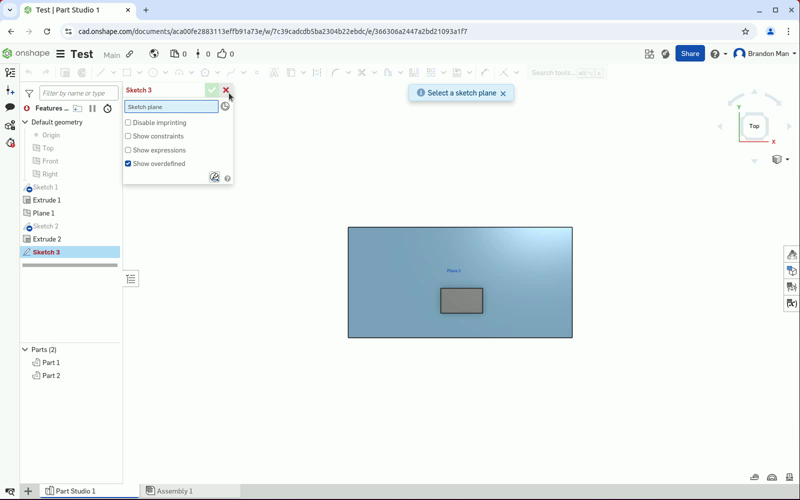
mouse_move(73, 215)
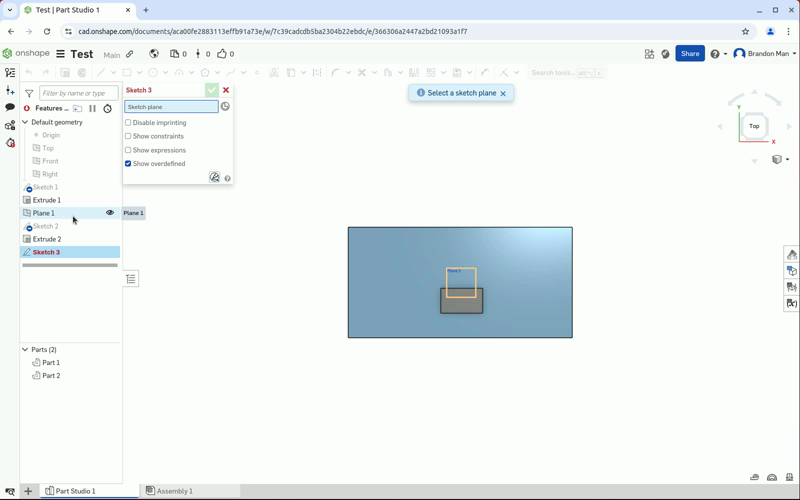
click(73, 215)
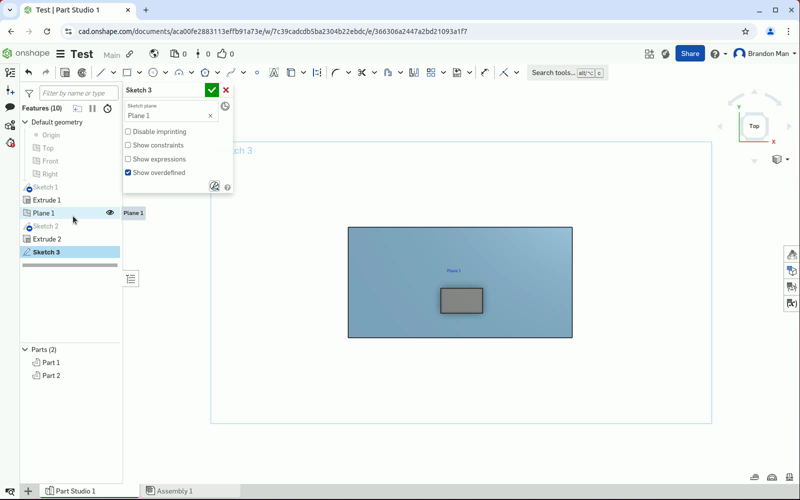
mouse_move(73, 352)
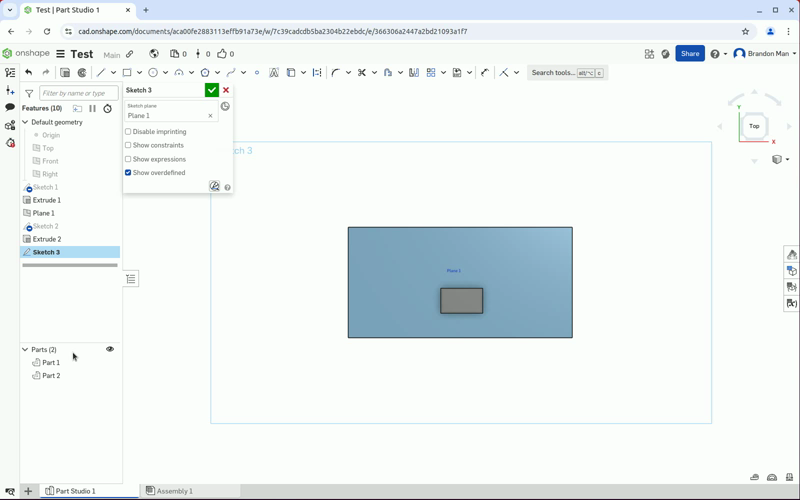
key(y)
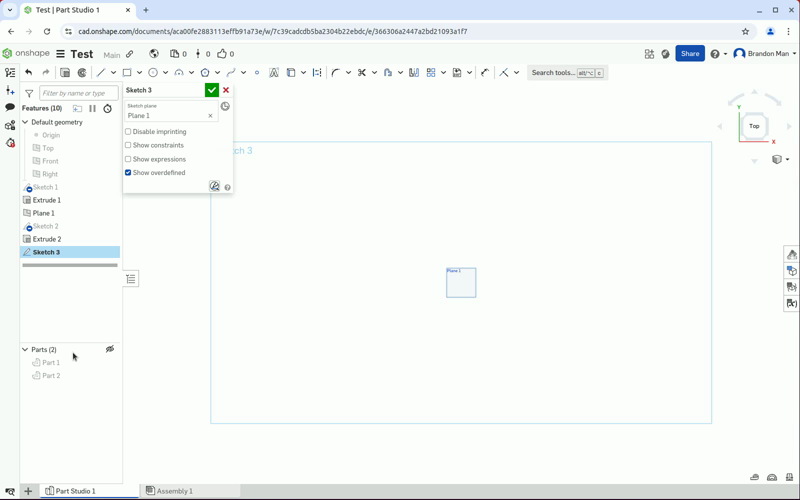
key(l)
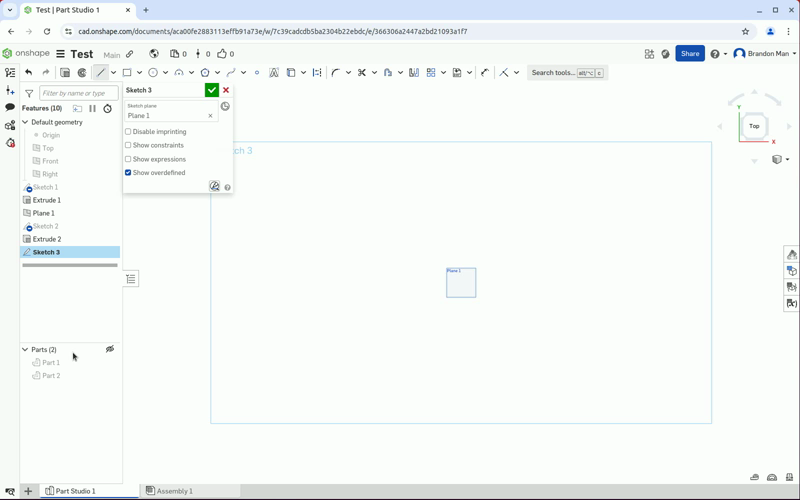
key_down(shift)
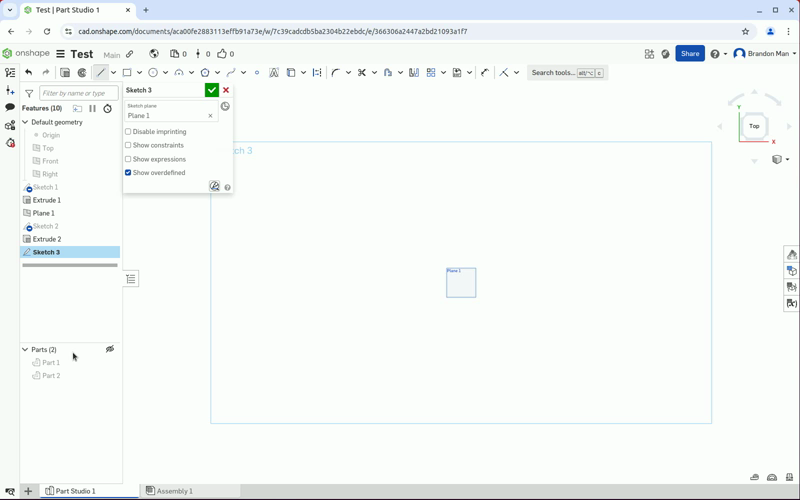
mouse_move(454, 280)
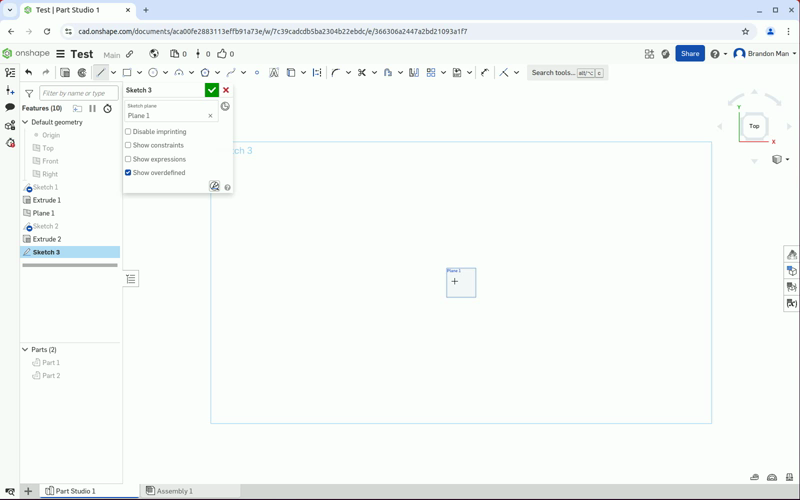
click(454, 280)
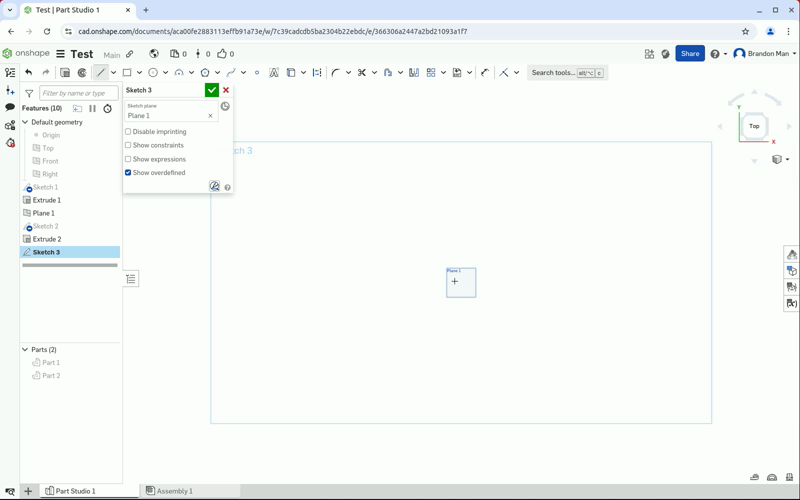
key_up(shift)
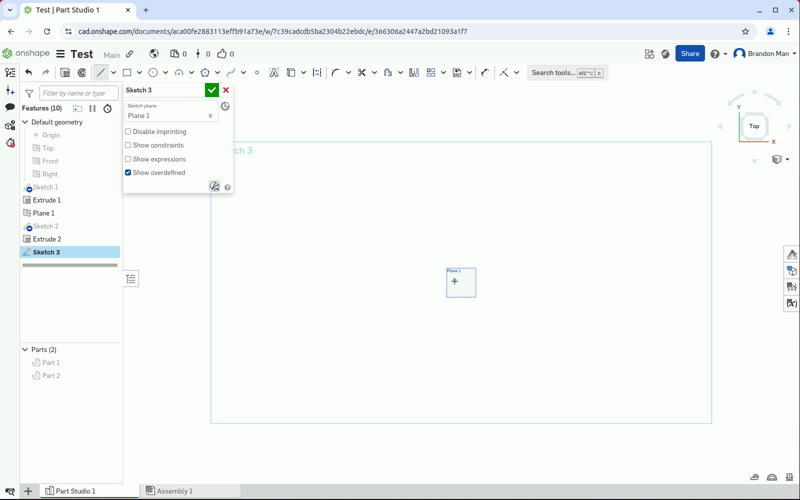
key_down(shift)
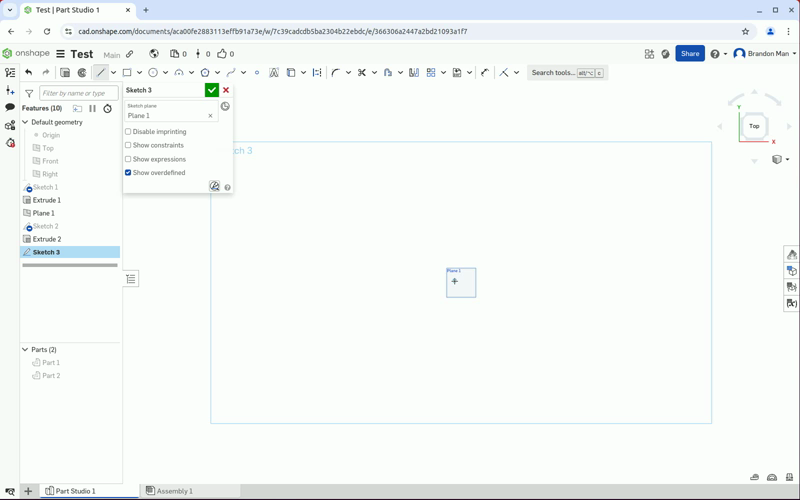
mouse_move(484, 280)
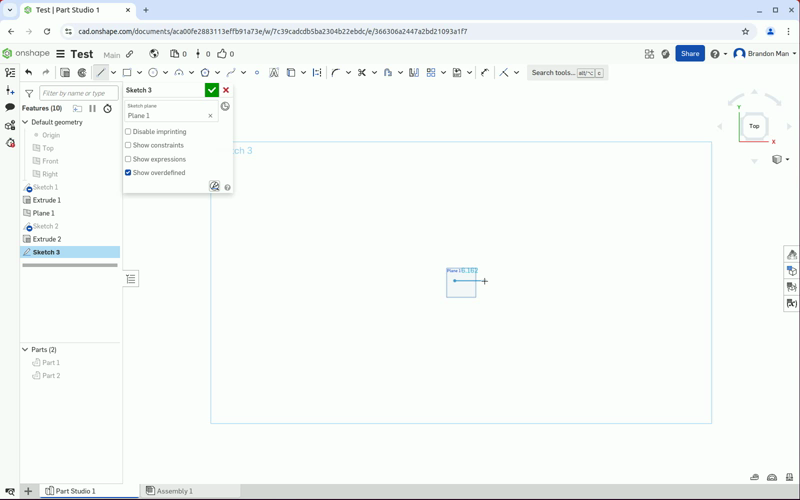
mouse_move(457, 288)
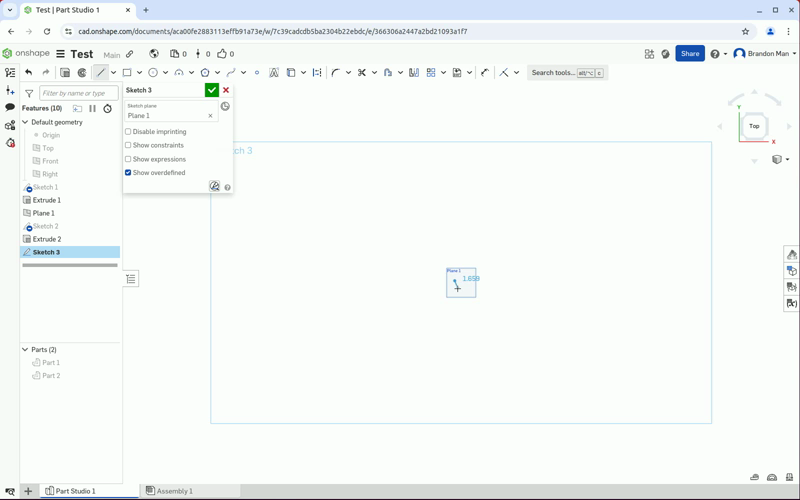
click(457, 288)
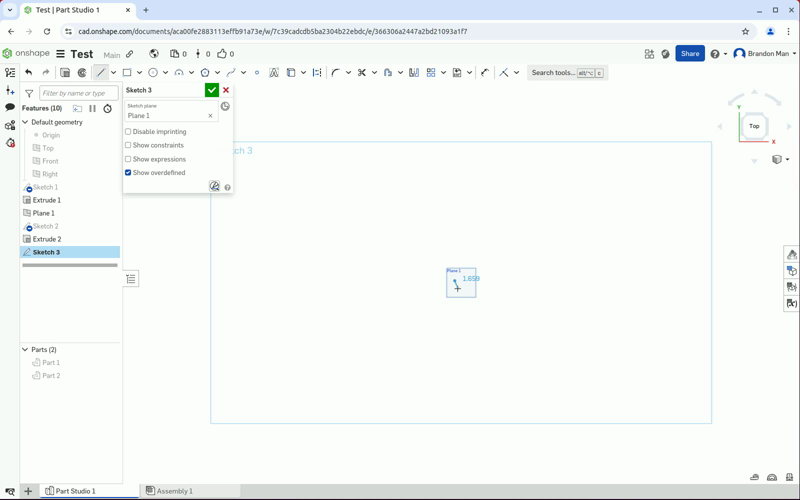
key_up(shift)
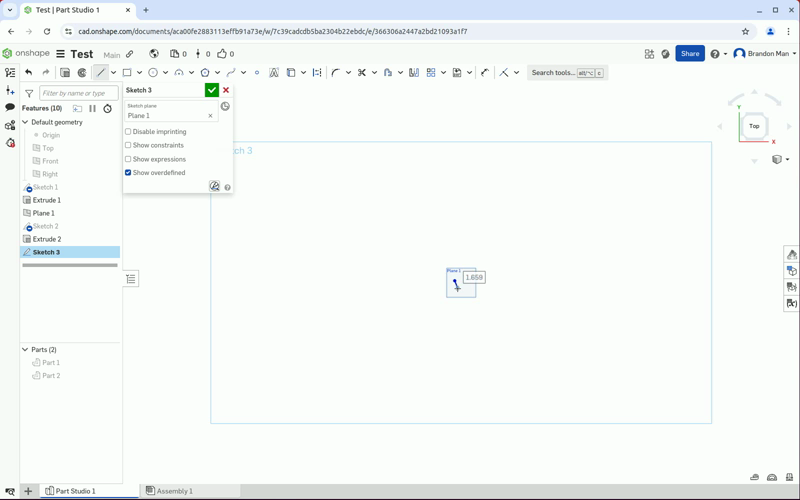
key_down(shift)
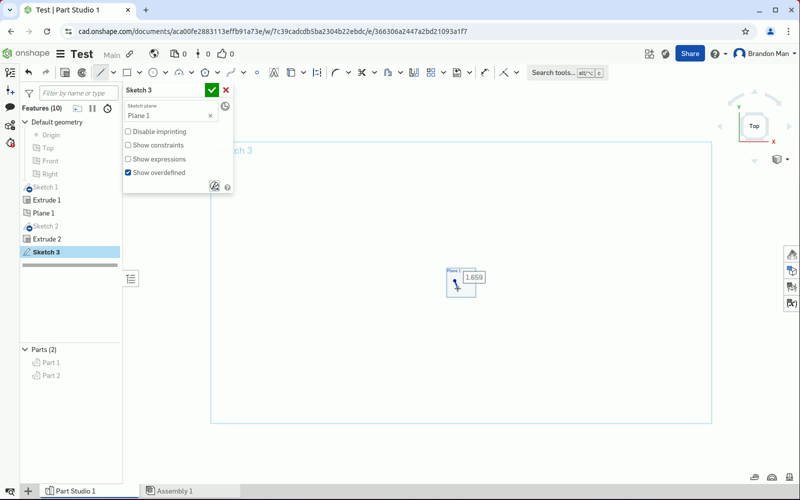
mouse_move(487, 288)
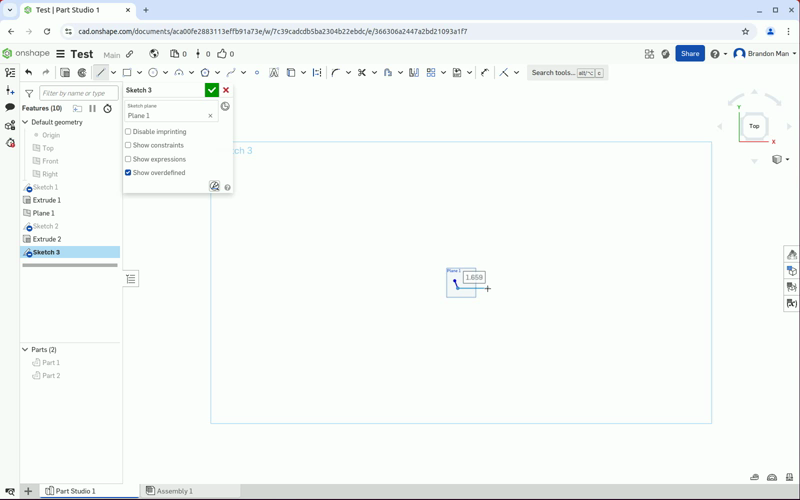
mouse_move(465, 288)
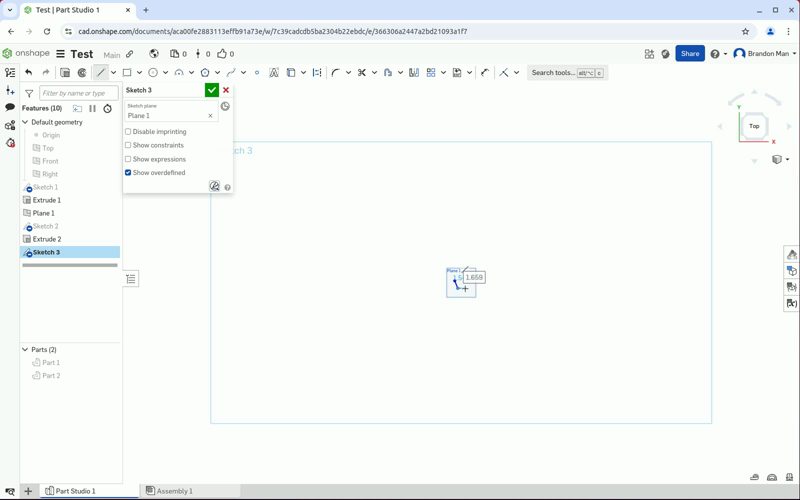
click(465, 288)
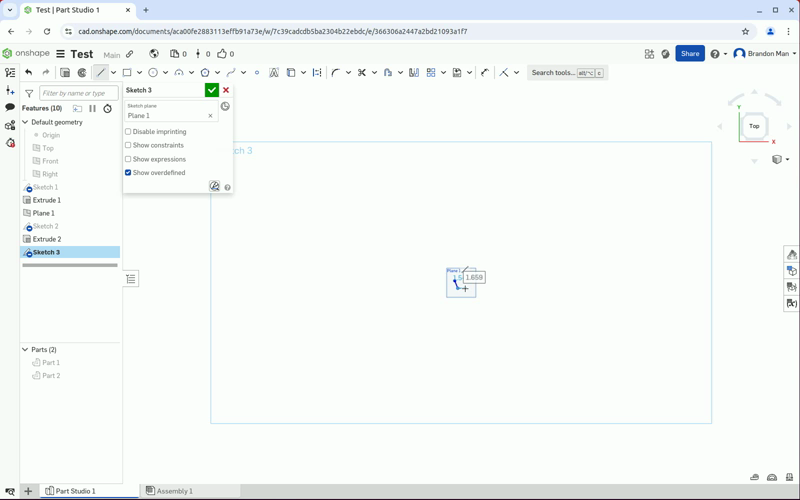
key_up(shift)
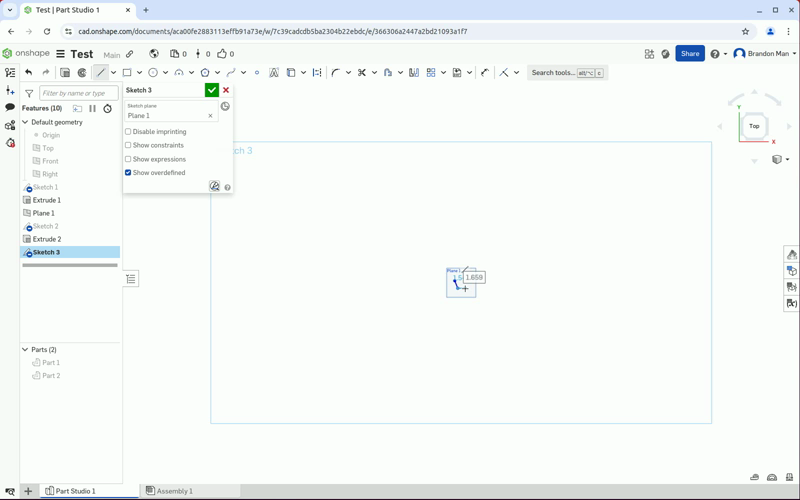
key_down(shift)
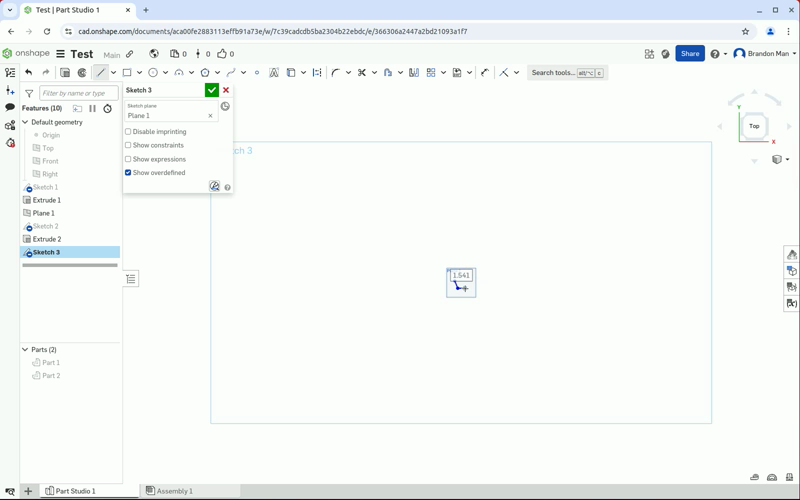
mouse_move(495, 288)
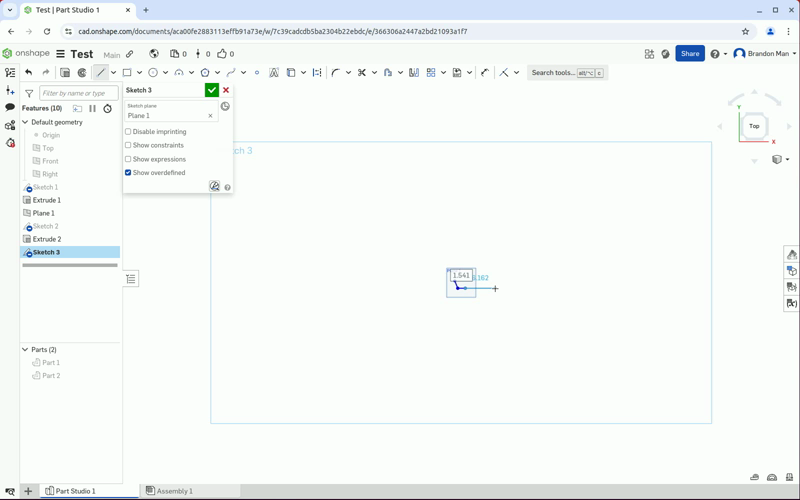
mouse_move(467, 280)
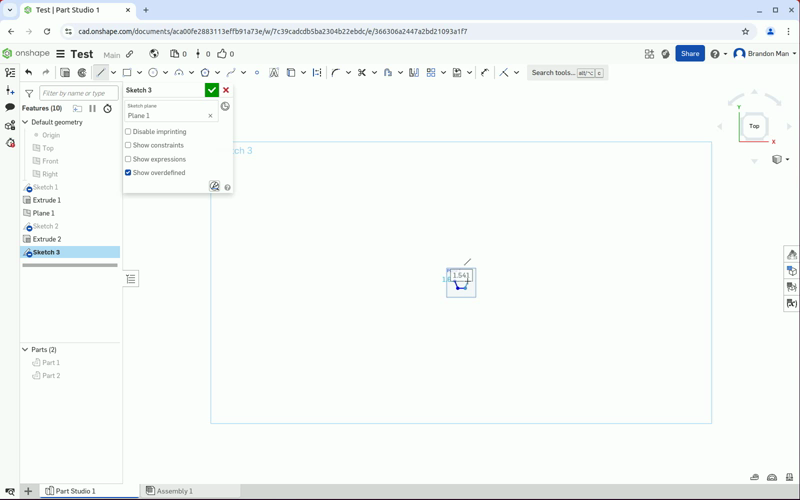
click(467, 280)
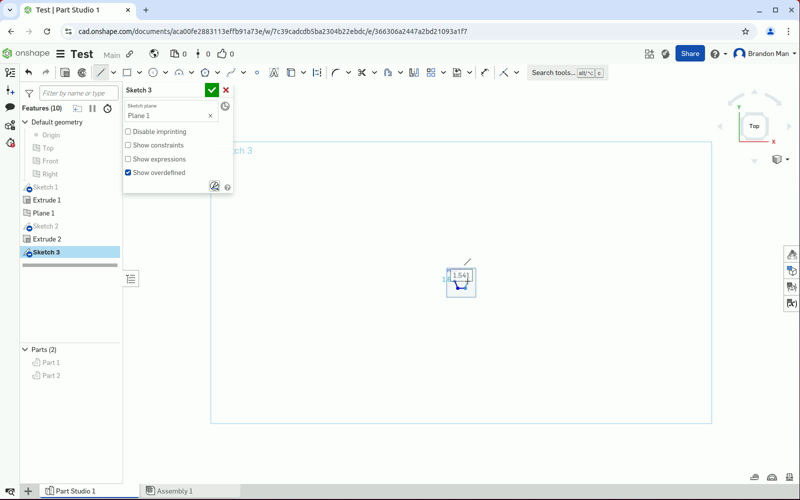
key_up(shift)
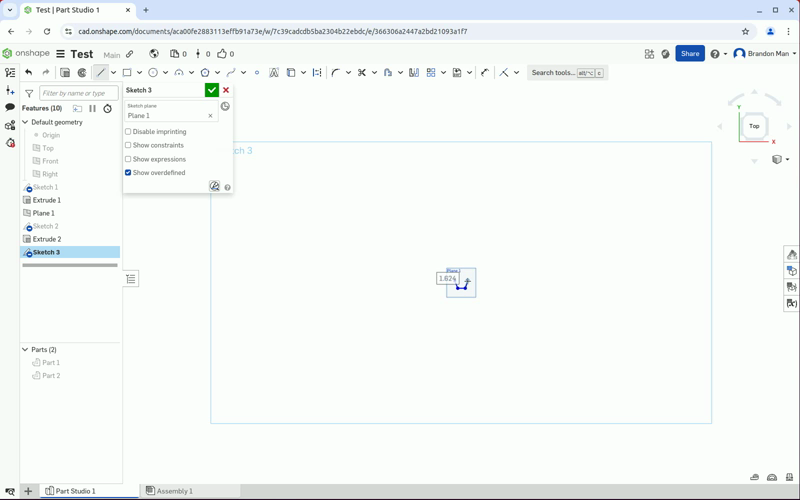
key_down(shift)
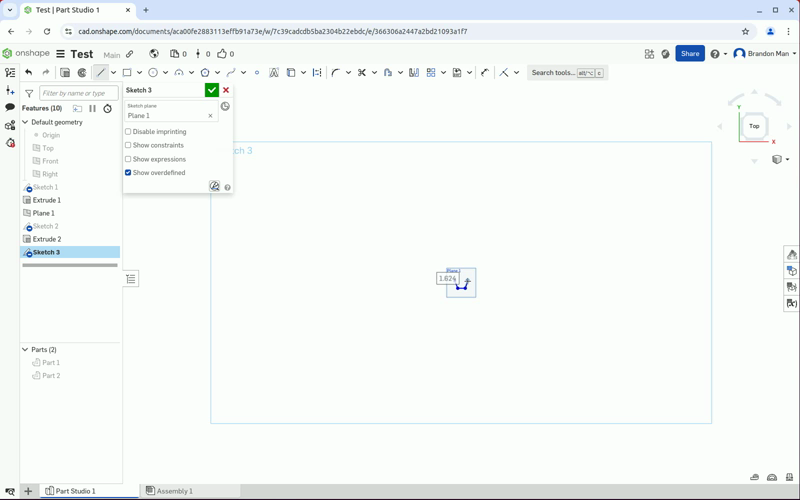
mouse_move(497, 280)
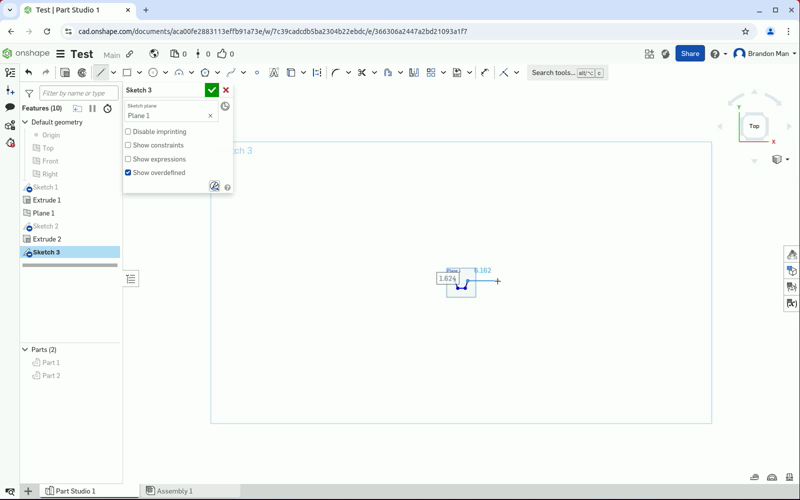
mouse_move(461, 275)
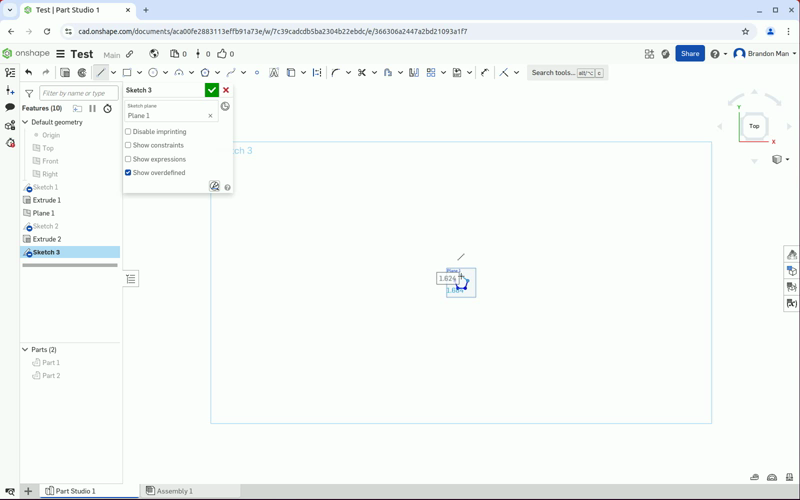
click(461, 275)
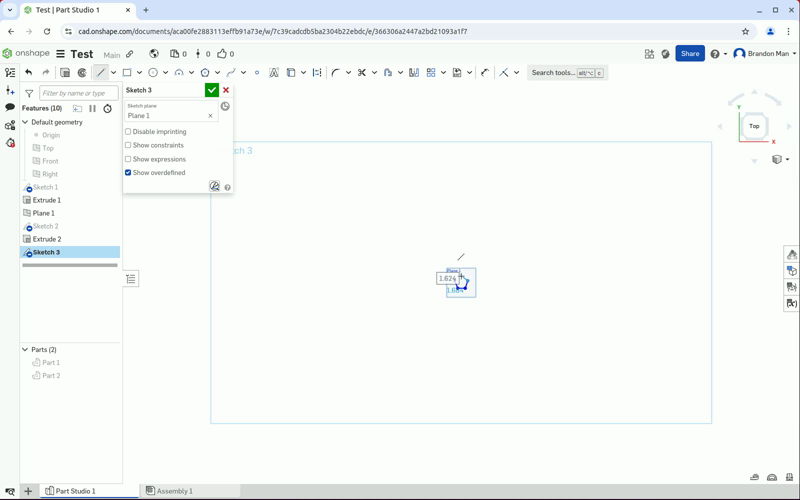
key_up(shift)
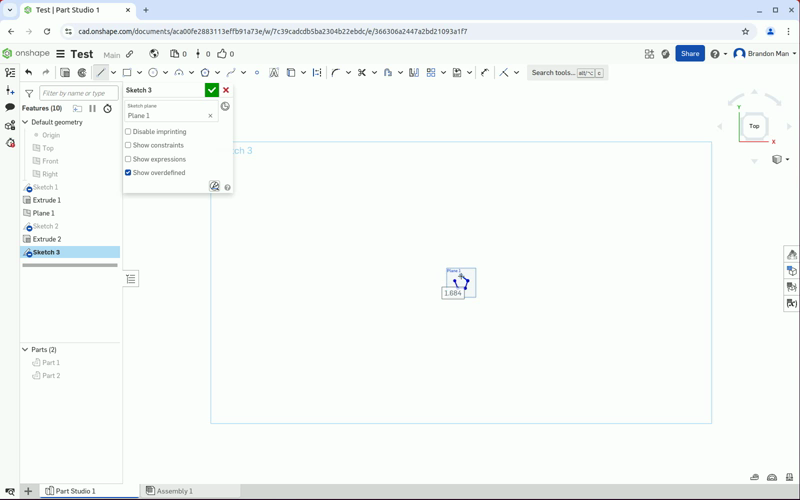
mouse_move(491, 275)
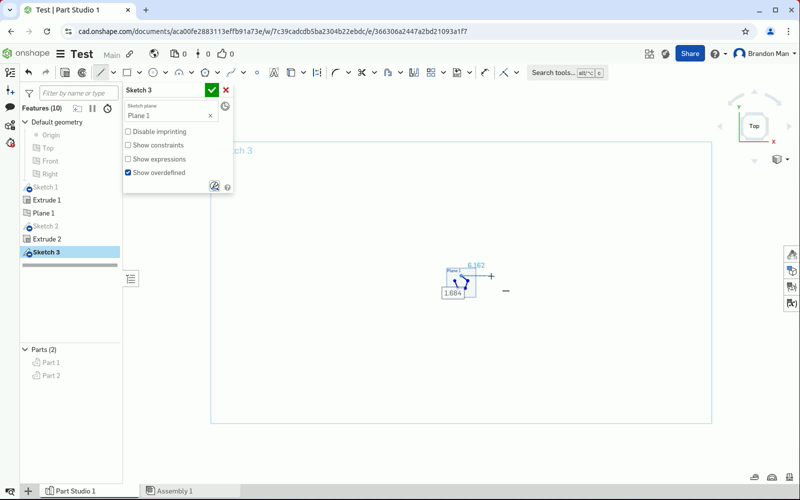
key_down(shift)
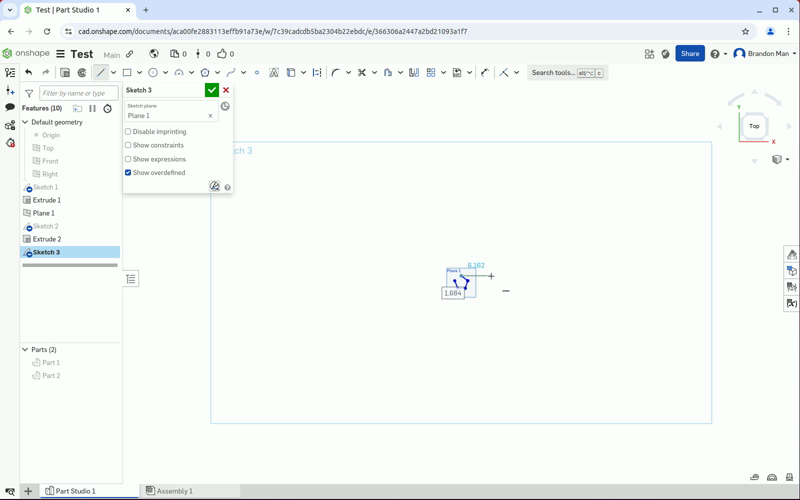
mouse_move(454, 280)
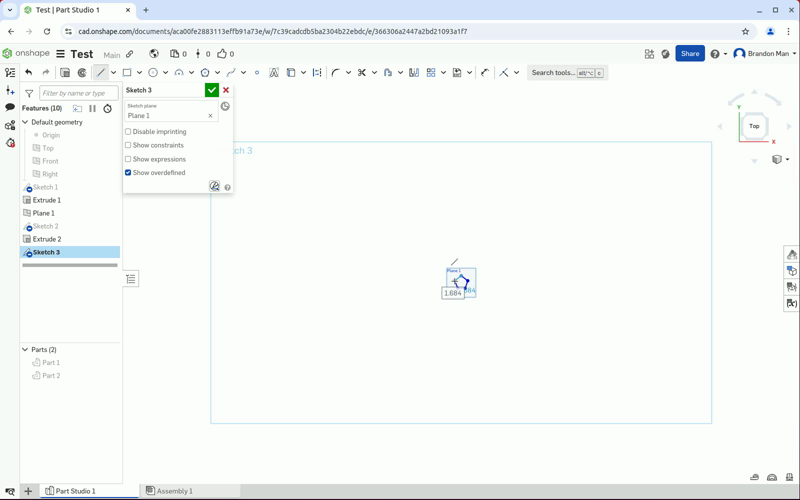
key_up(shift)
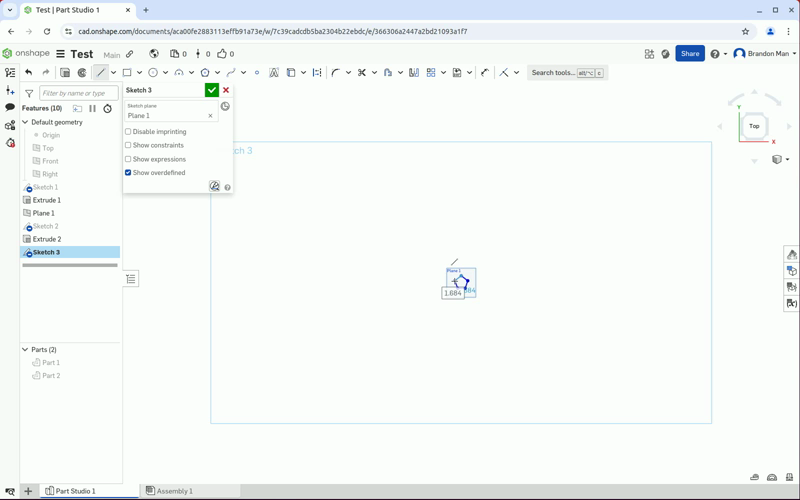
click(454, 280)
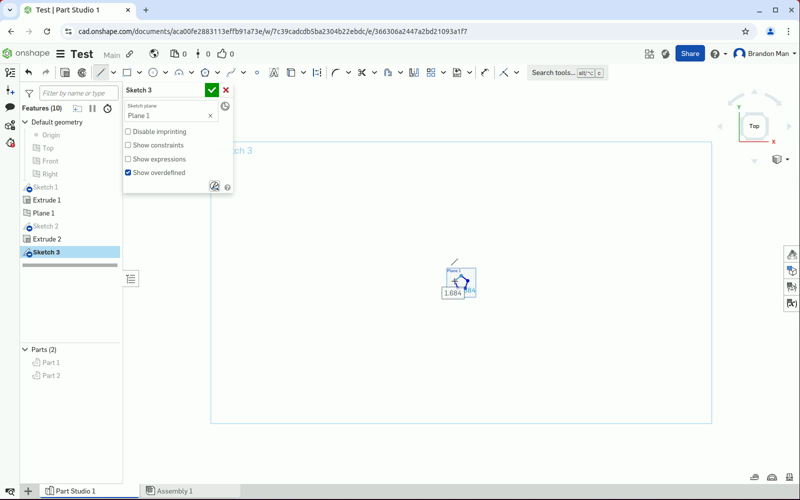
key(esc)
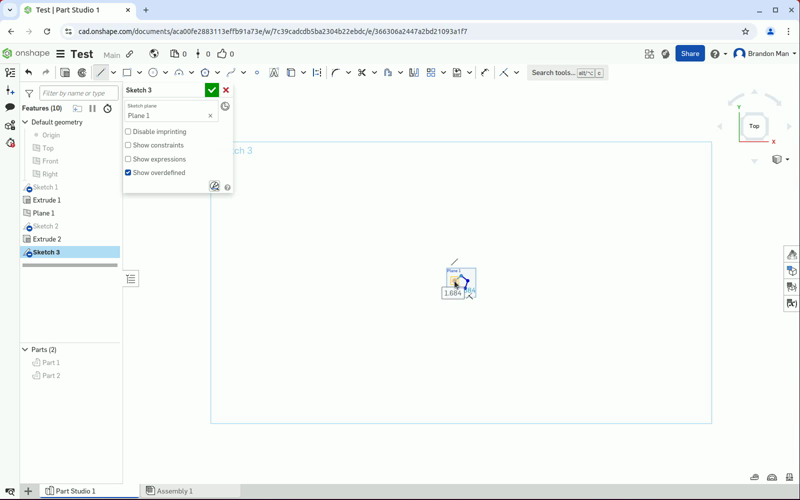
mouse_move(457, 287)
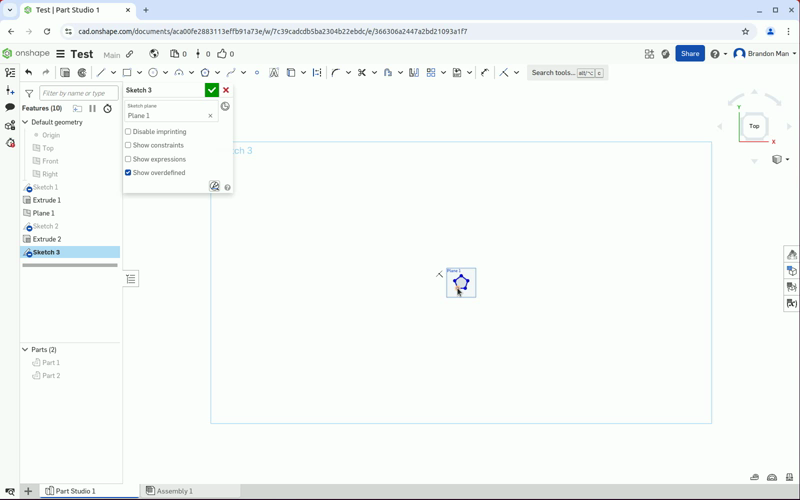
scroll(6)
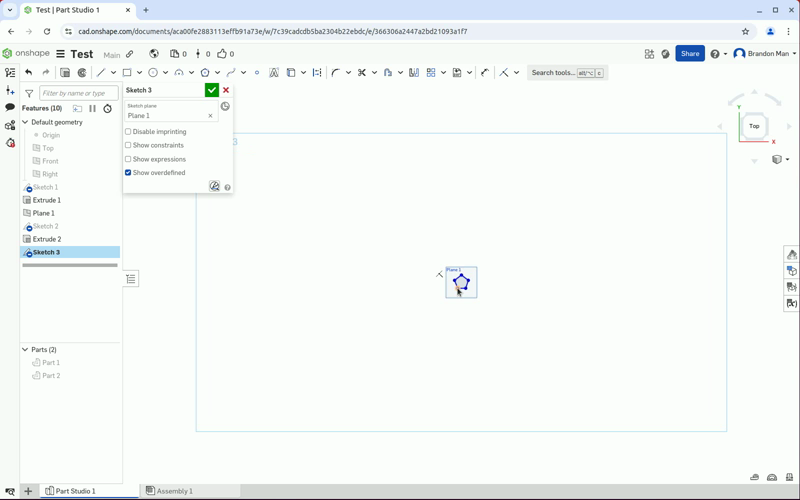
scroll(6)
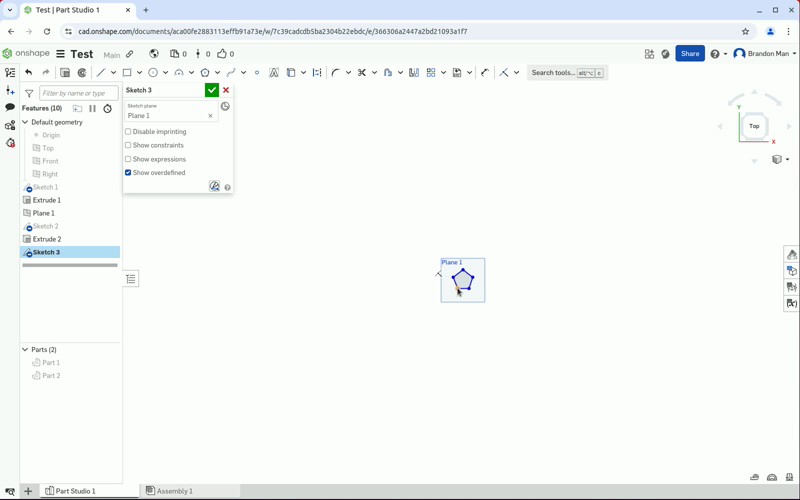
scroll(6)
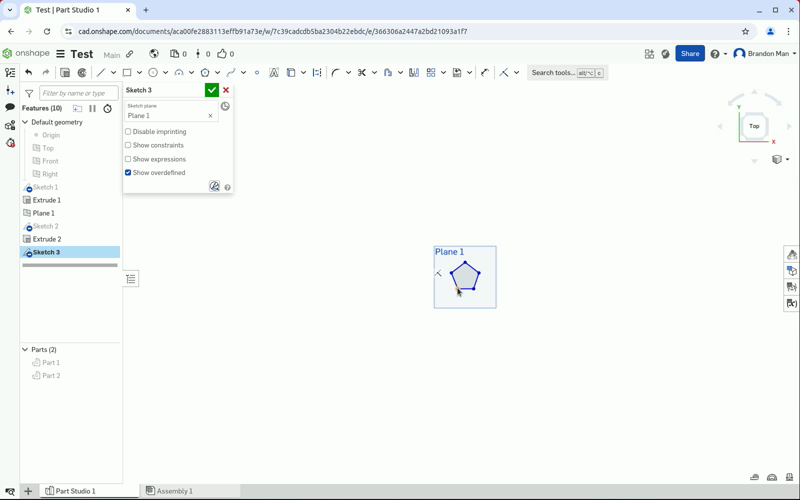
scroll(6)
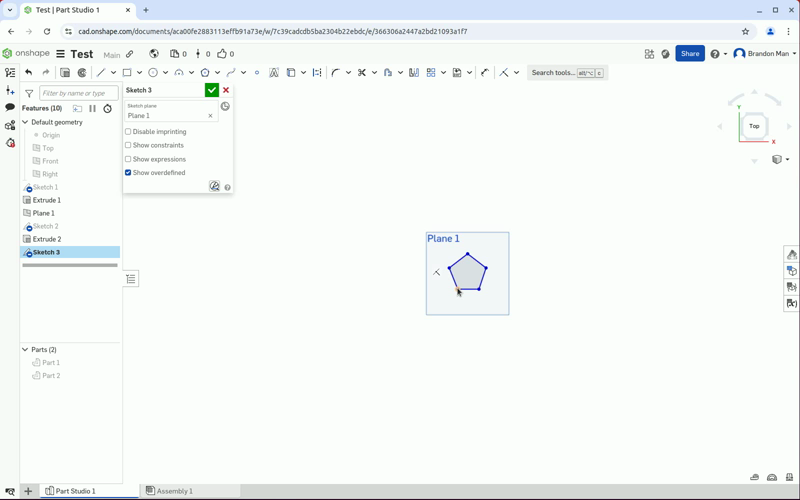
scroll(6)
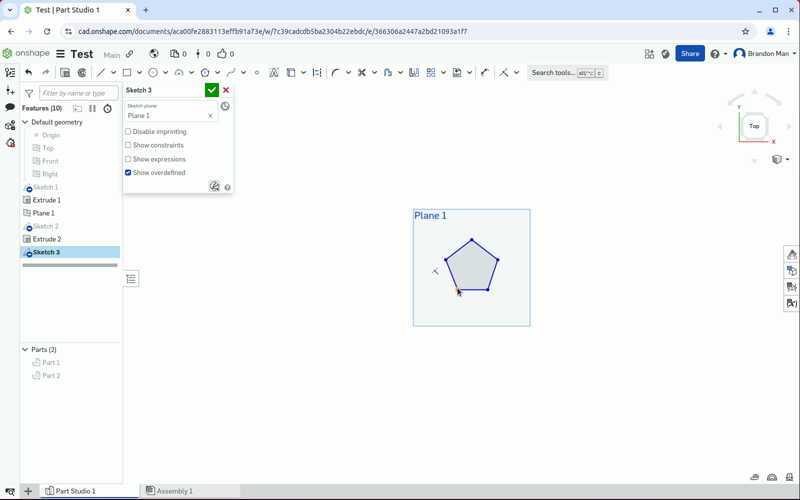
scroll(6)
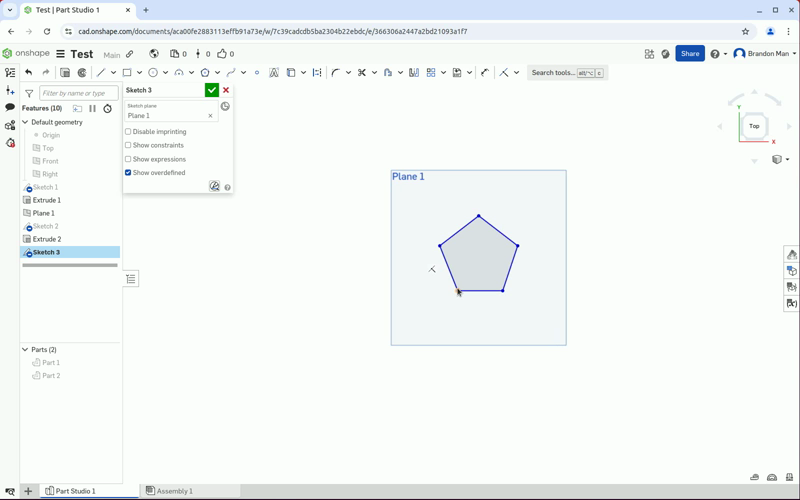
scroll(6)
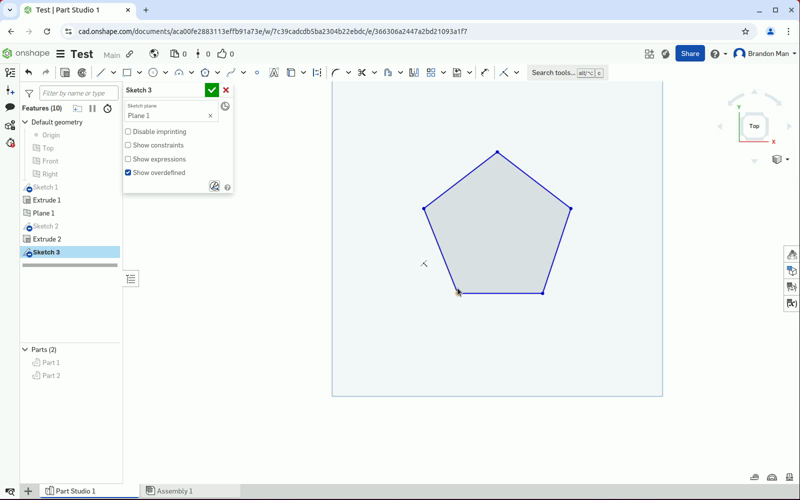
click(457, 287)
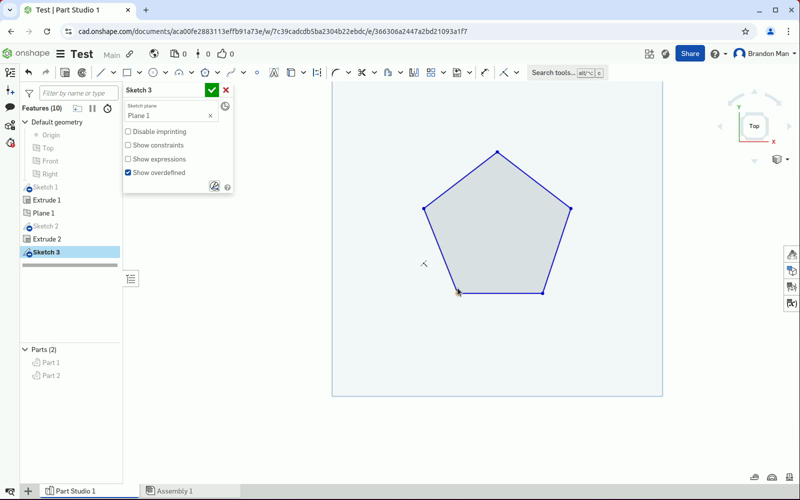
scroll(-6)
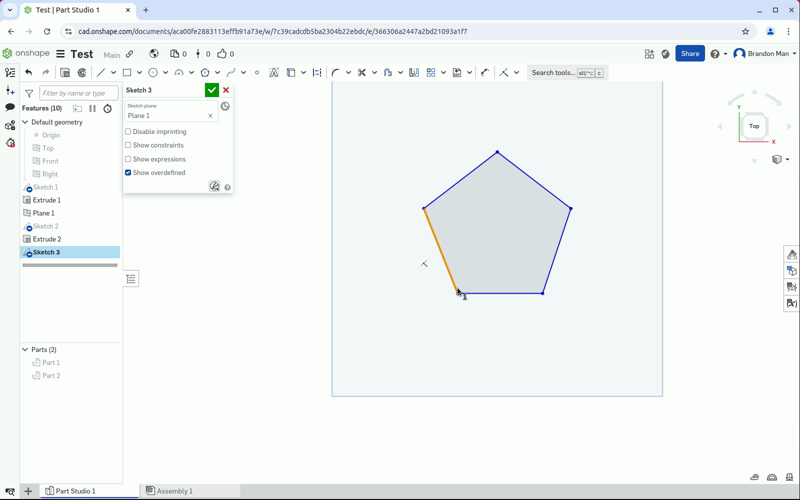
scroll(-6)
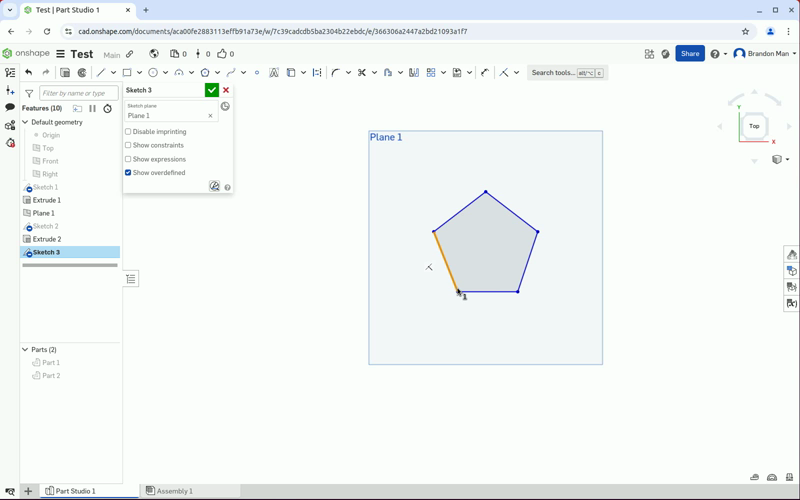
scroll(-6)
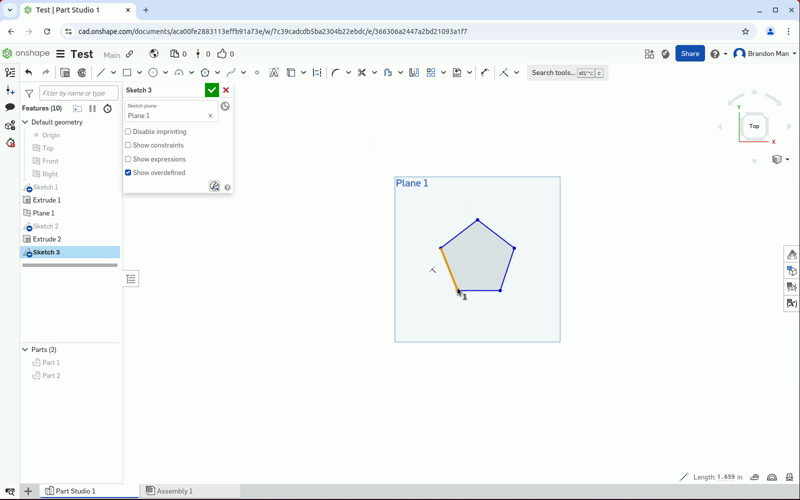
scroll(-6)
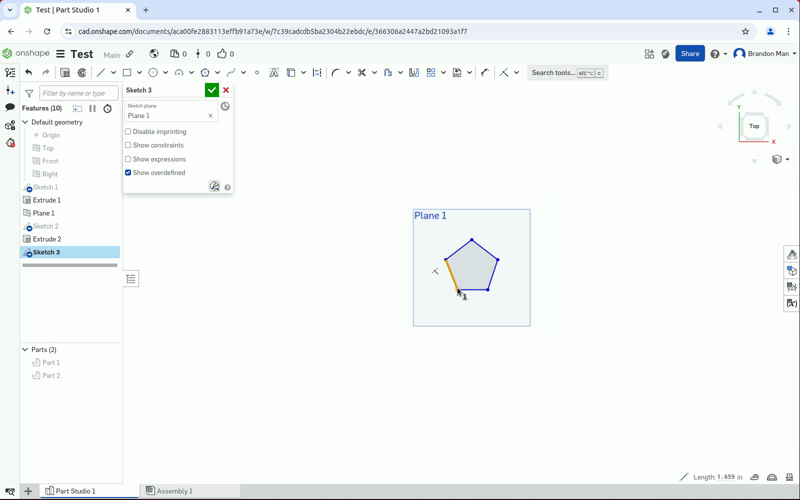
scroll(-6)
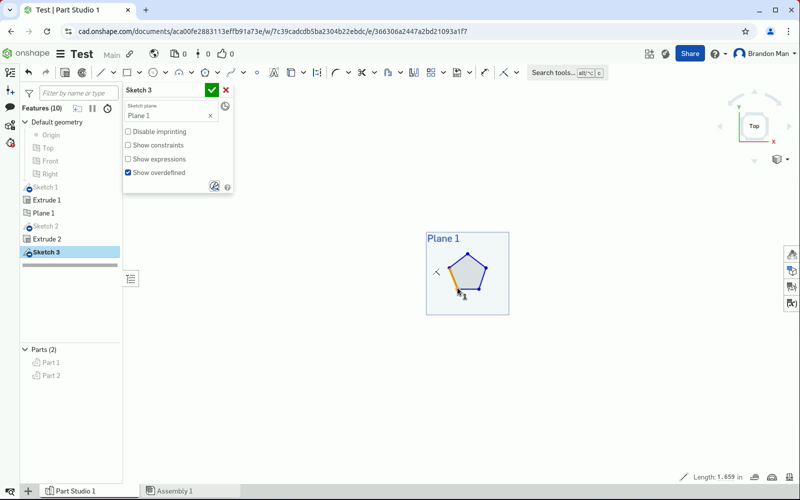
scroll(-6)
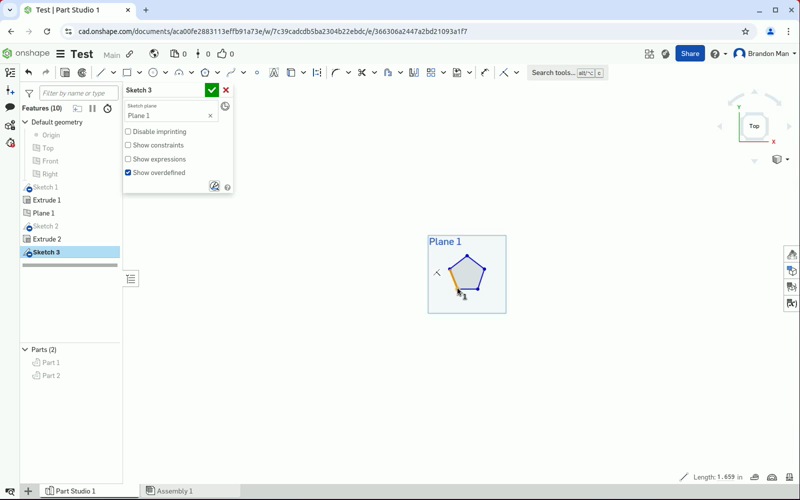
scroll(-6)
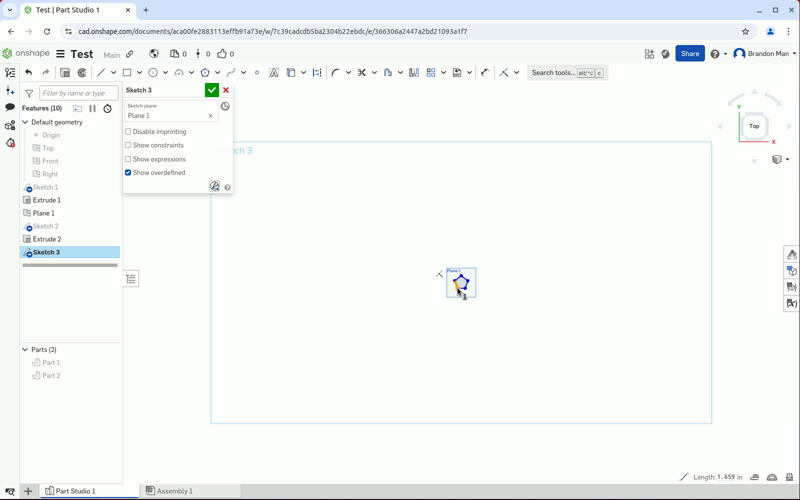
mouse_move(73, 352)
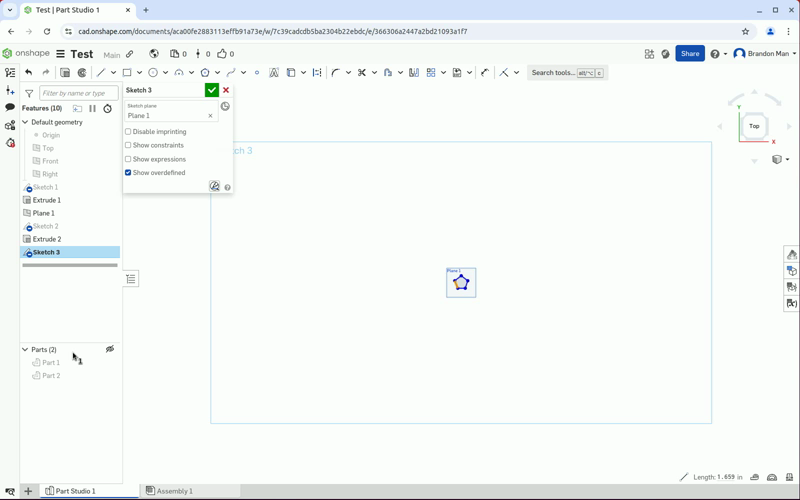
key(shift+y)
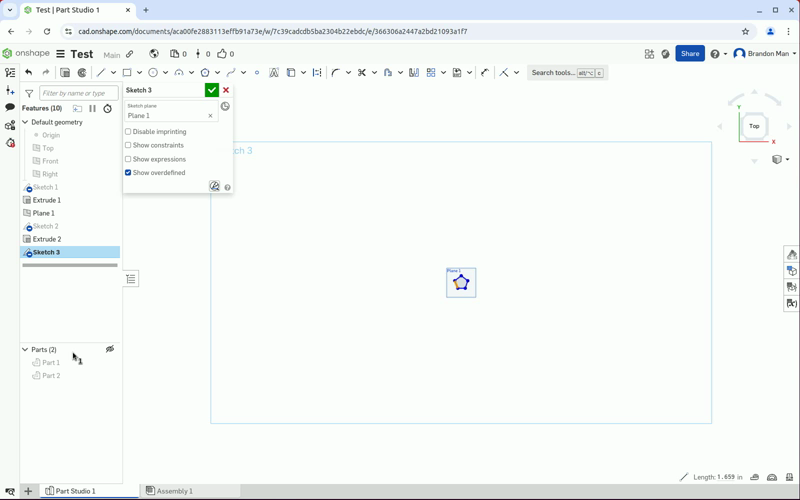
key(shift+e)
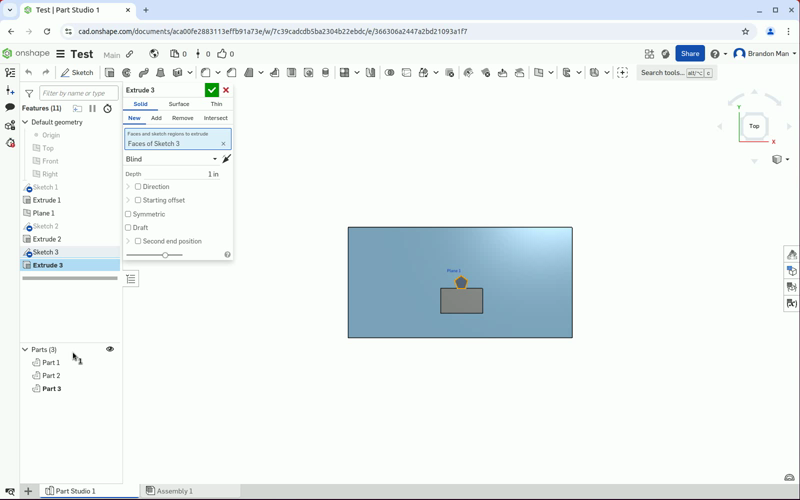
mouse_move(143, 106)
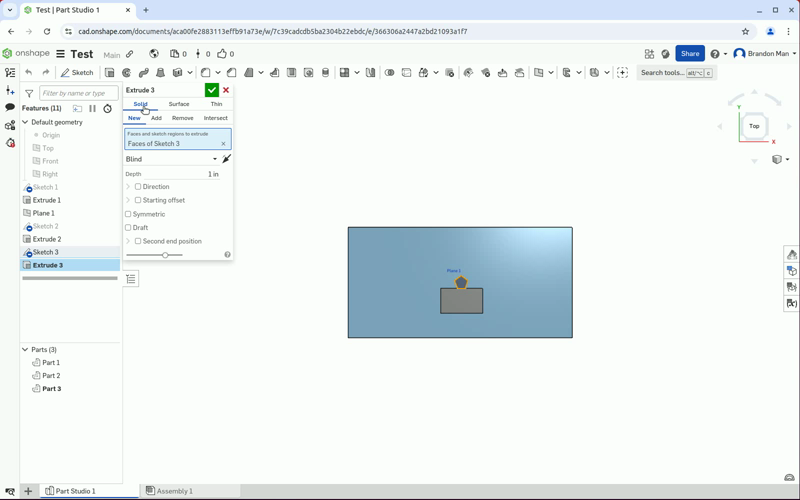
click(143, 106)
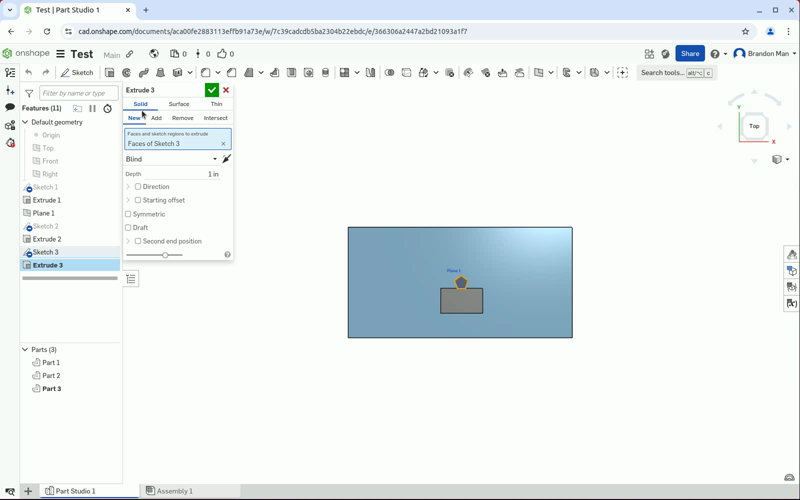
mouse_move(137, 120)
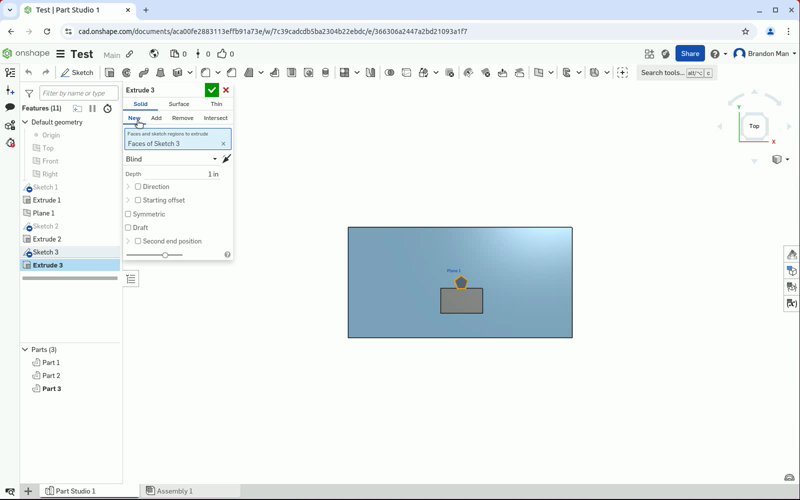
click(137, 120)
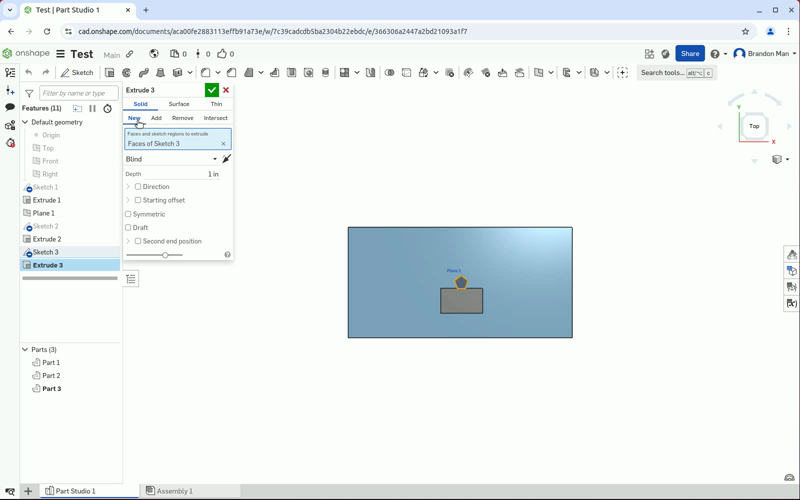
key(tab, 4)
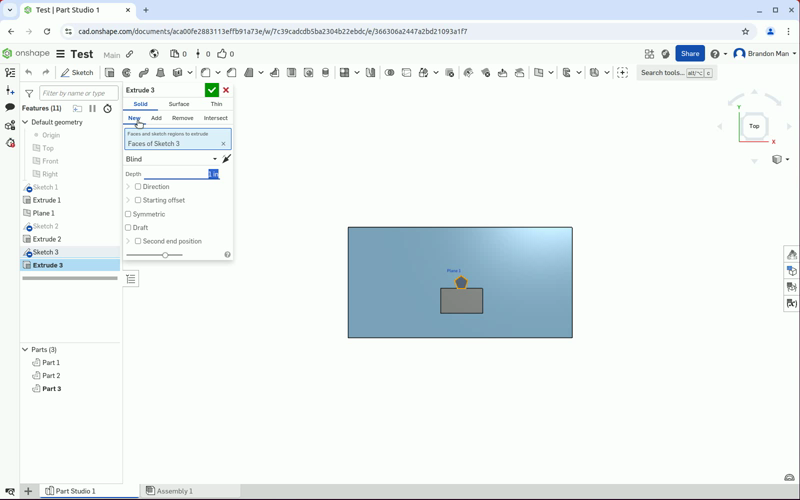
text(0.722)
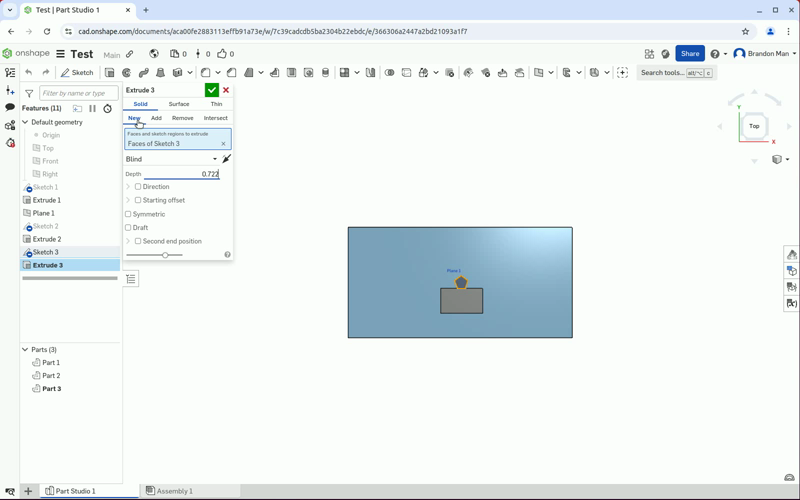
key(enter)
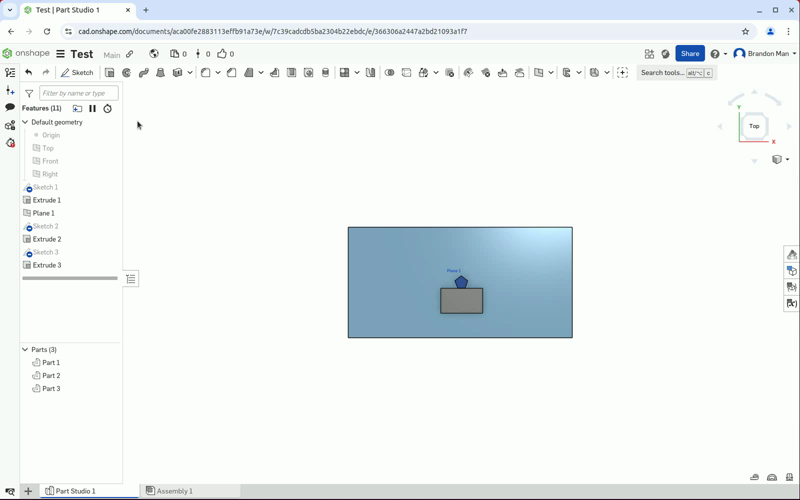
key(shift+h)
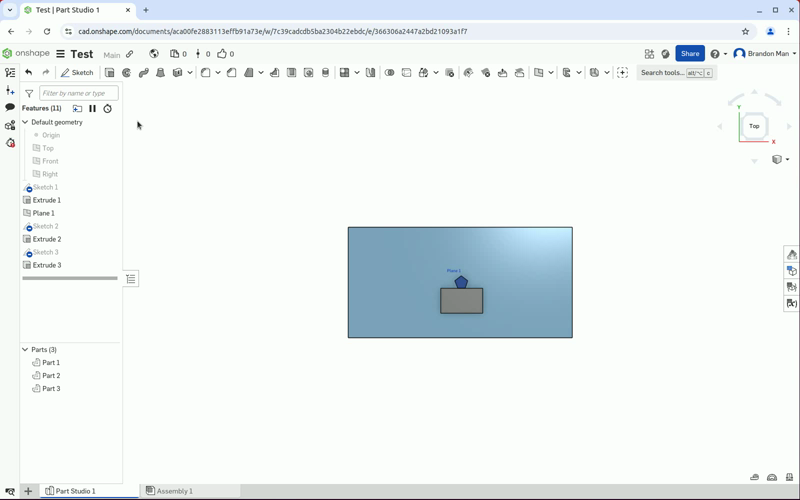
key(shift+h)
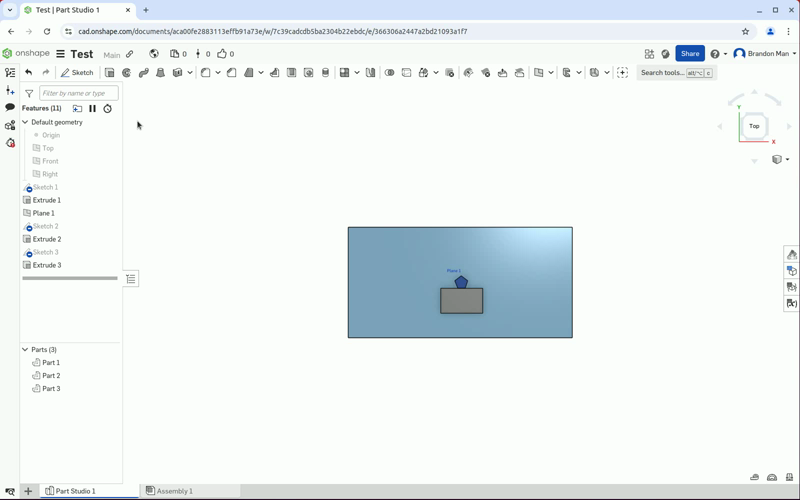
mouse_move(73, 189)
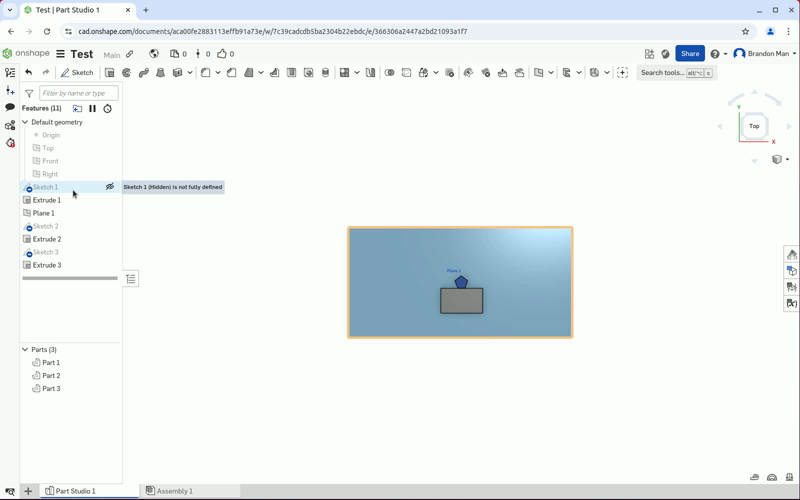
click(73, 189)
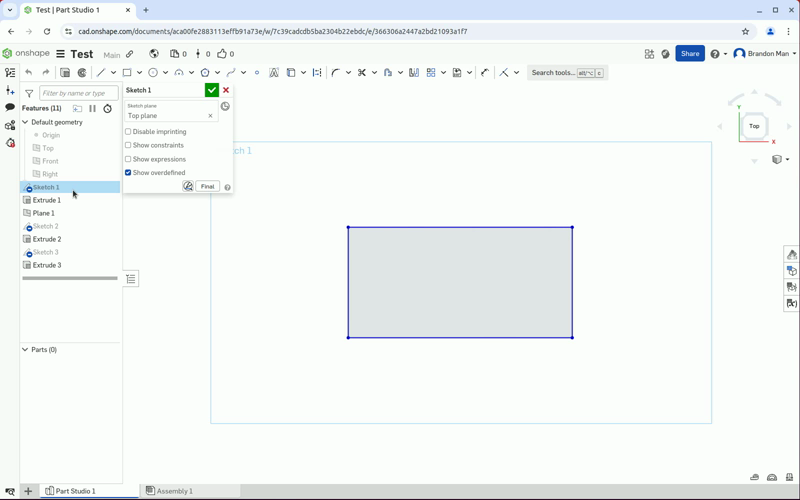
mouse_move(229, 92)
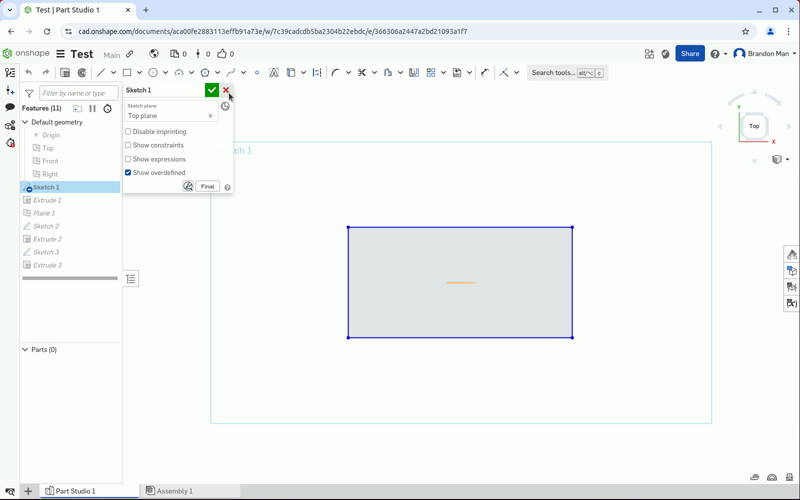
click(229, 92)
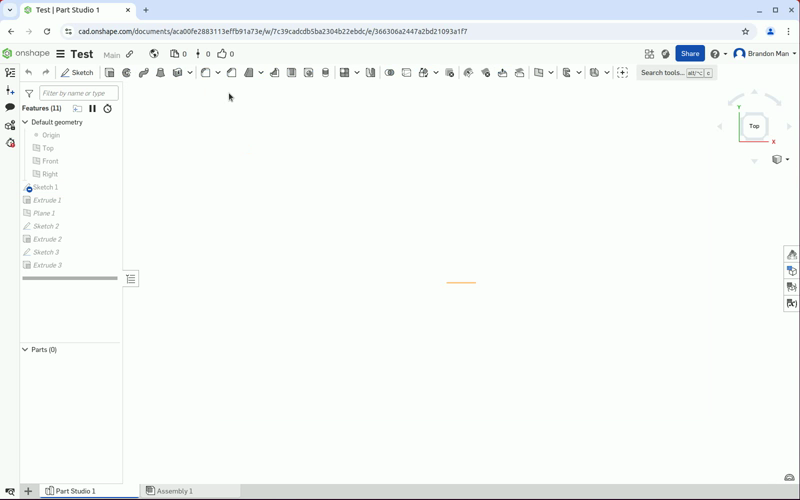
key(shift+s)
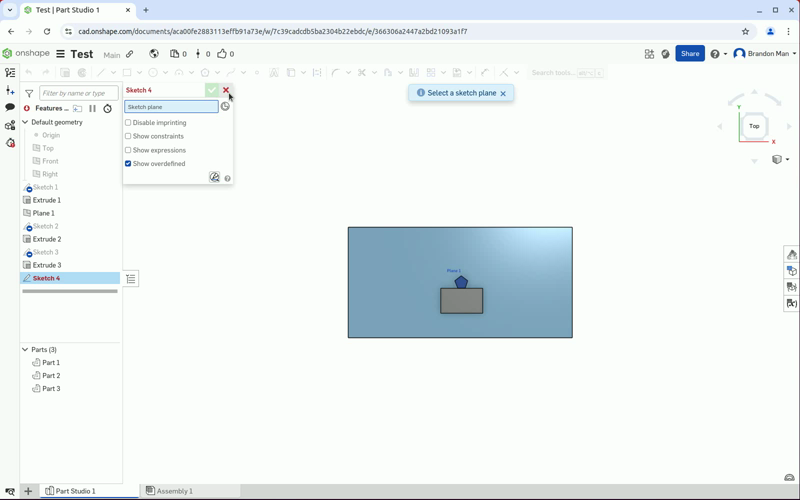
mouse_move(73, 215)
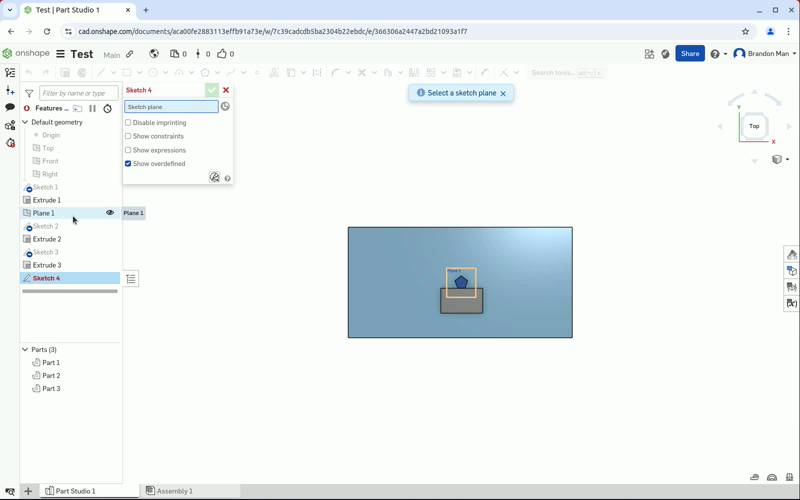
click(73, 215)
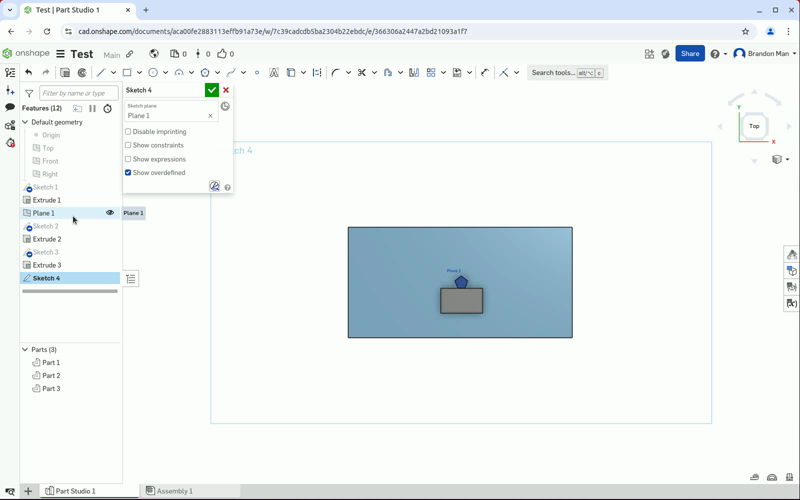
mouse_move(73, 352)
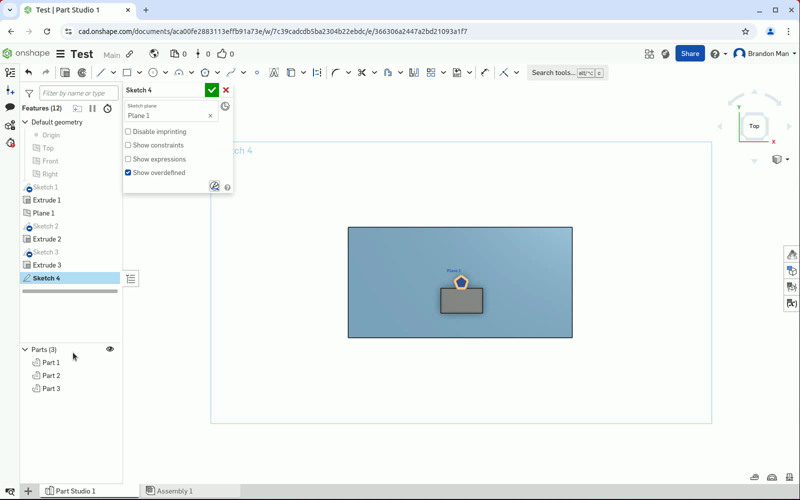
key(y)
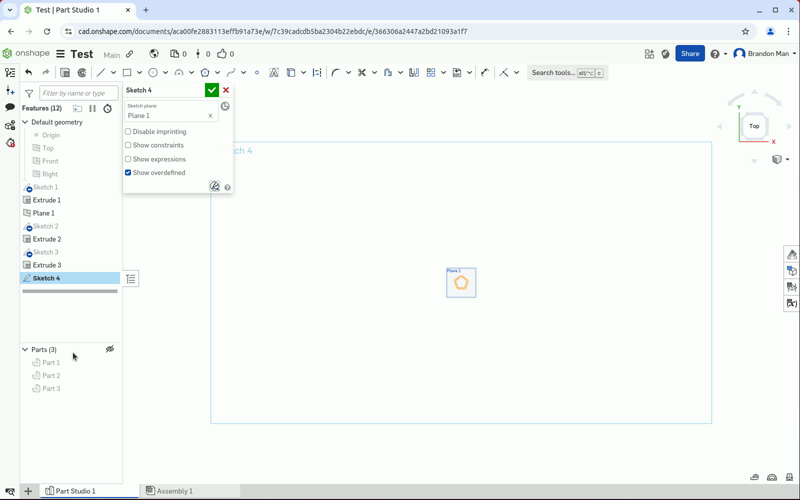
key(l)
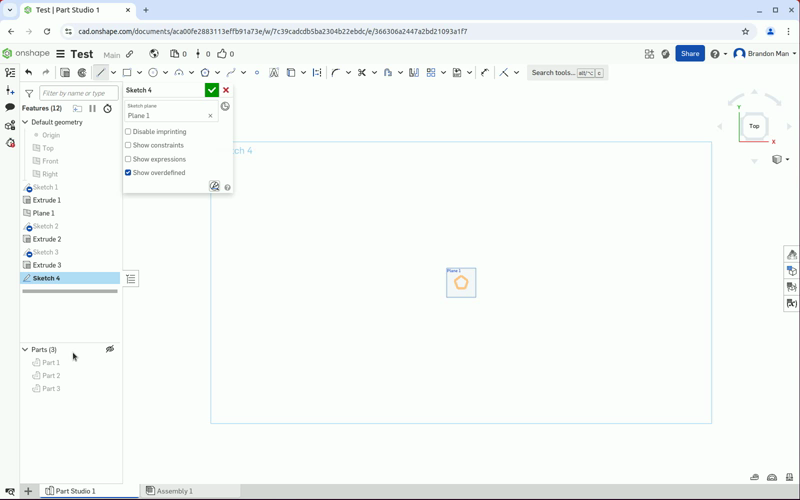
key_down(shift)
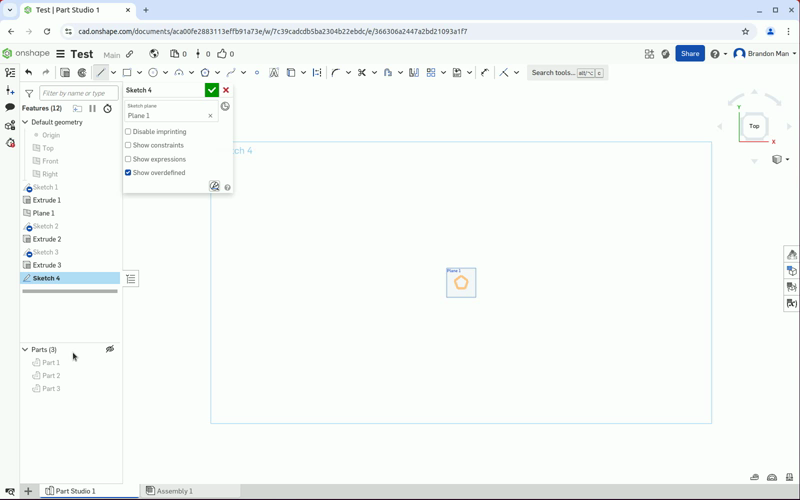
mouse_move(410, 306)
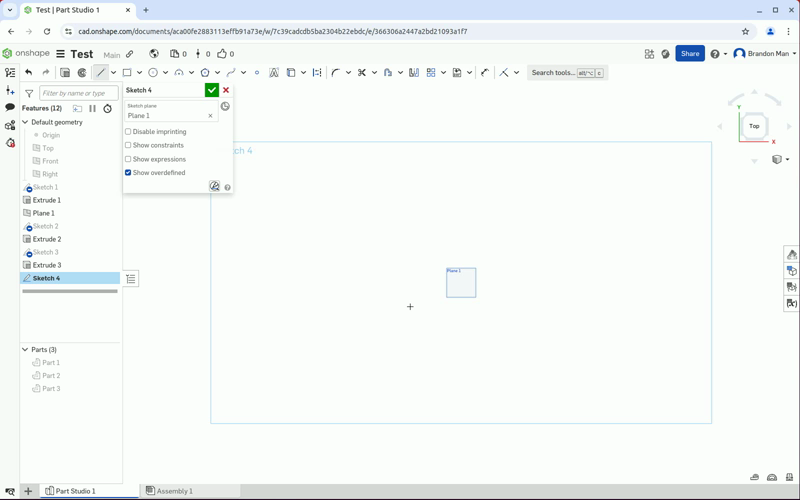
click(410, 306)
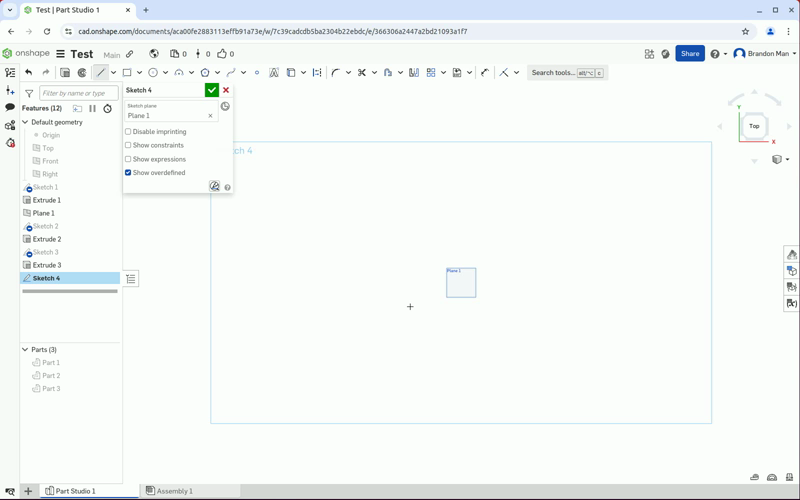
key_up(shift)
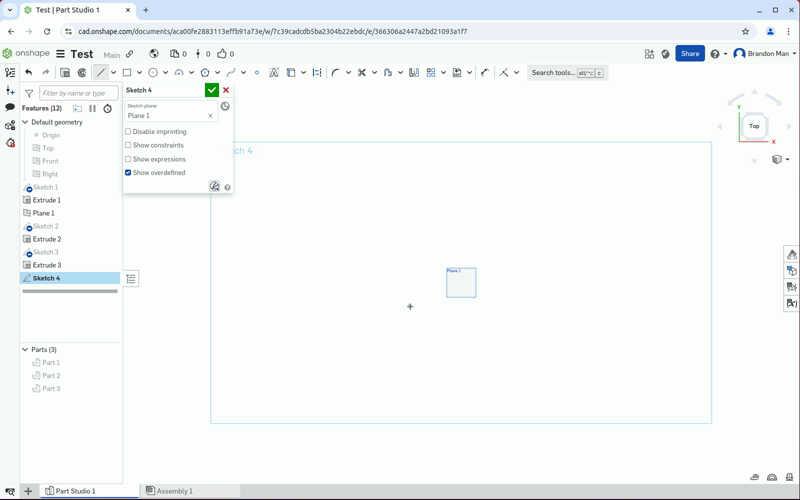
key_down(shift)
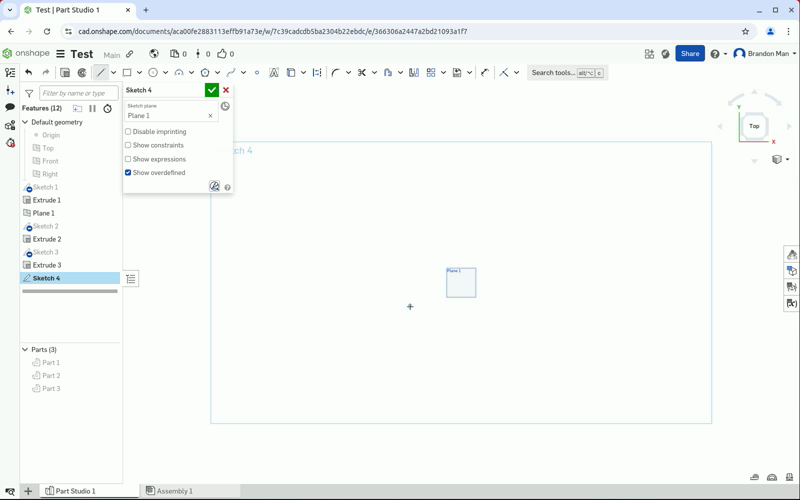
mouse_move(440, 306)
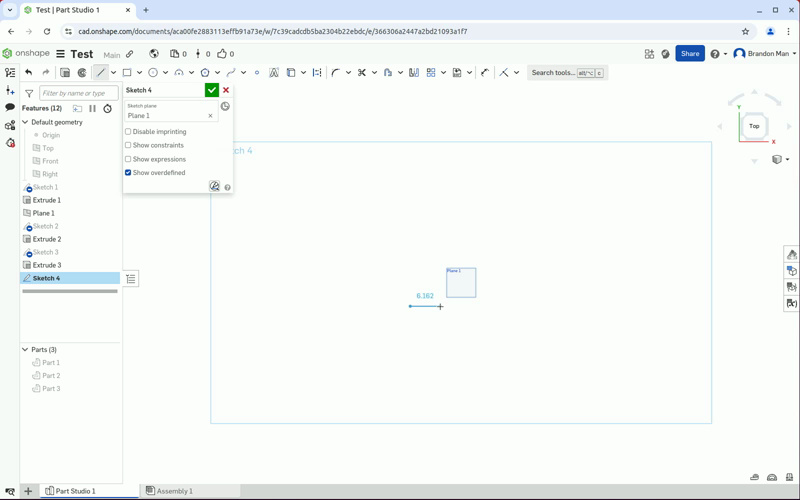
mouse_move(416, 312)
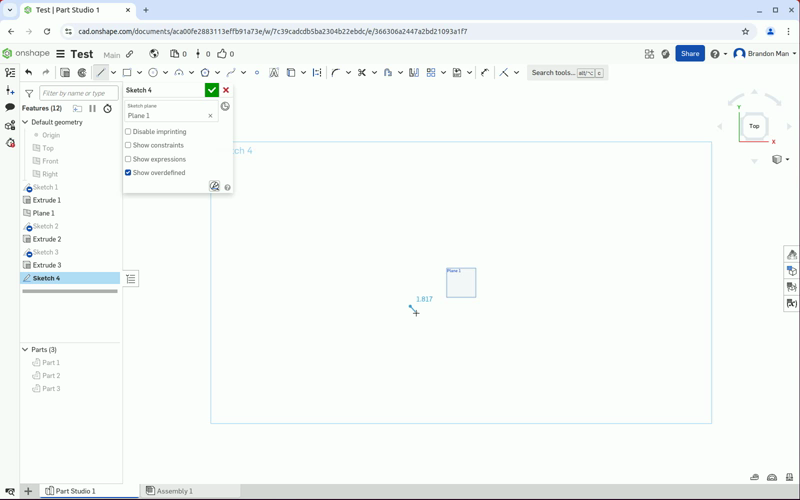
click(416, 312)
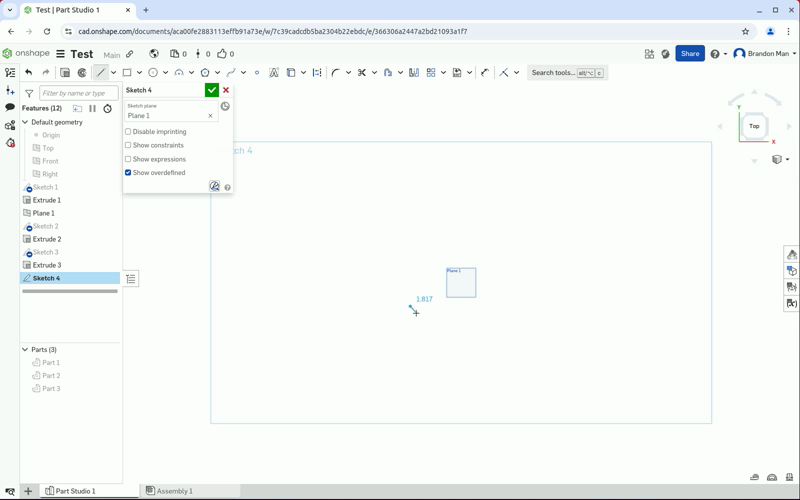
key_up(shift)
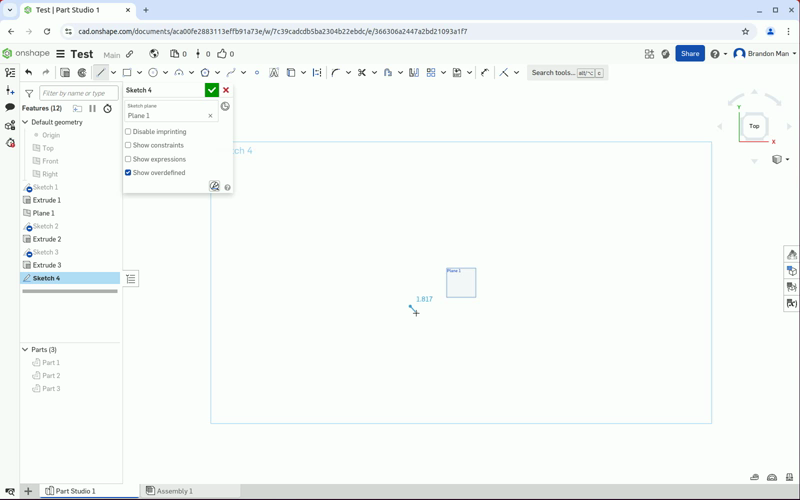
key_down(shift)
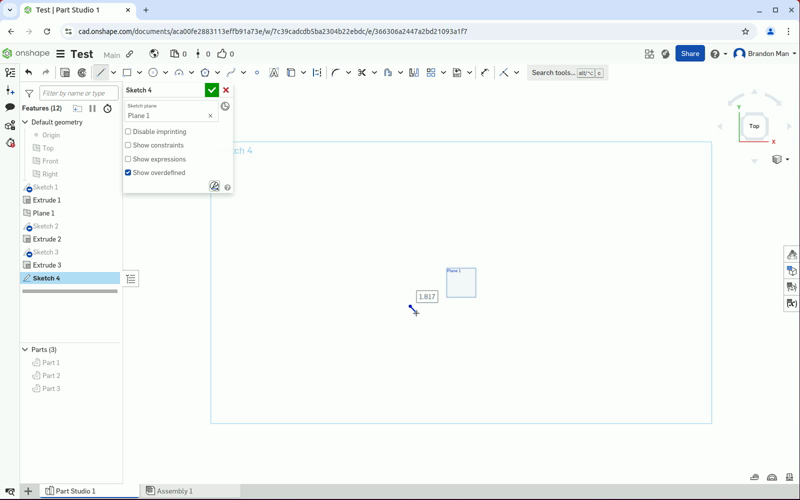
mouse_move(446, 312)
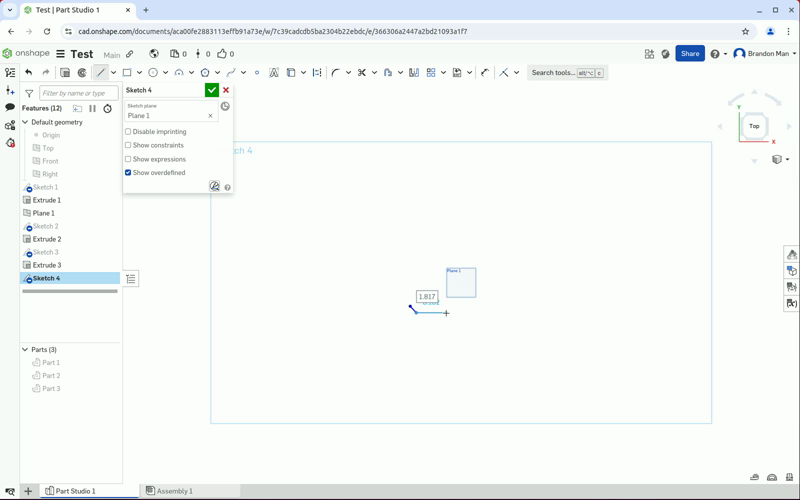
mouse_move(438, 292)
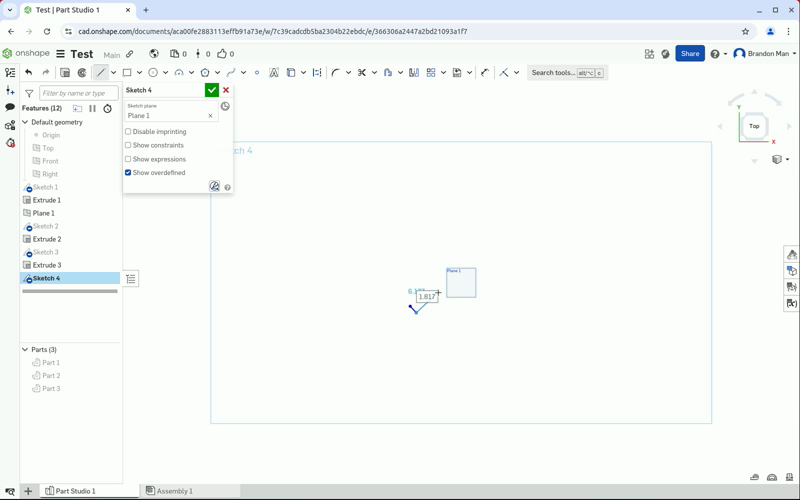
click(438, 292)
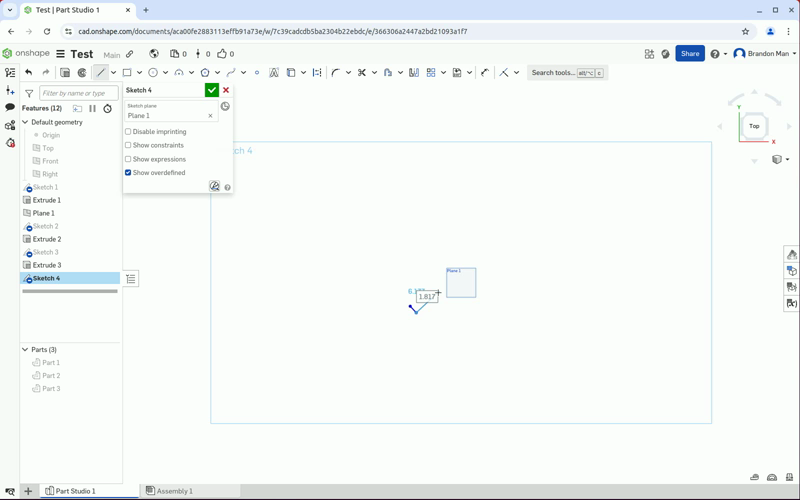
key_up(shift)
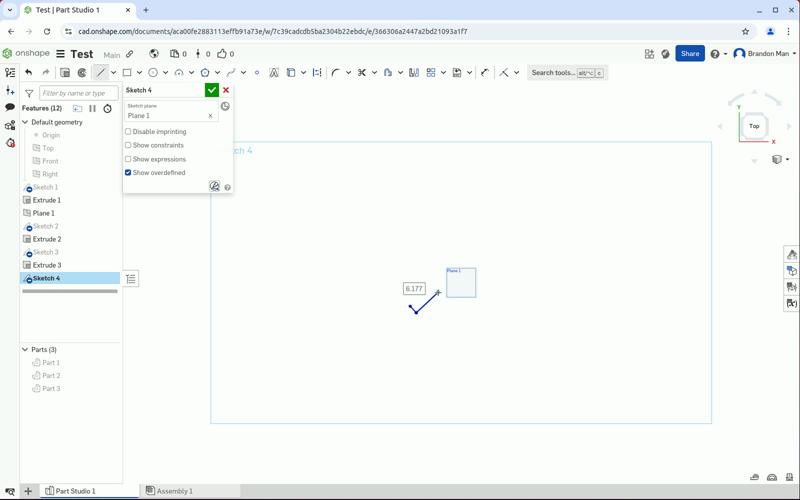
key_down(shift)
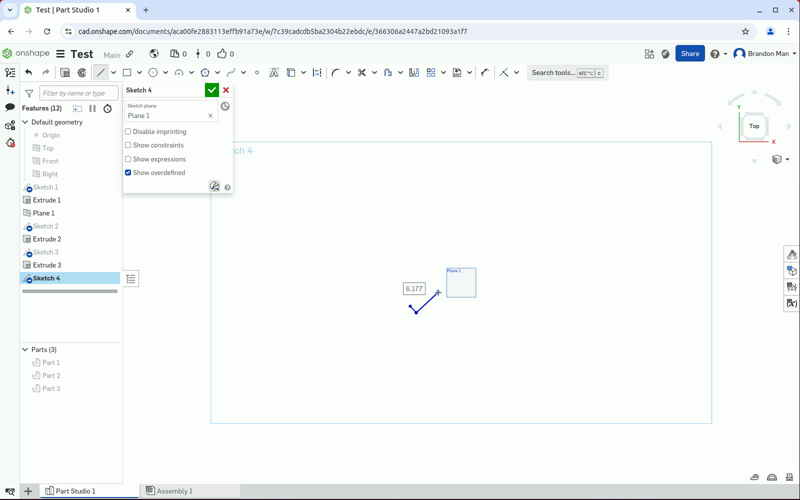
mouse_move(468, 292)
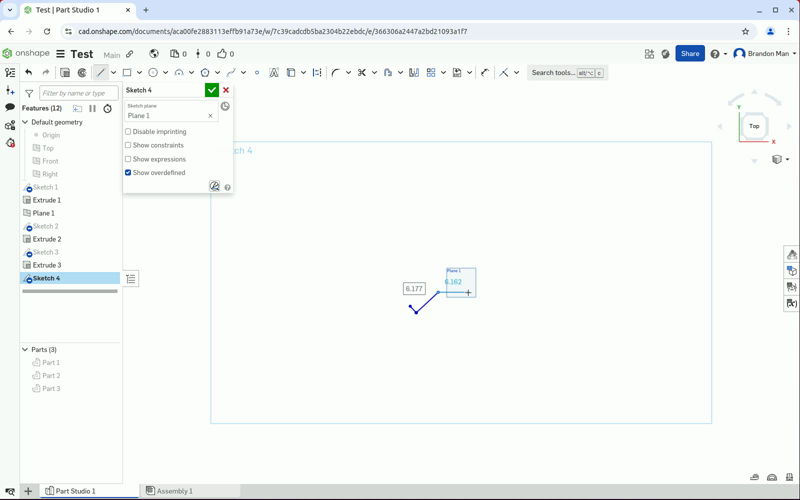
mouse_move(432, 286)
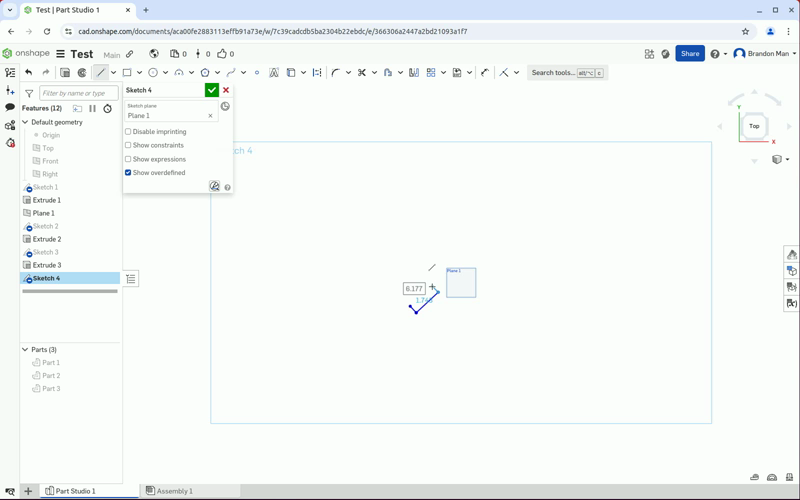
click(432, 286)
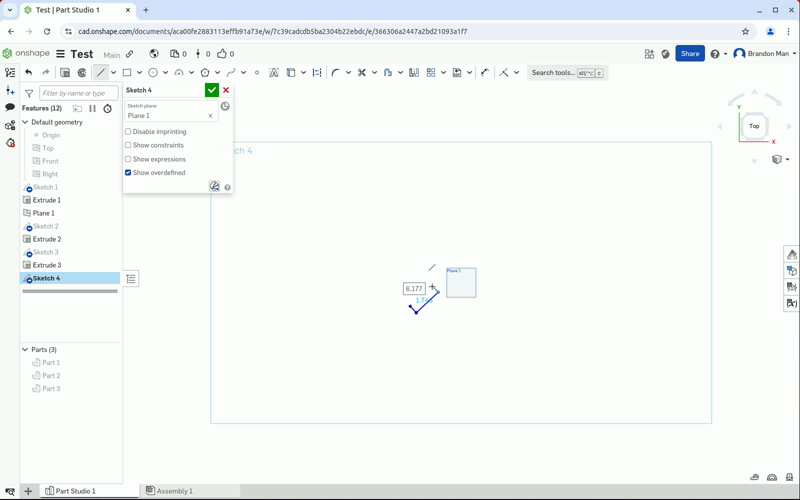
key_up(shift)
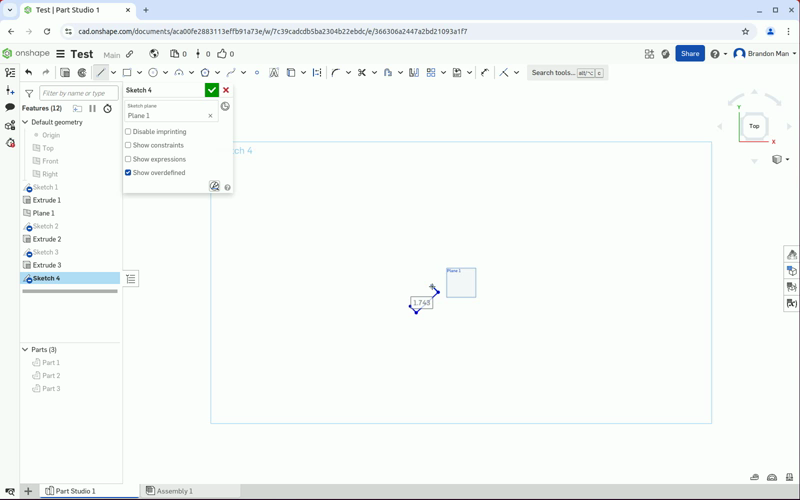
mouse_move(462, 286)
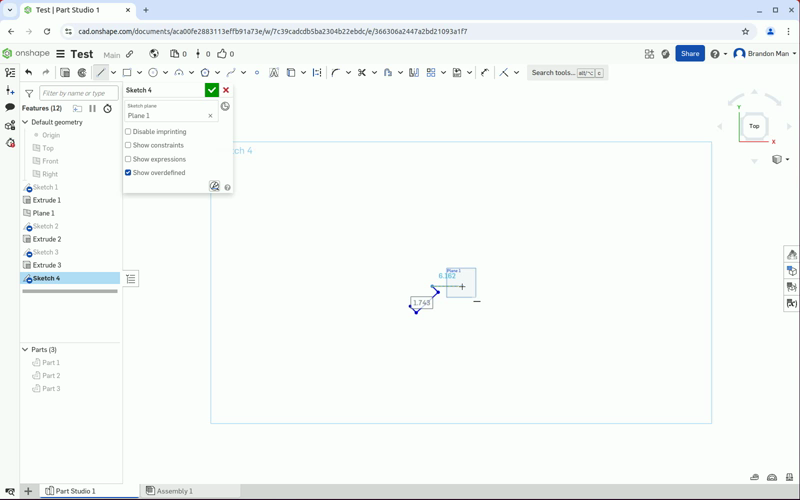
key_down(shift)
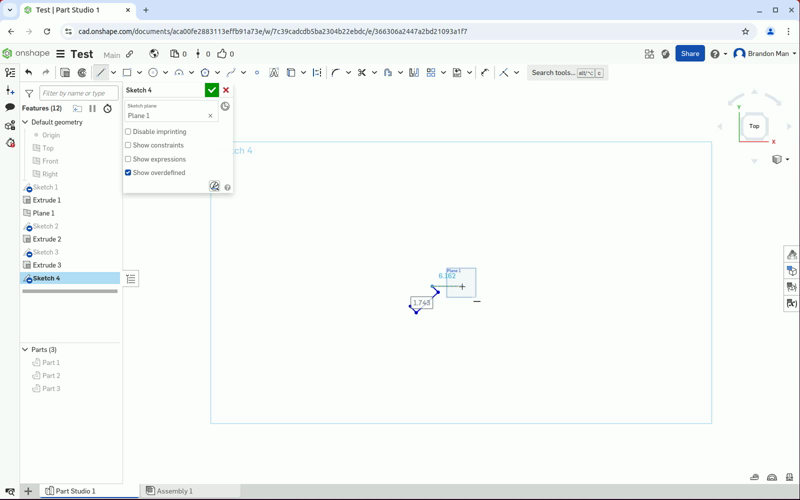
mouse_move(410, 306)
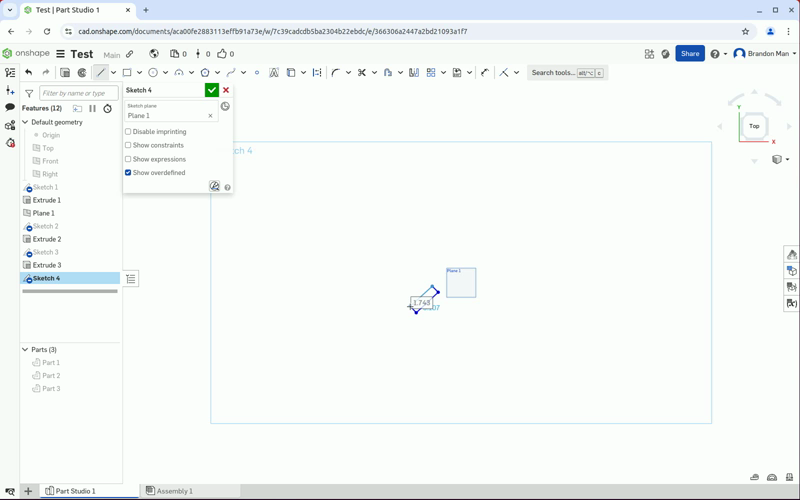
key_up(shift)
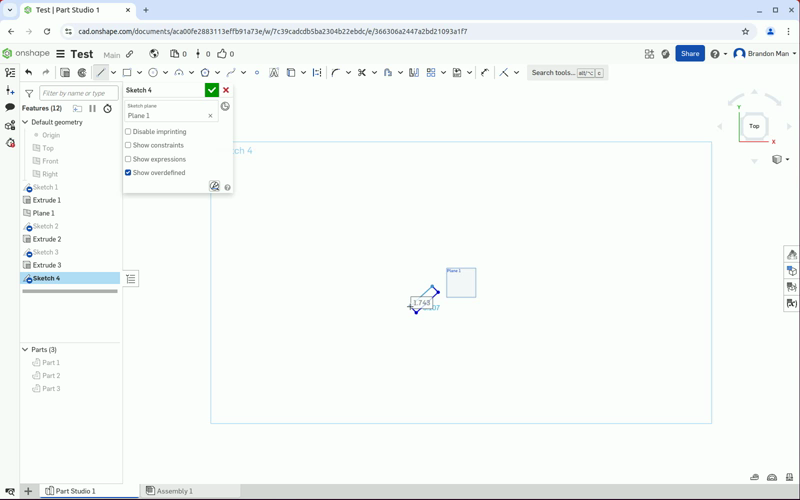
click(410, 306)
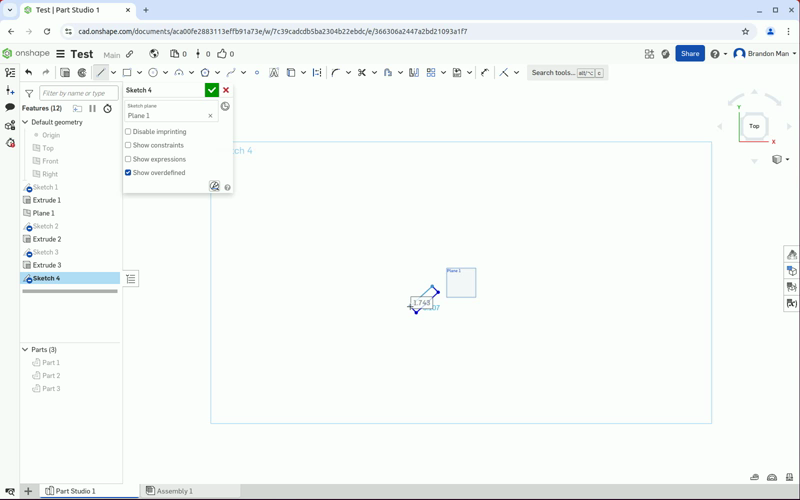
key(esc)
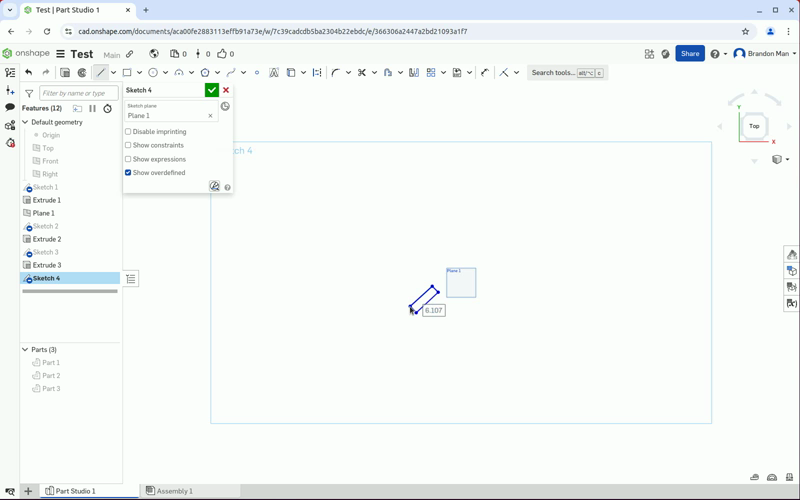
mouse_move(421, 304)
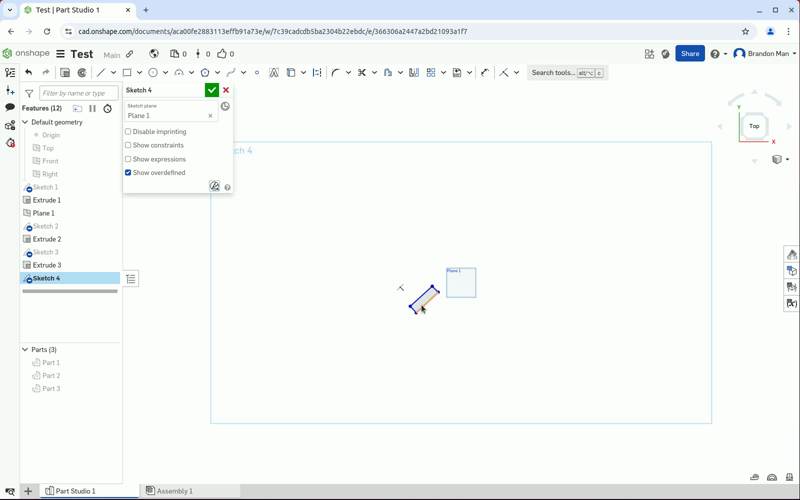
scroll(6)
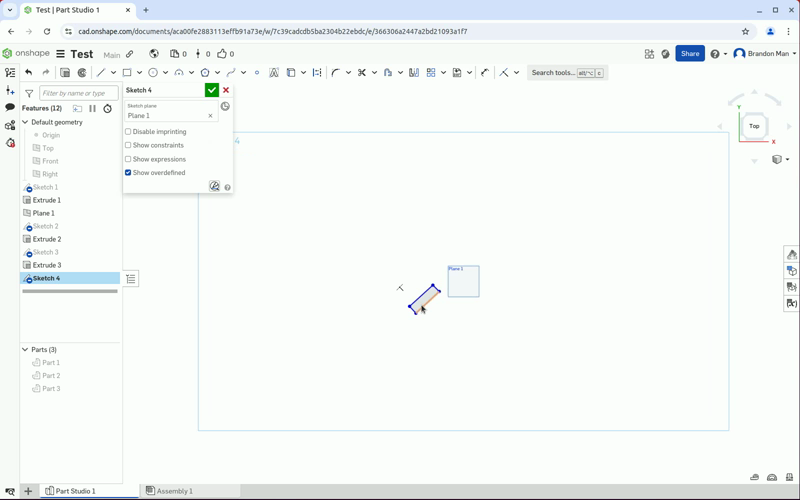
scroll(6)
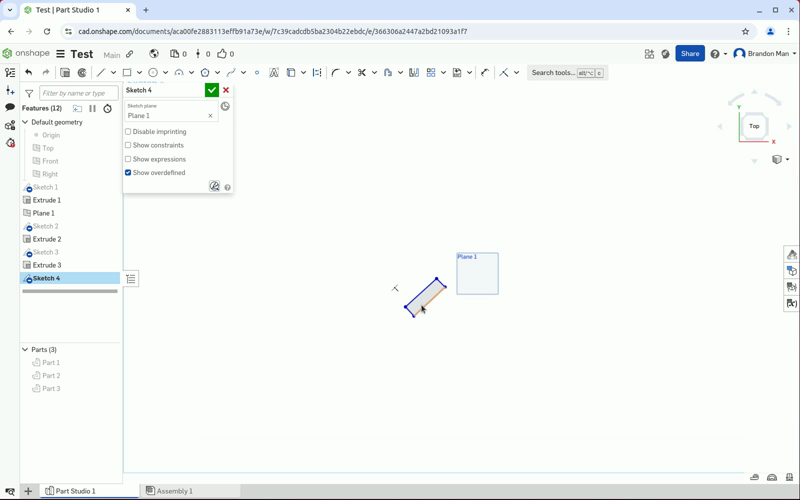
scroll(6)
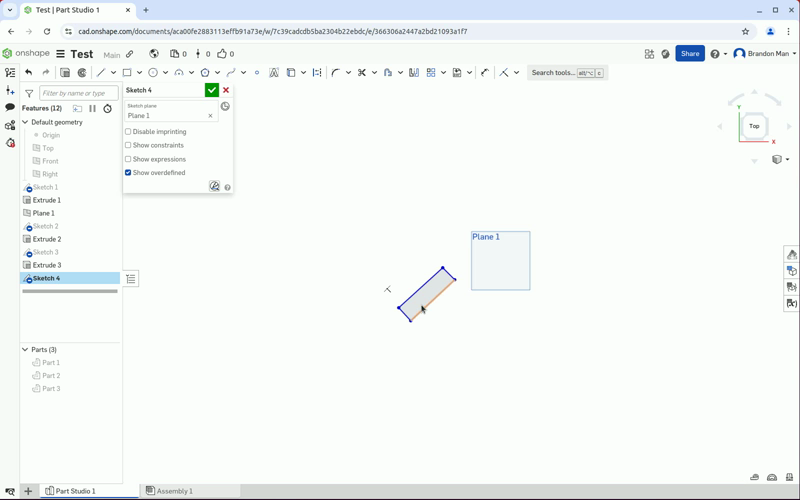
scroll(6)
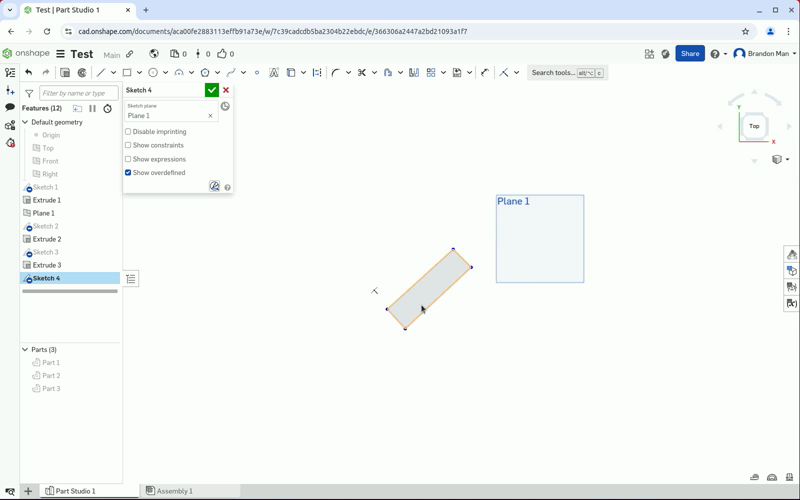
scroll(6)
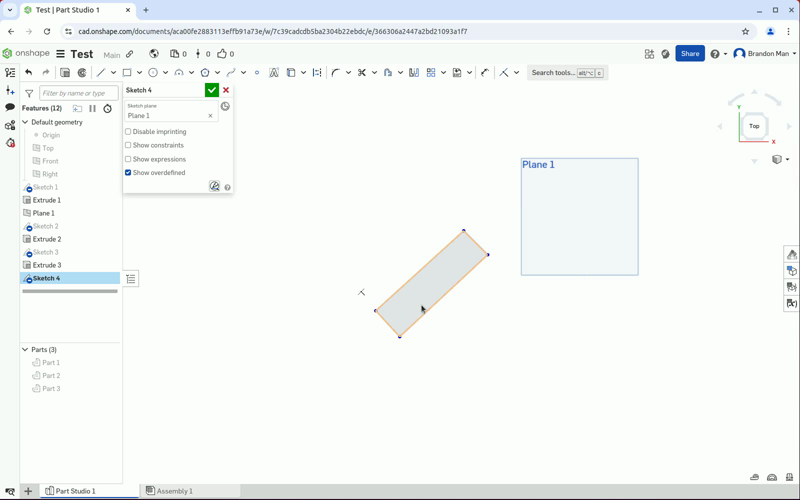
scroll(6)
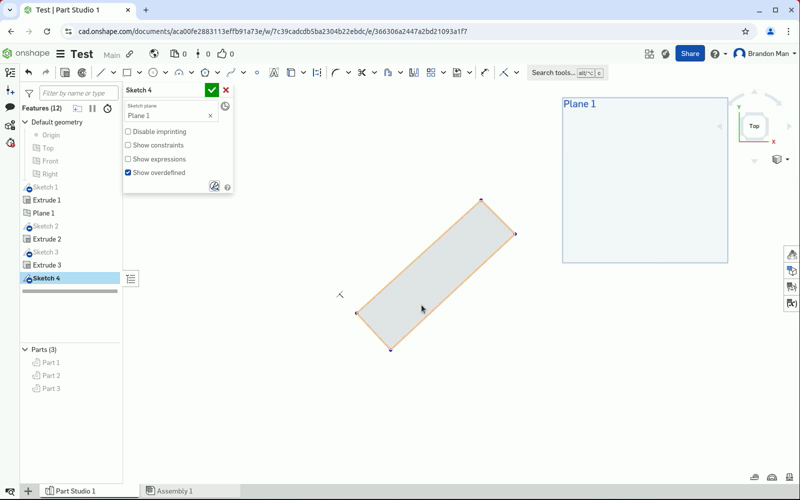
scroll(6)
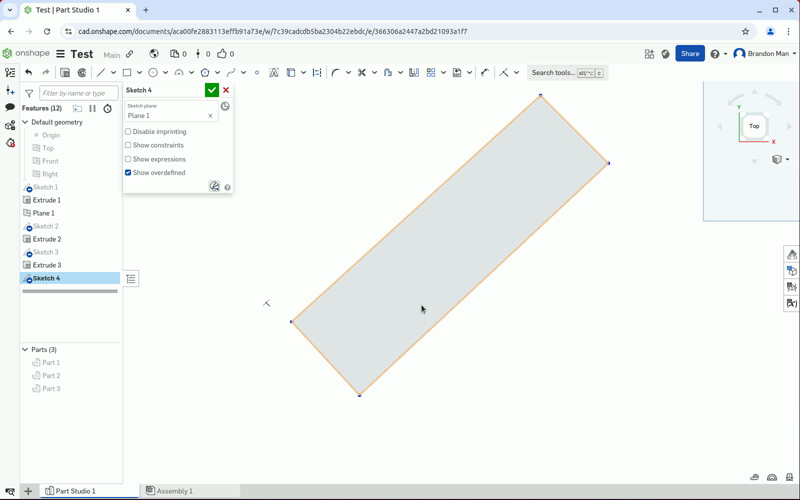
click(421, 304)
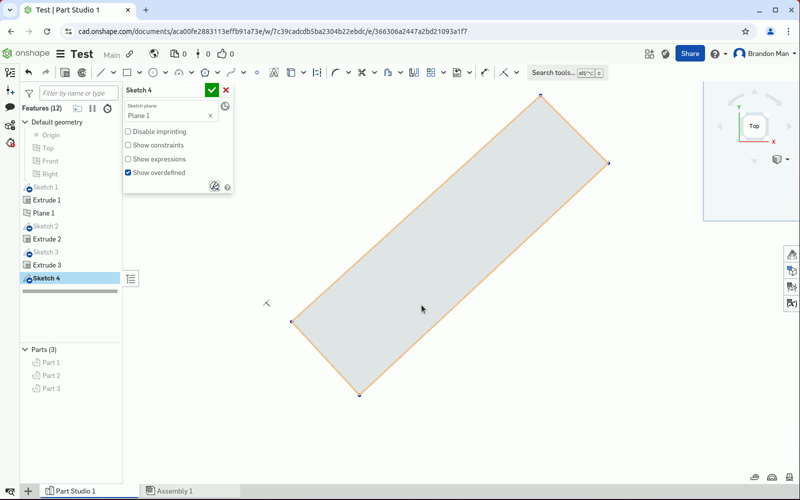
scroll(-6)
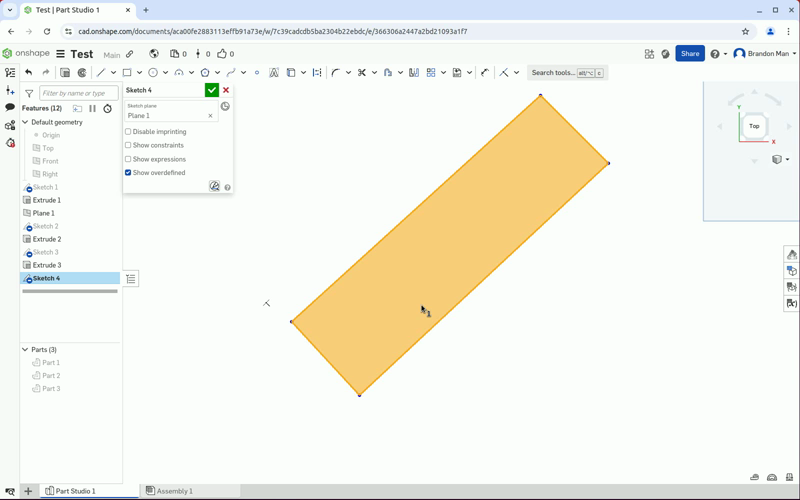
scroll(-6)
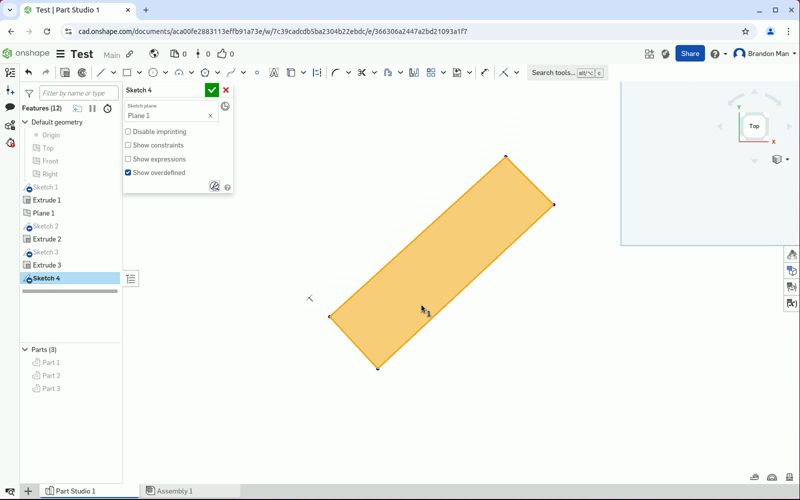
scroll(-6)
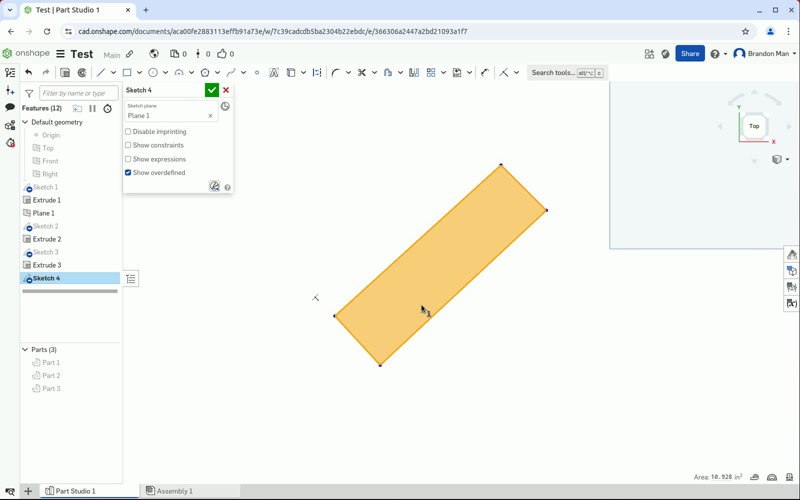
scroll(-6)
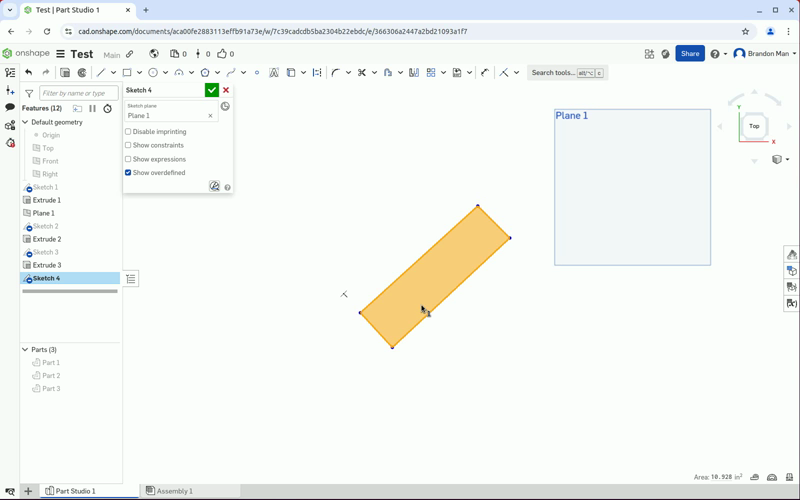
scroll(-6)
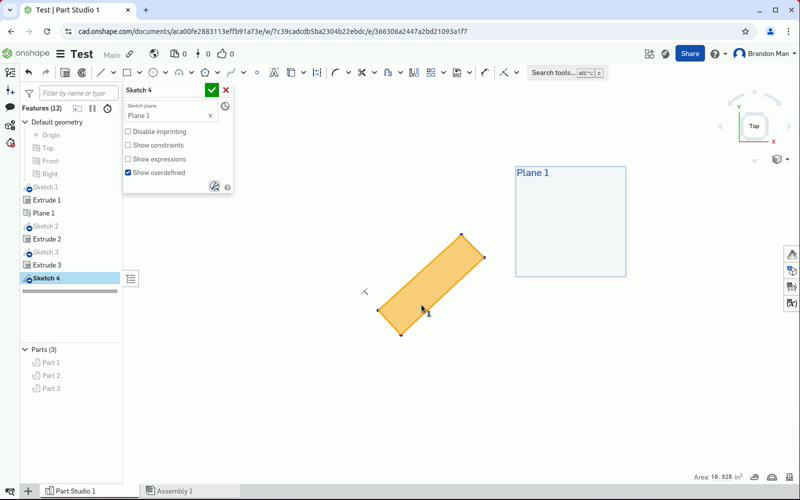
scroll(-6)
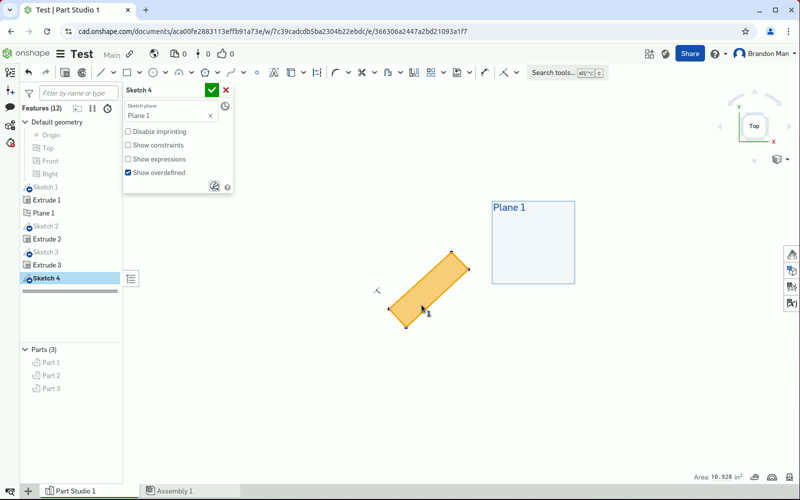
scroll(-6)
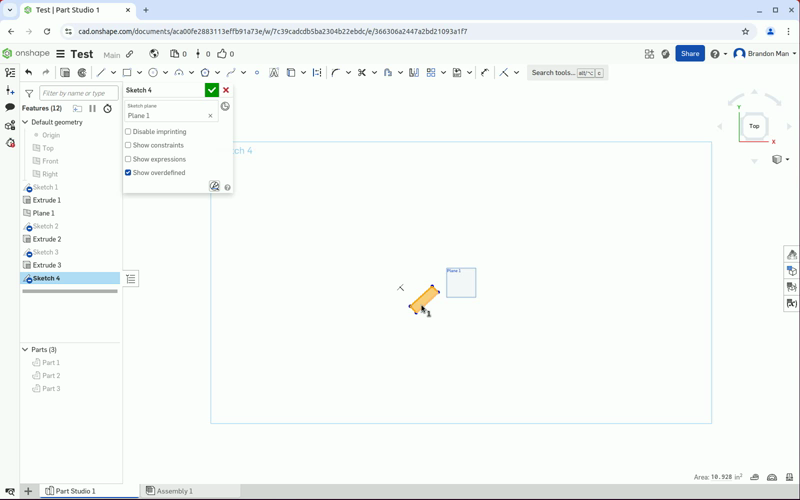
mouse_move(73, 352)
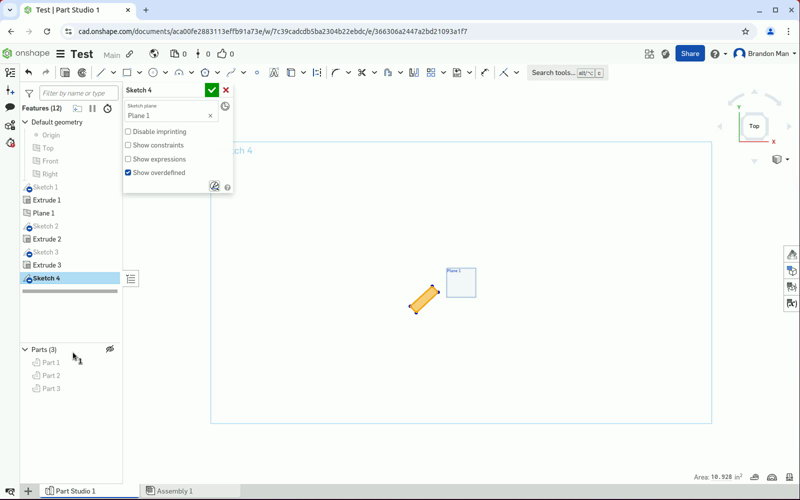
key(shift+y)
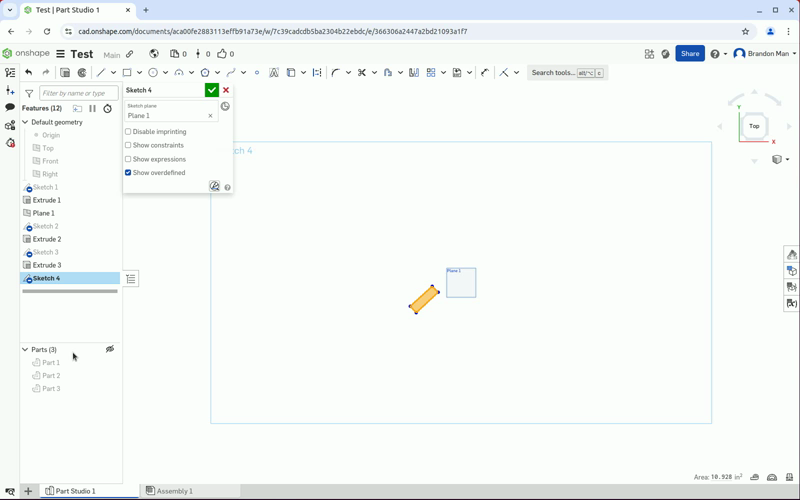
key(shift+e)
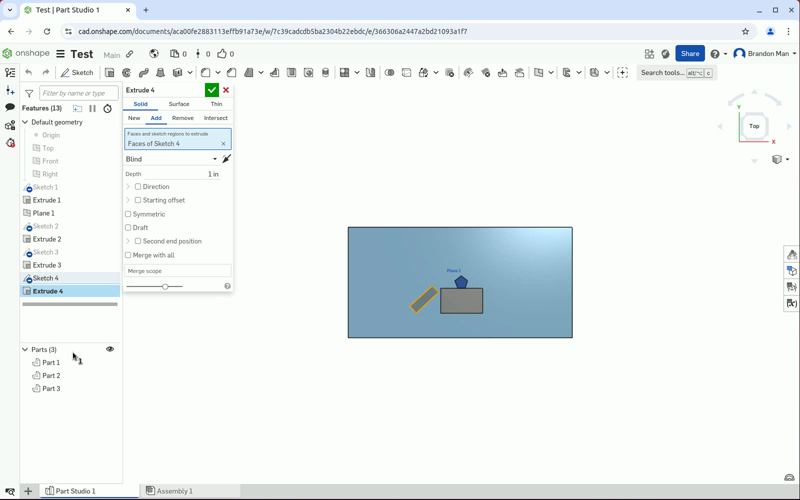
mouse_move(143, 106)
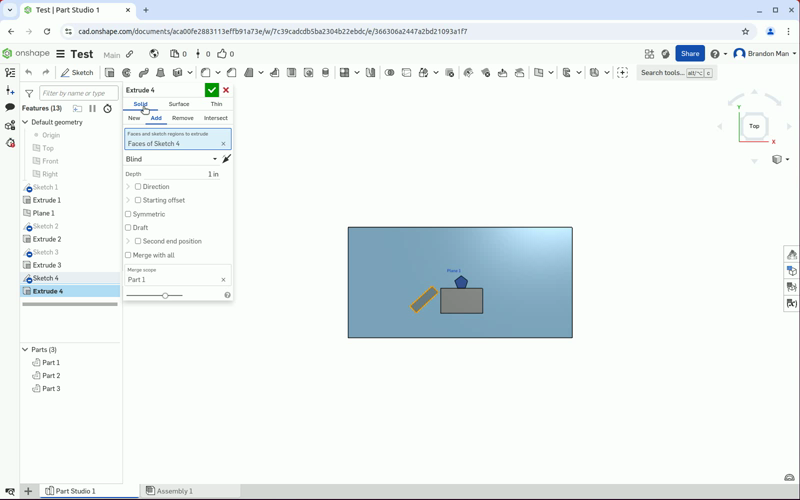
click(143, 106)
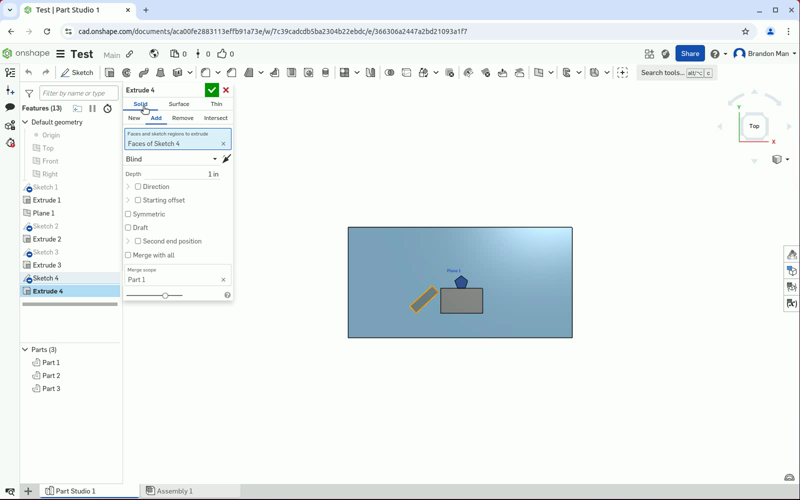
mouse_move(137, 120)
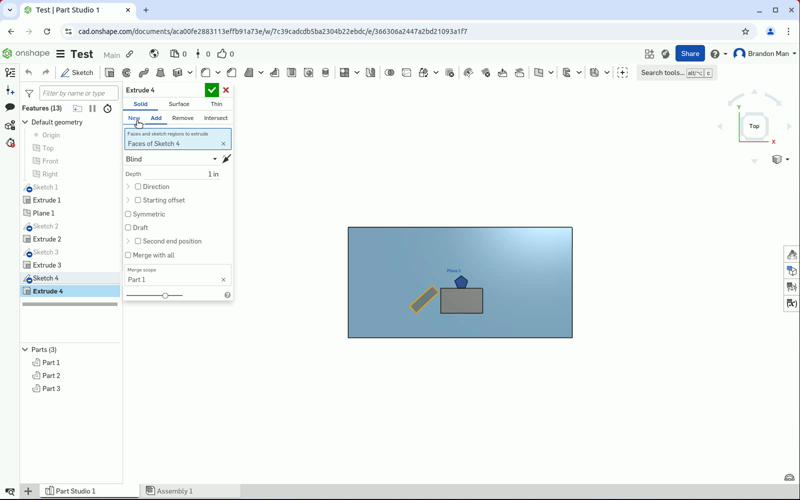
click(137, 120)
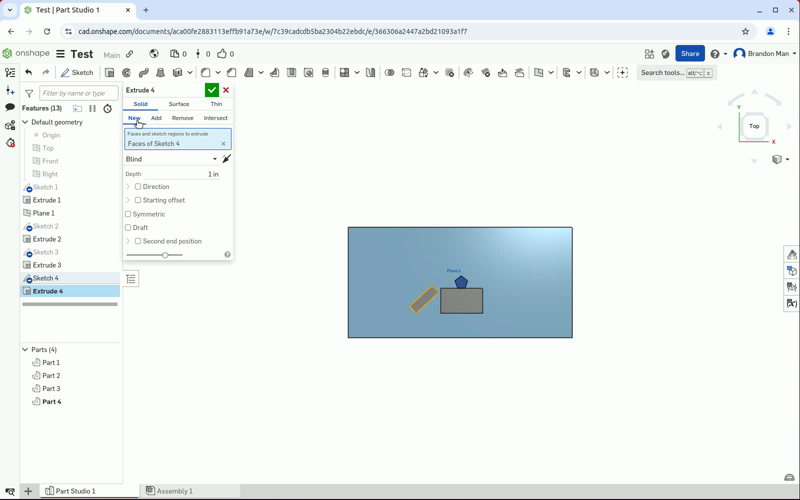
key(tab, 4)
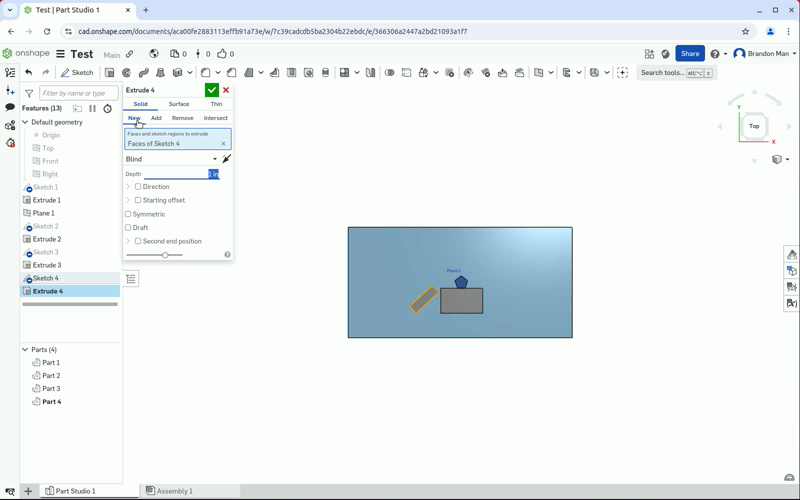
text(0.722)
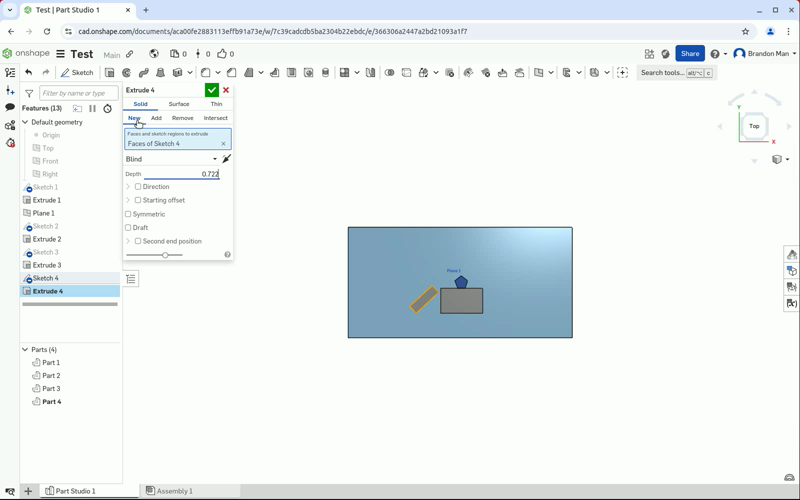
key(enter)
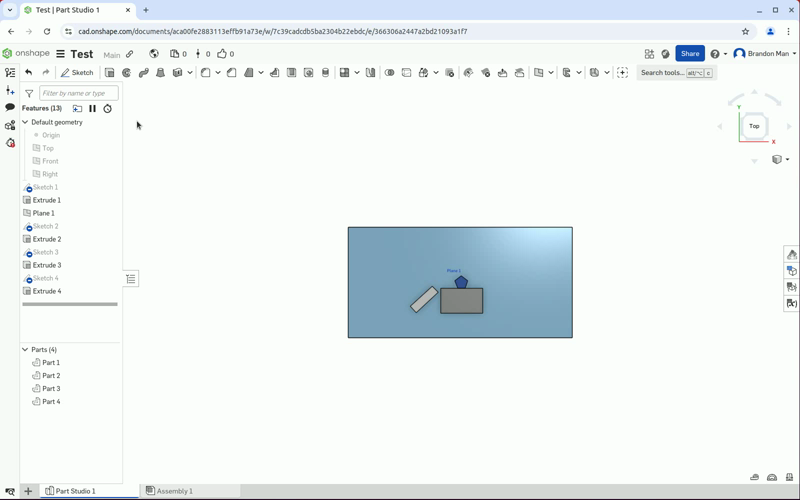
key(shift+h)
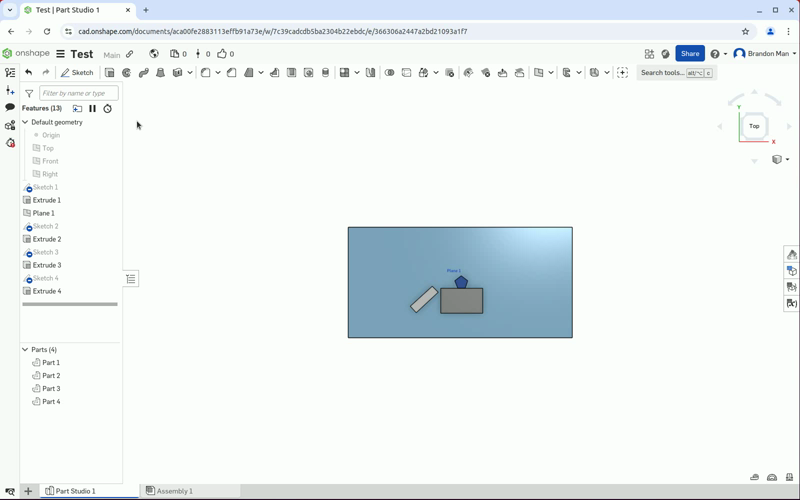
key(shift+h)
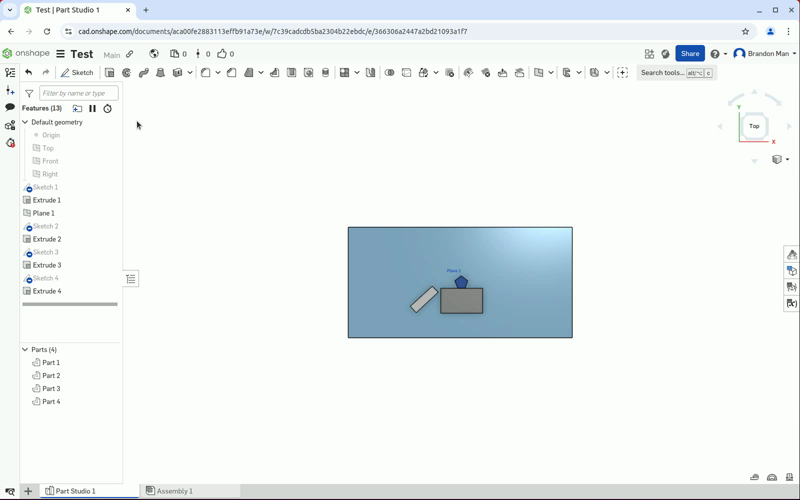
mouse_move(73, 189)
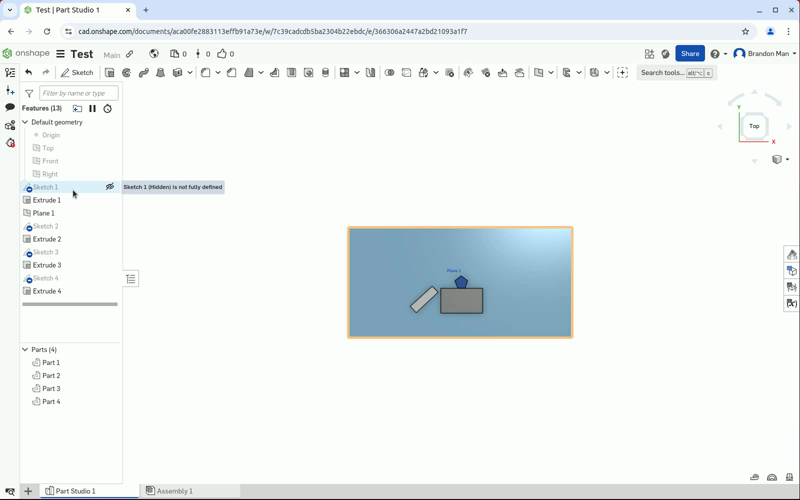
click(73, 189)
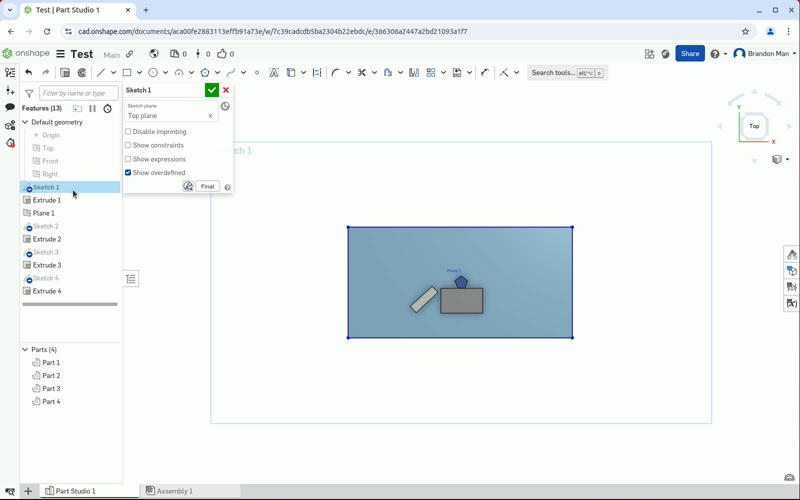
mouse_move(229, 92)
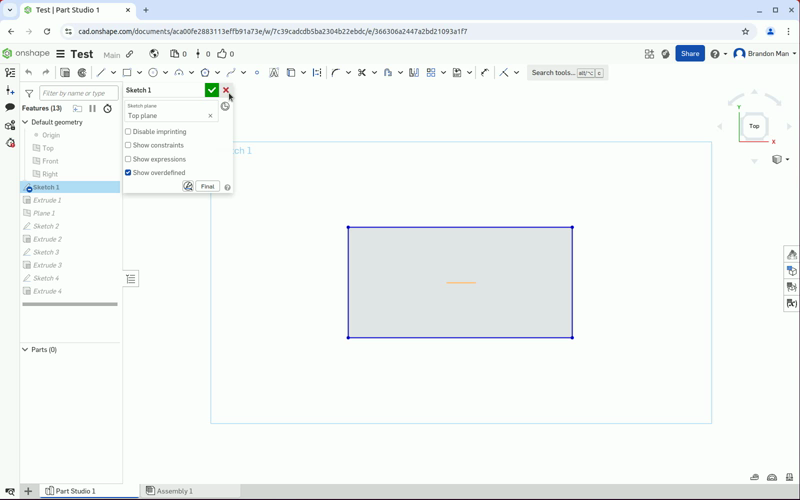
click(229, 92)
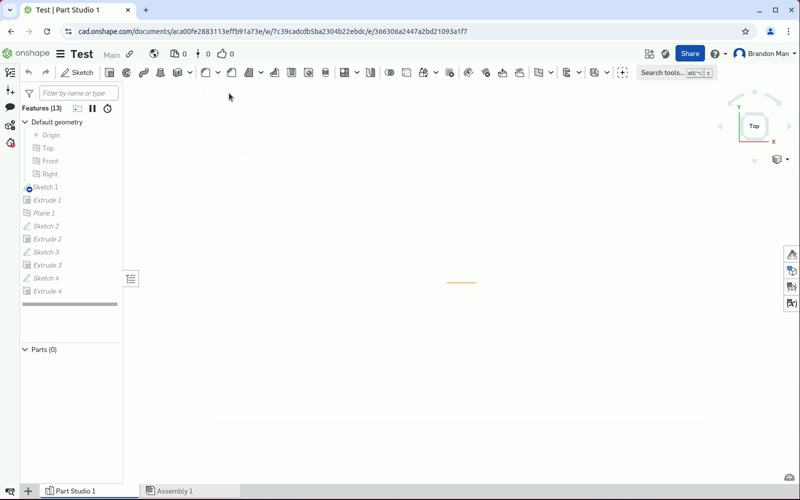
key(shift+s)
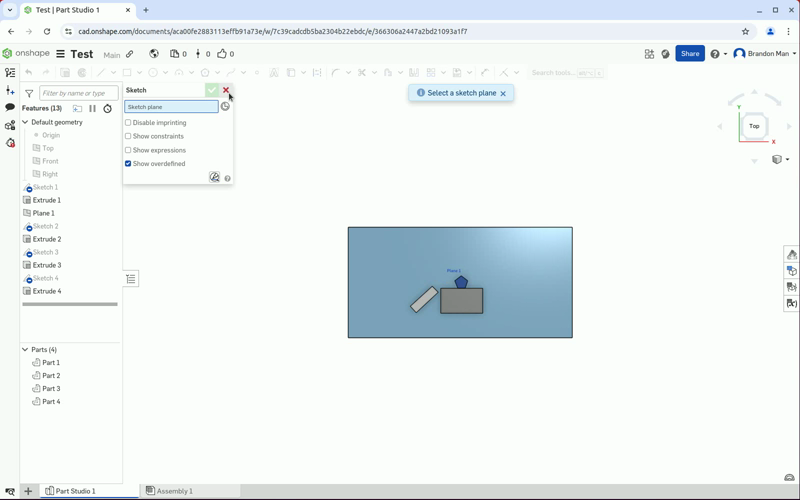
mouse_move(73, 215)
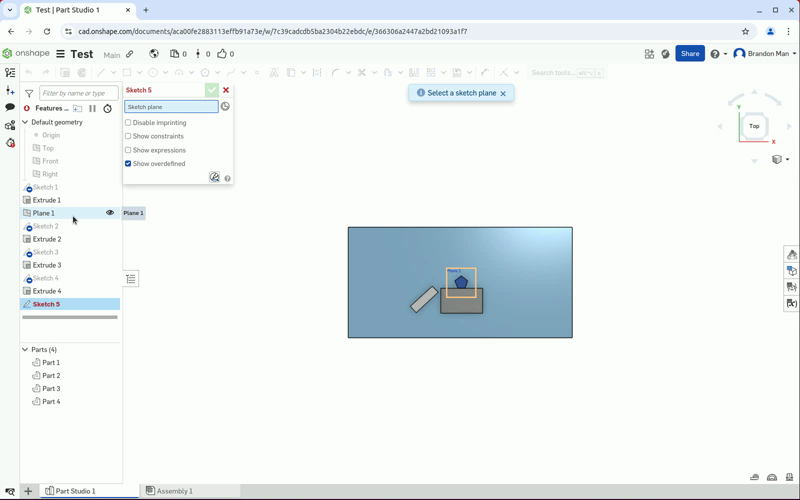
click(73, 215)
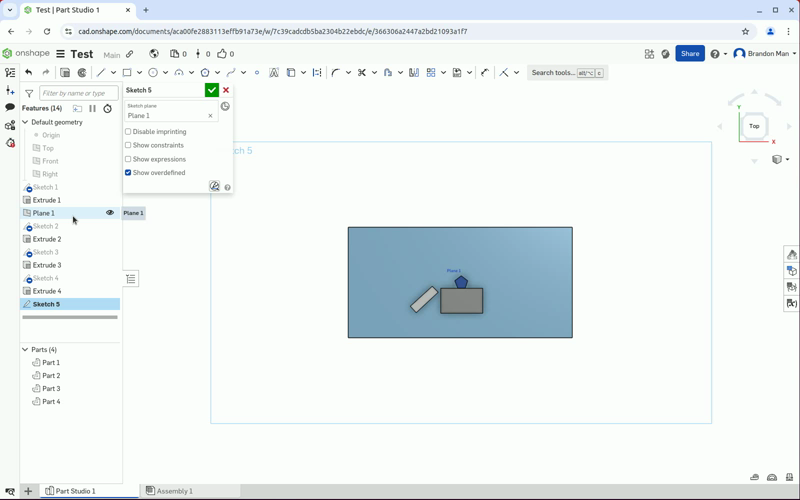
mouse_move(73, 352)
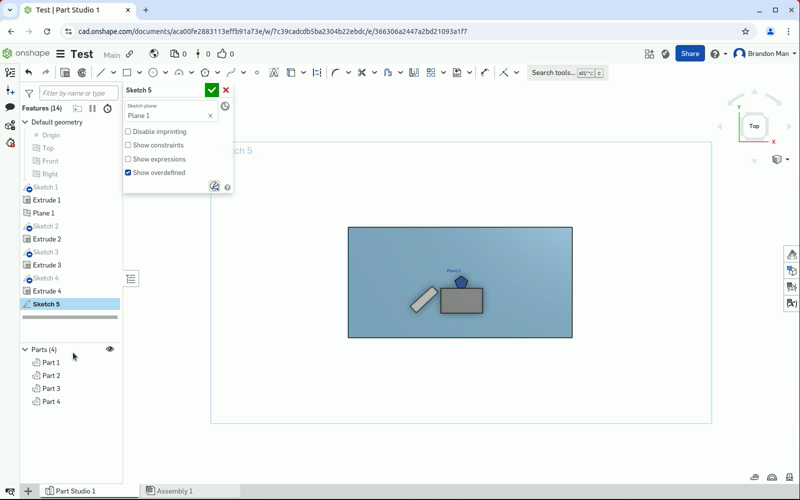
key(y)
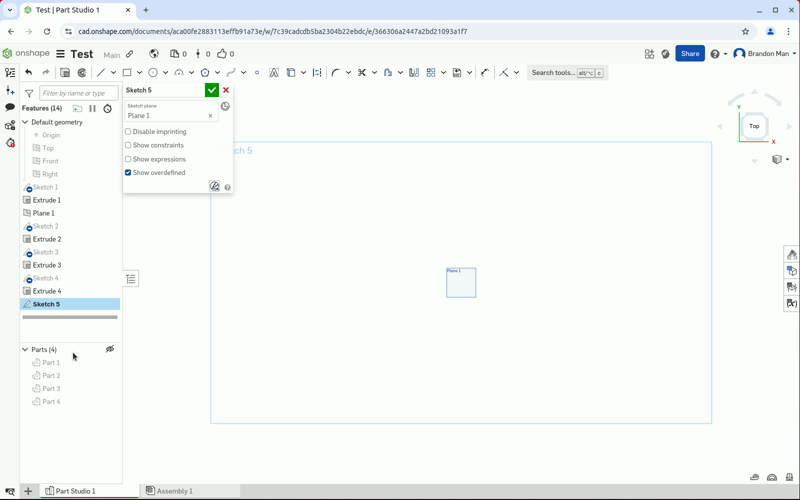
key(l)
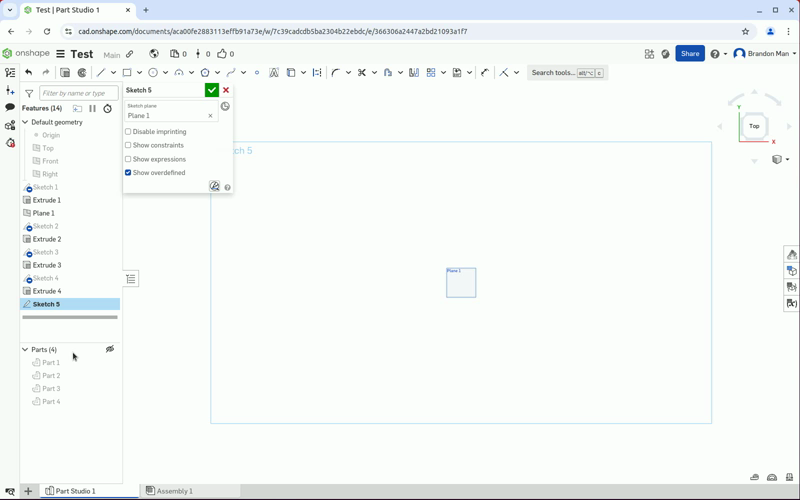
key_down(shift)
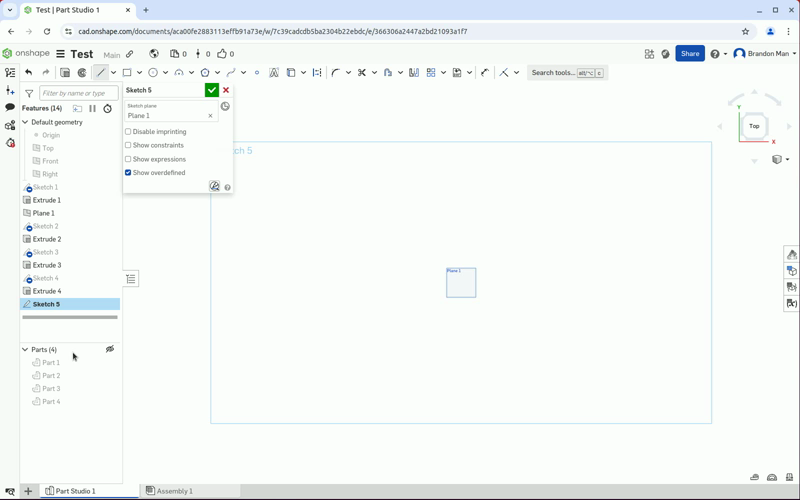
mouse_move(483, 290)
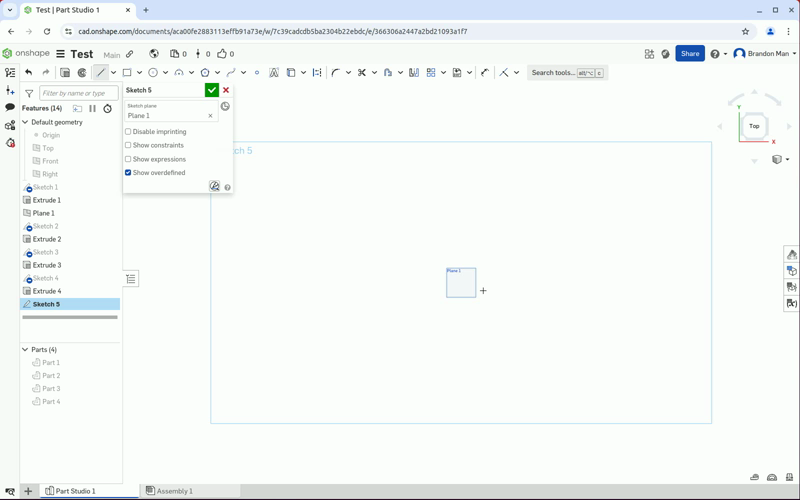
click(483, 290)
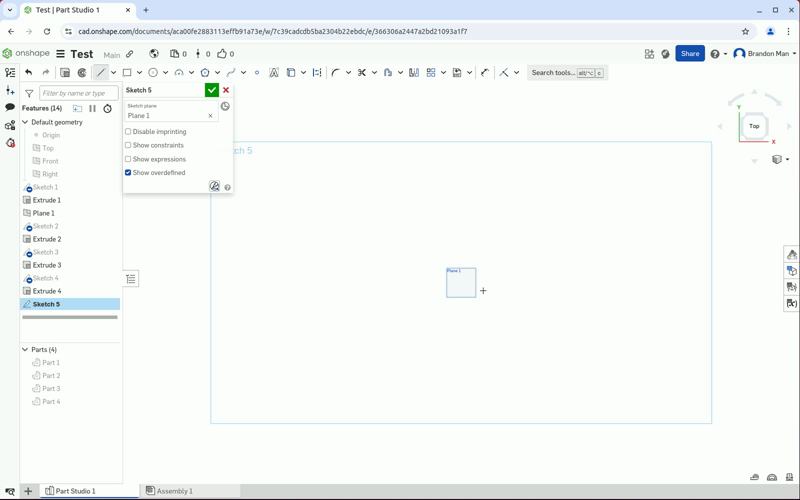
key_up(shift)
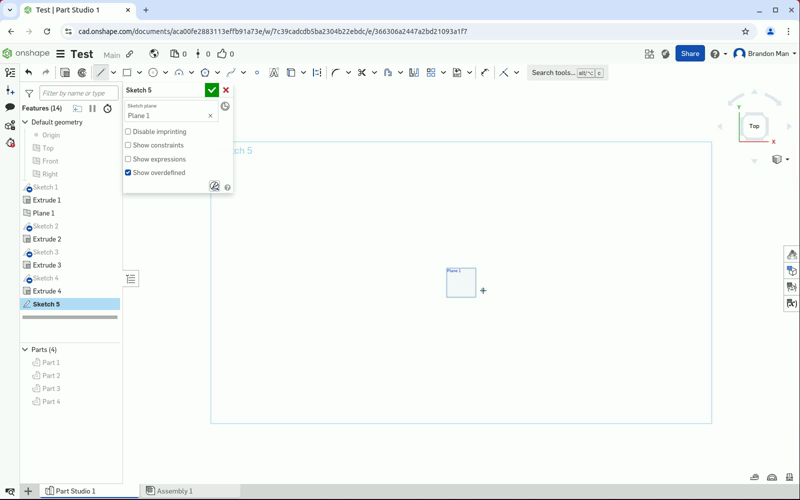
key_down(shift)
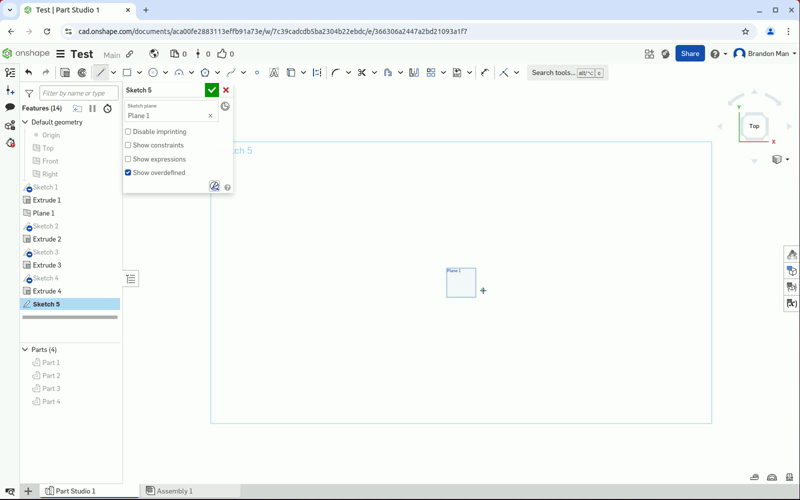
mouse_move(513, 290)
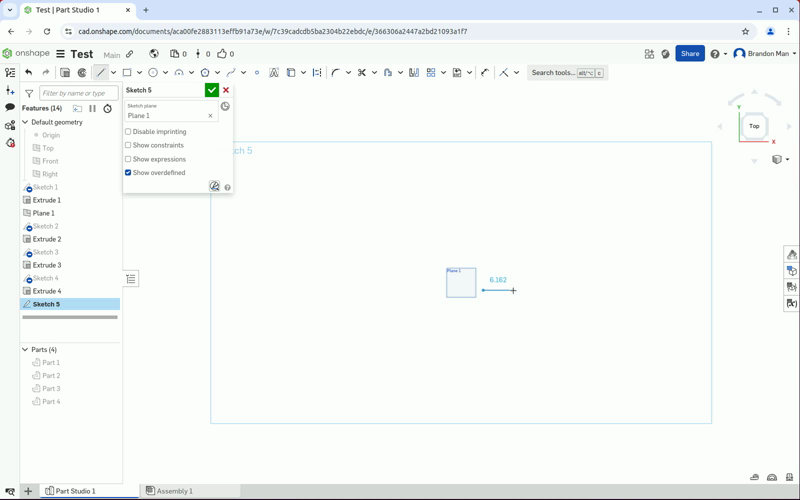
mouse_move(505, 308)
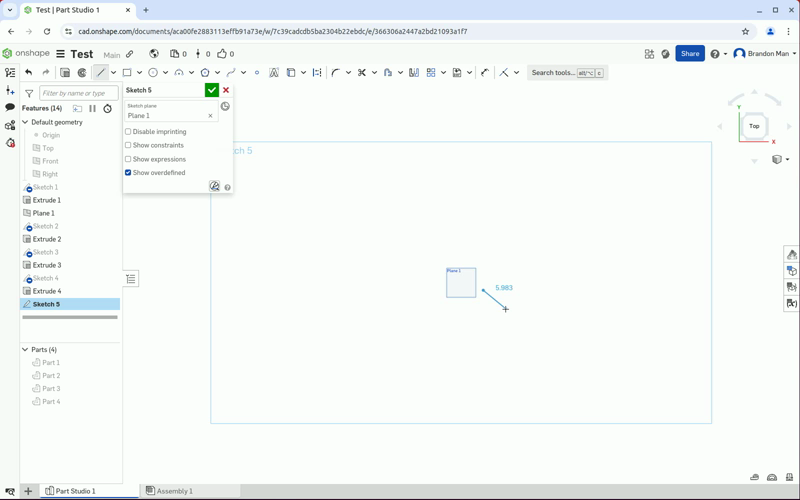
click(505, 308)
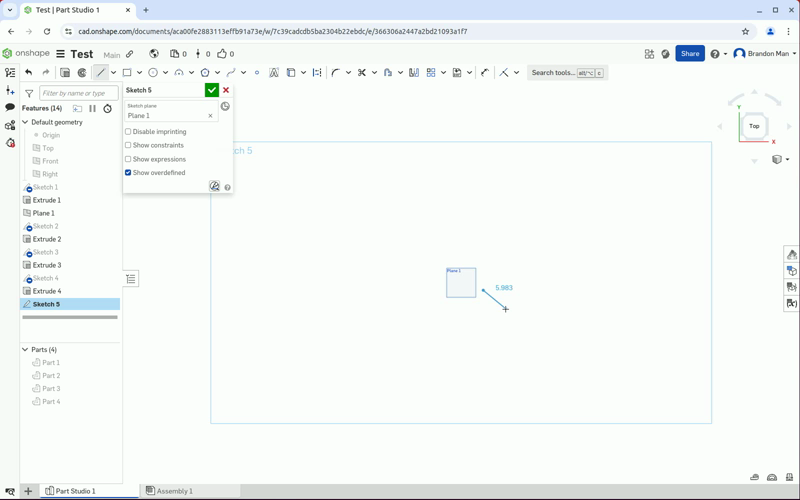
key_up(shift)
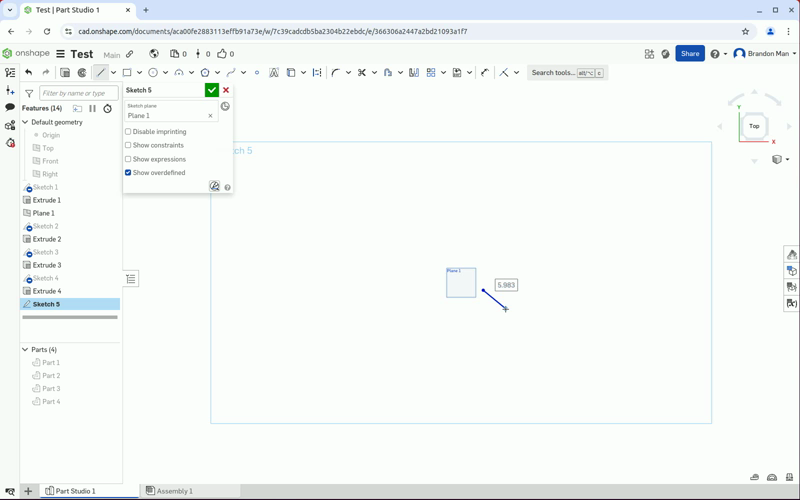
key_down(shift)
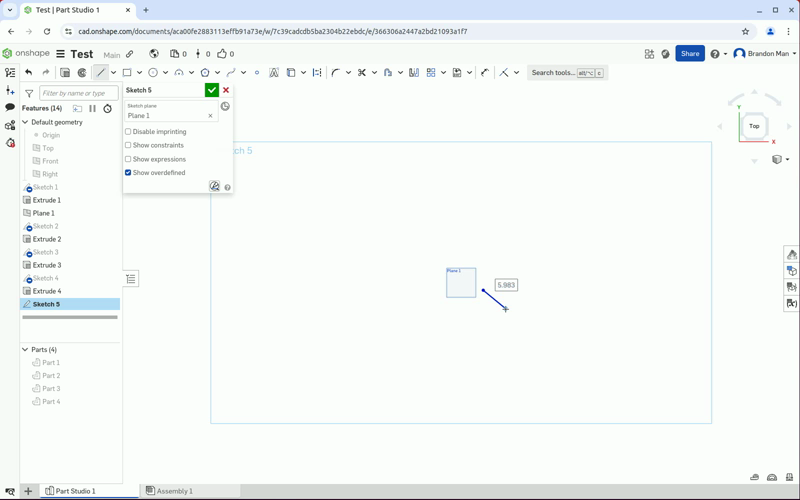
mouse_move(535, 308)
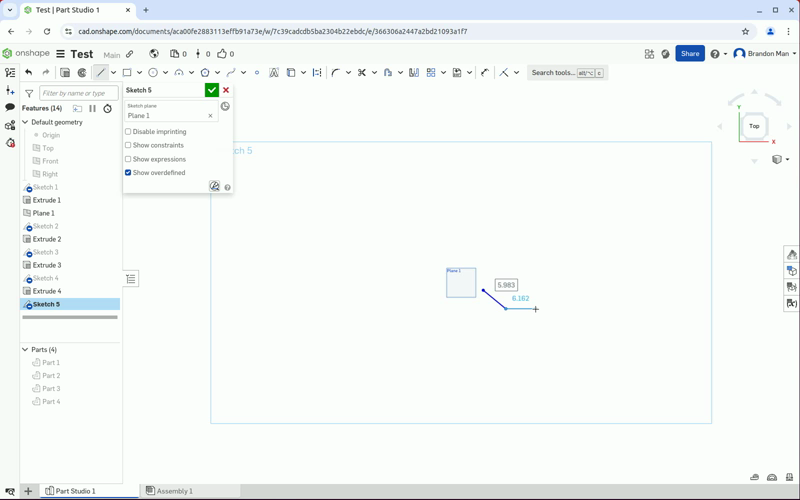
mouse_move(510, 302)
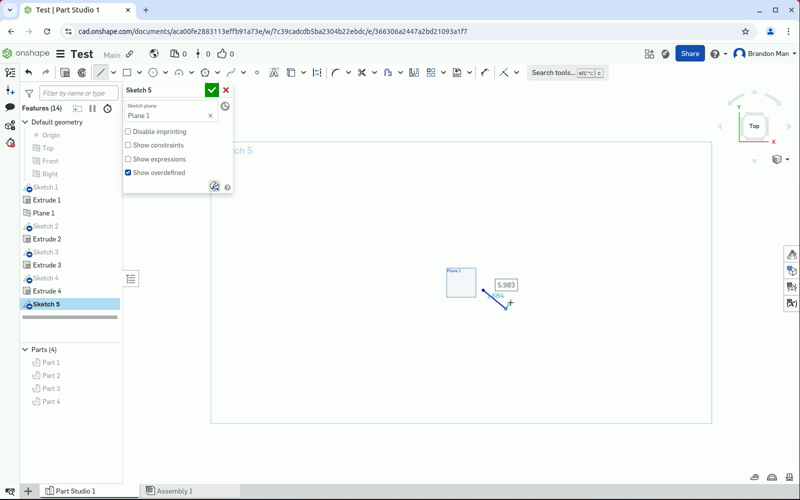
click(510, 302)
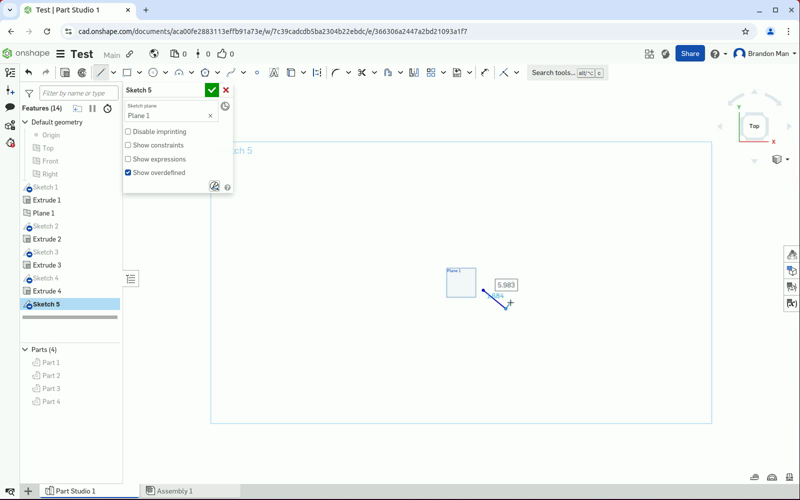
key_up(shift)
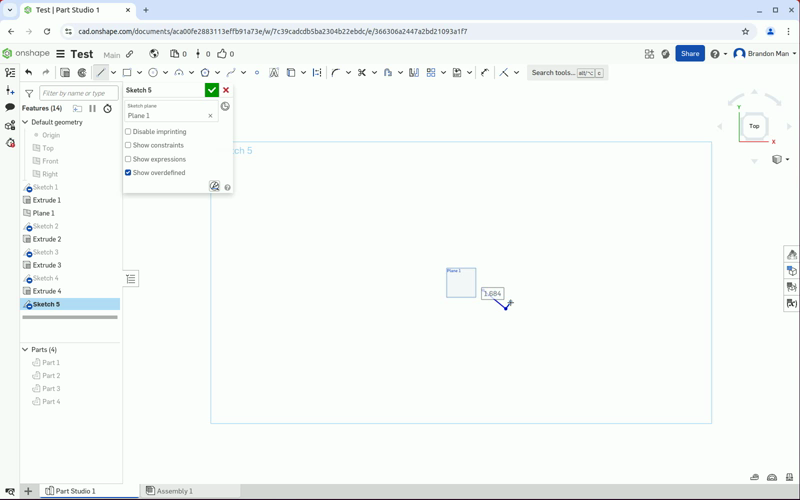
key_down(shift)
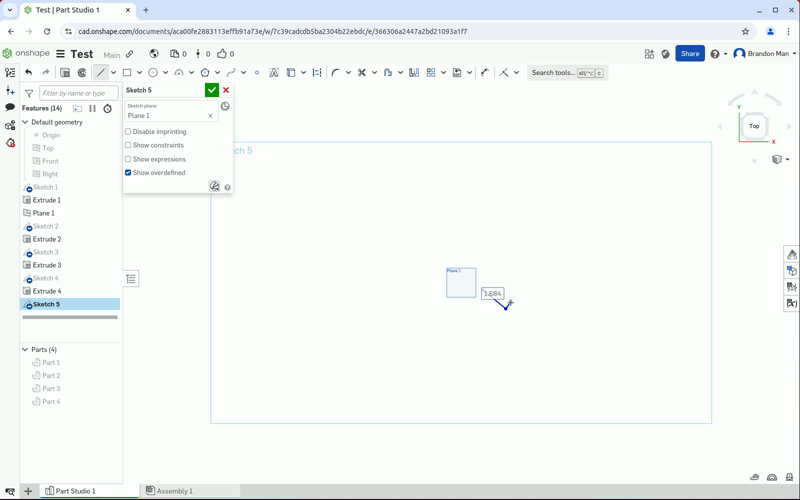
mouse_move(540, 302)
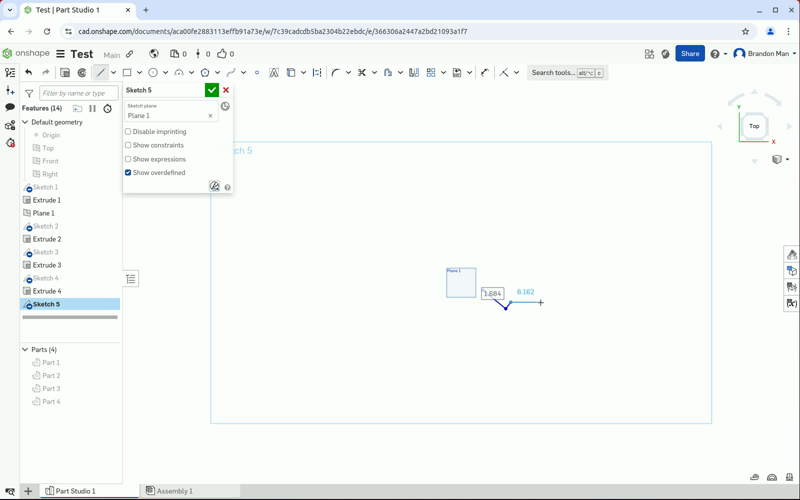
mouse_move(488, 283)
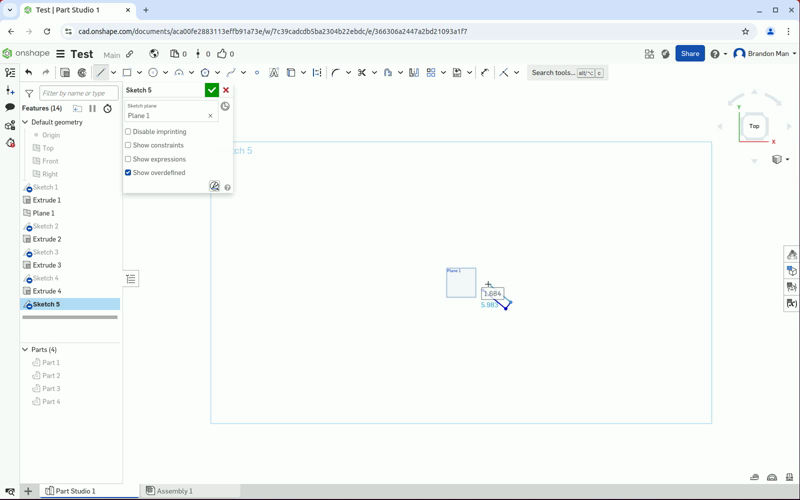
click(488, 283)
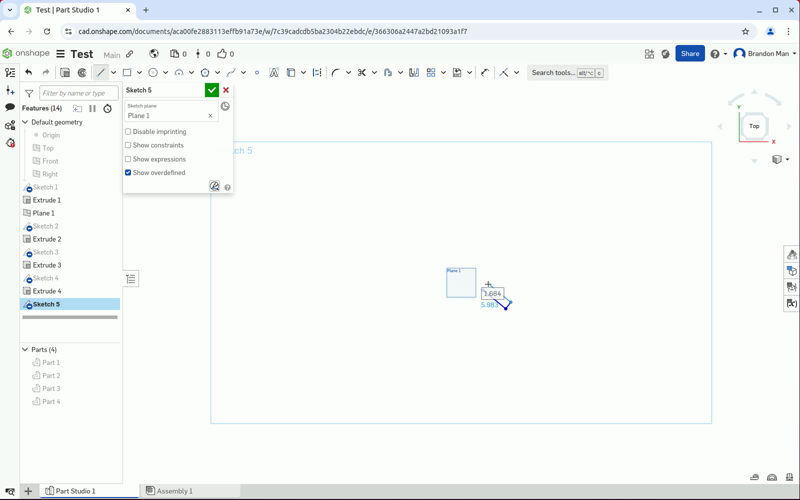
key_up(shift)
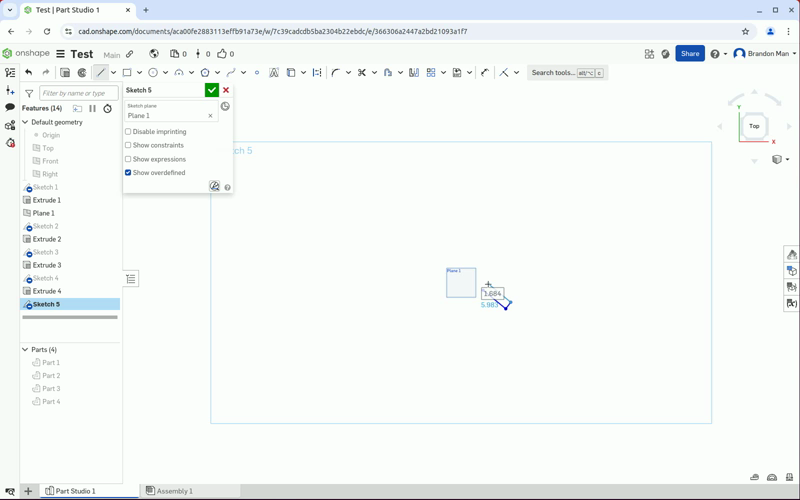
mouse_move(518, 283)
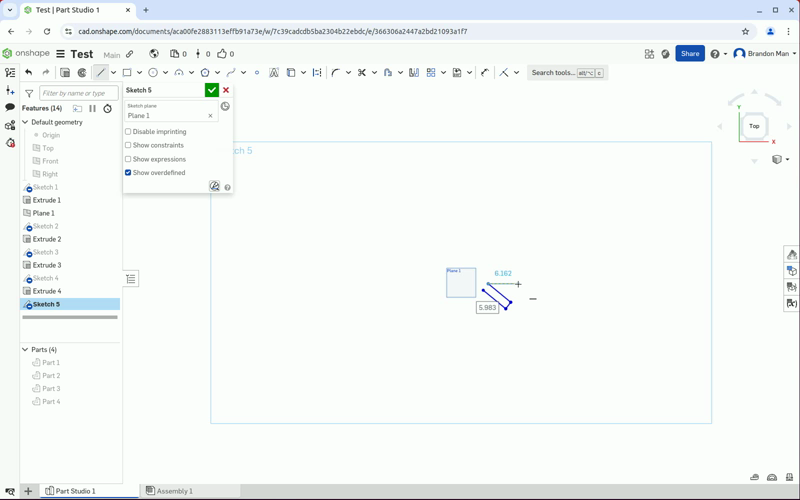
key_down(shift)
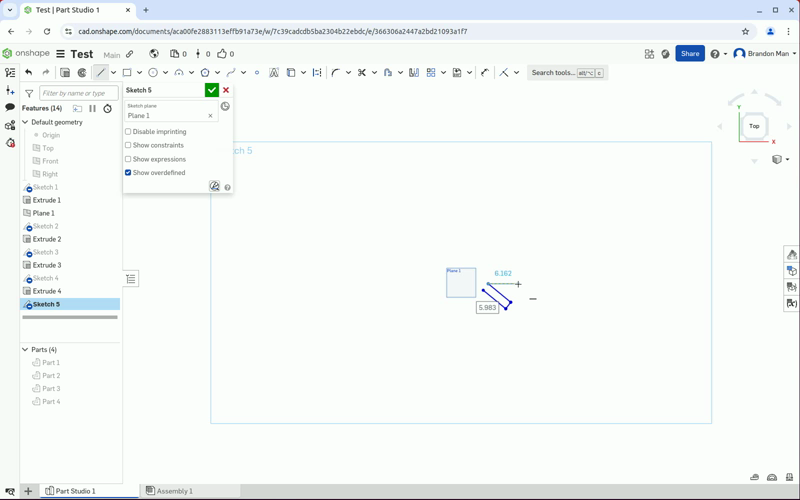
mouse_move(483, 290)
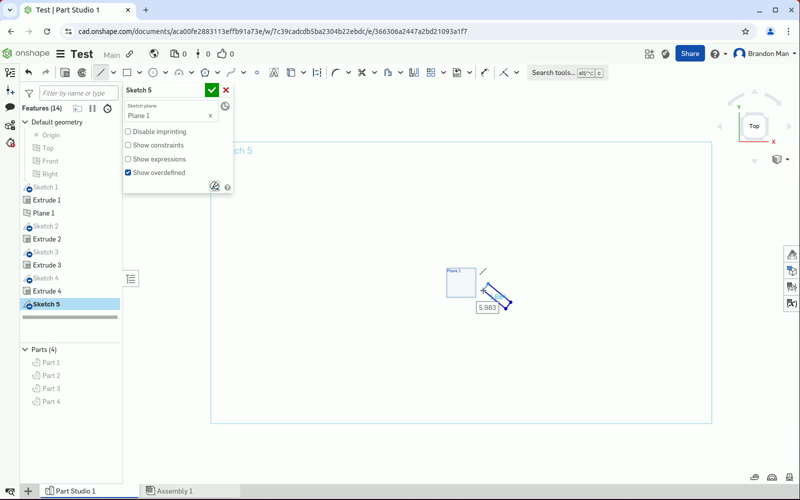
key_up(shift)
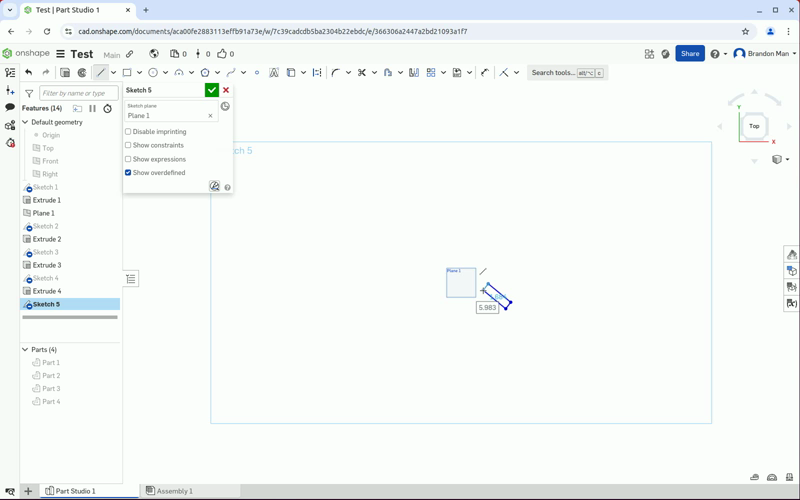
click(483, 290)
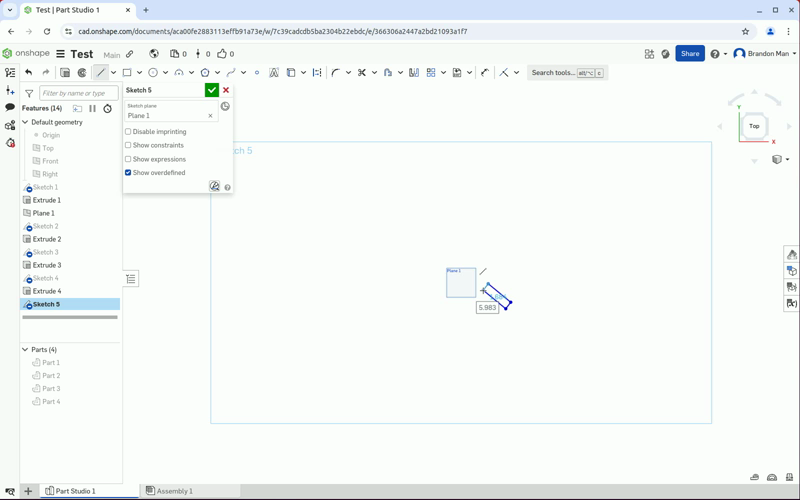
key(esc)
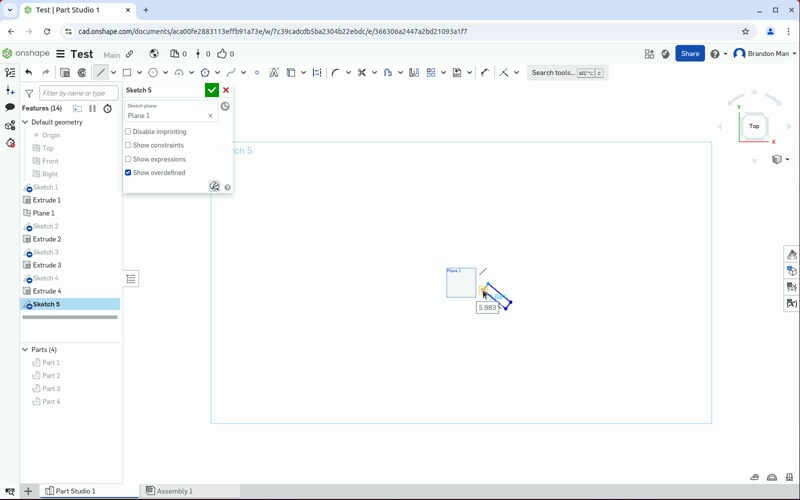
mouse_move(499, 296)
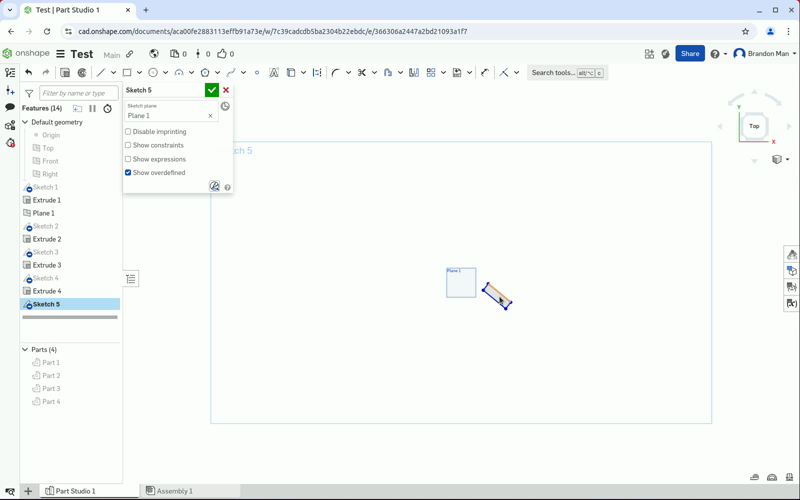
scroll(6)
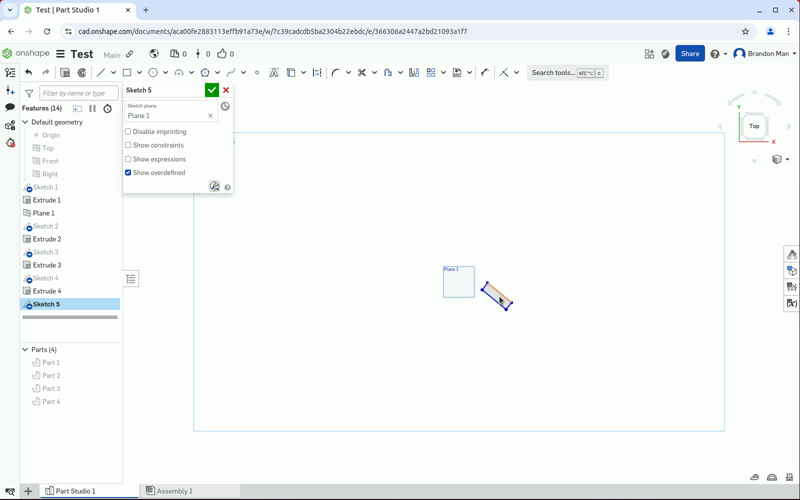
scroll(6)
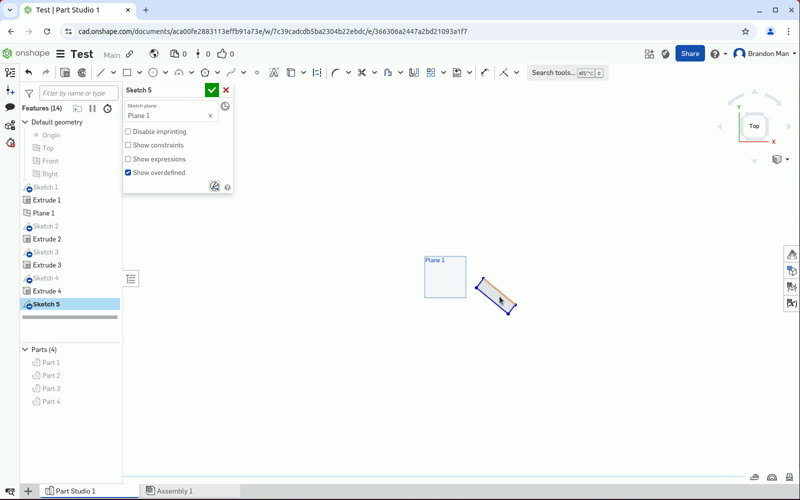
scroll(6)
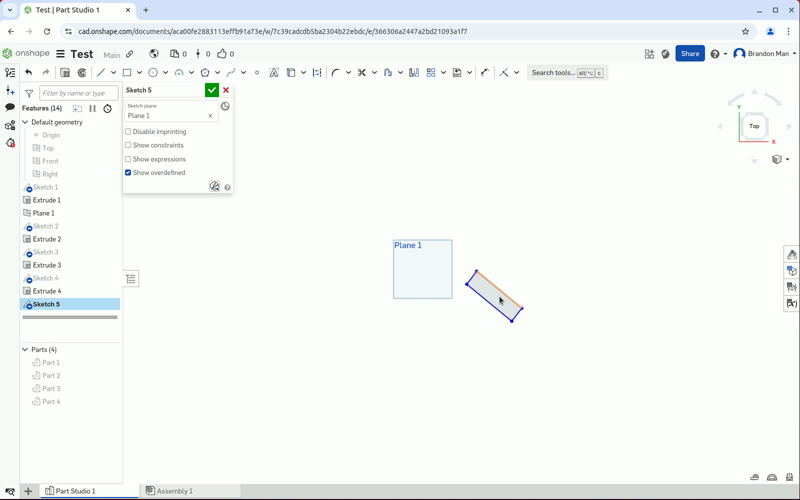
scroll(6)
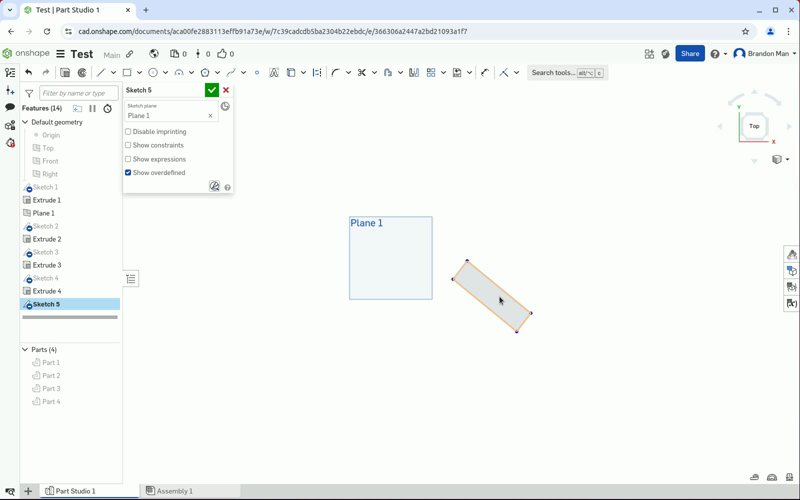
scroll(6)
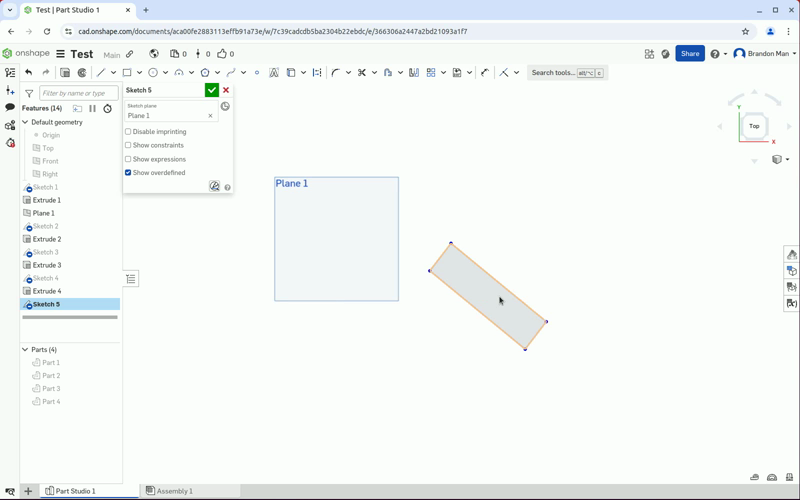
scroll(6)
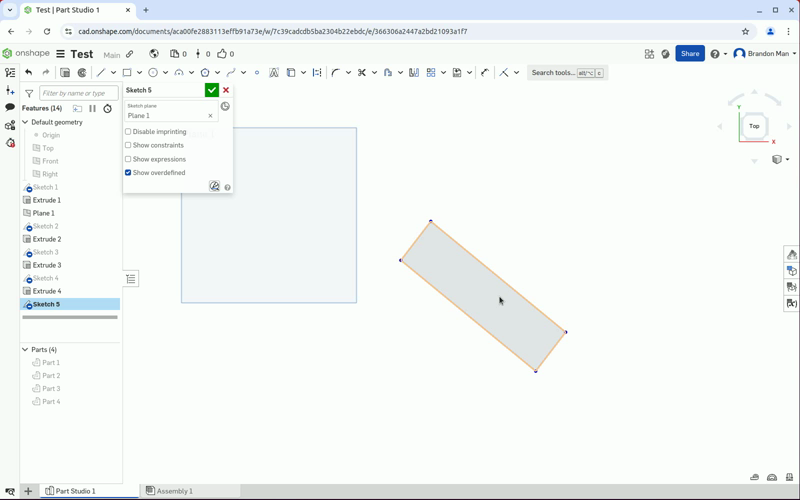
scroll(6)
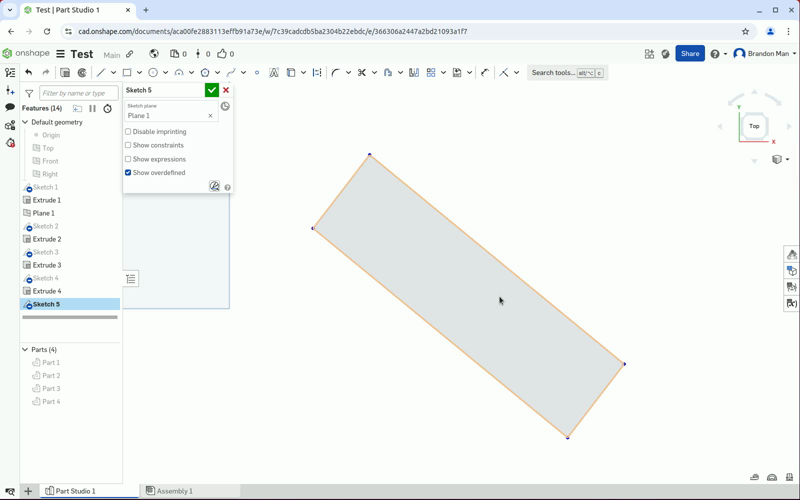
click(499, 296)
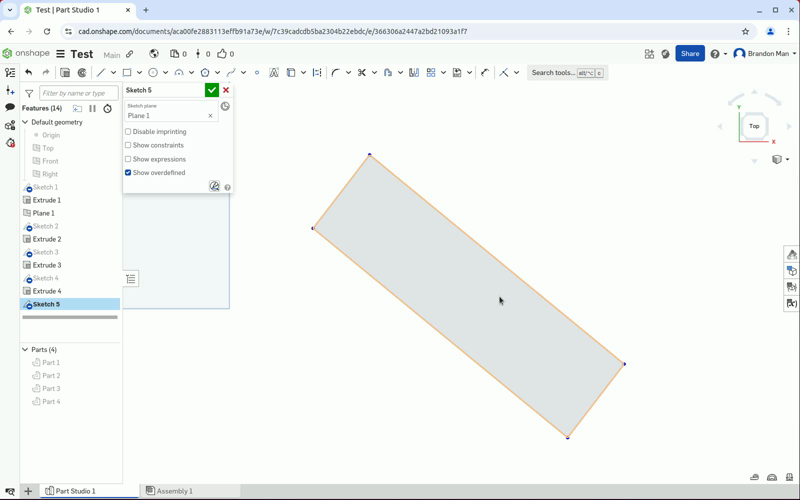
scroll(-6)
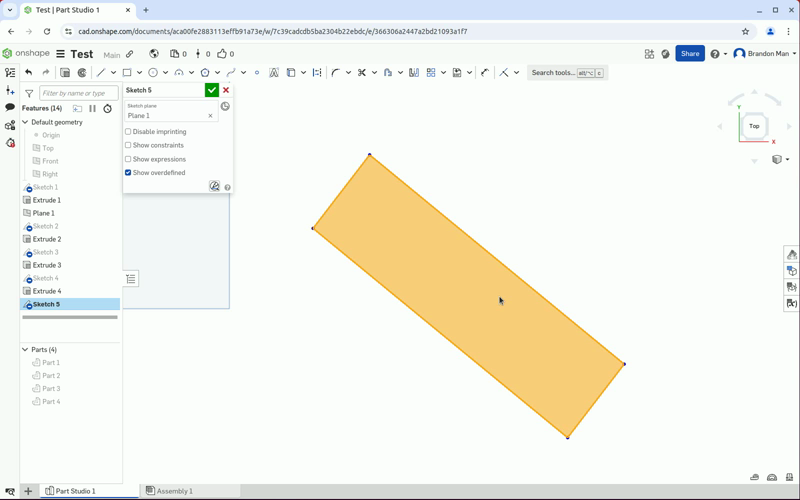
scroll(-6)
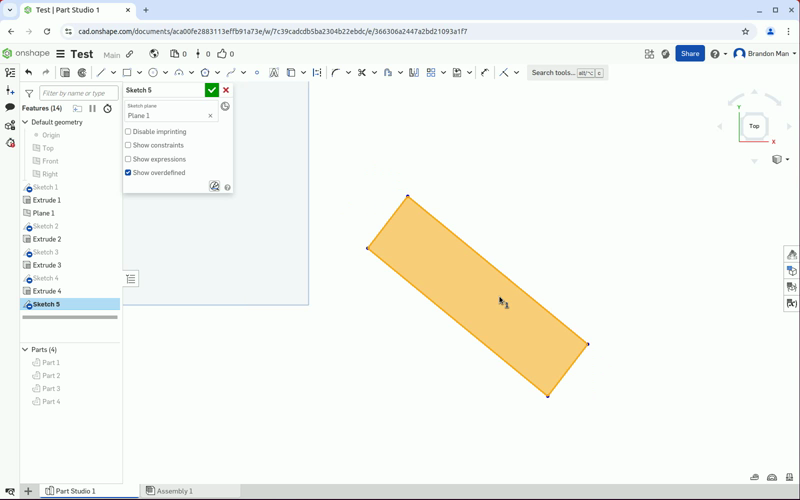
scroll(-6)
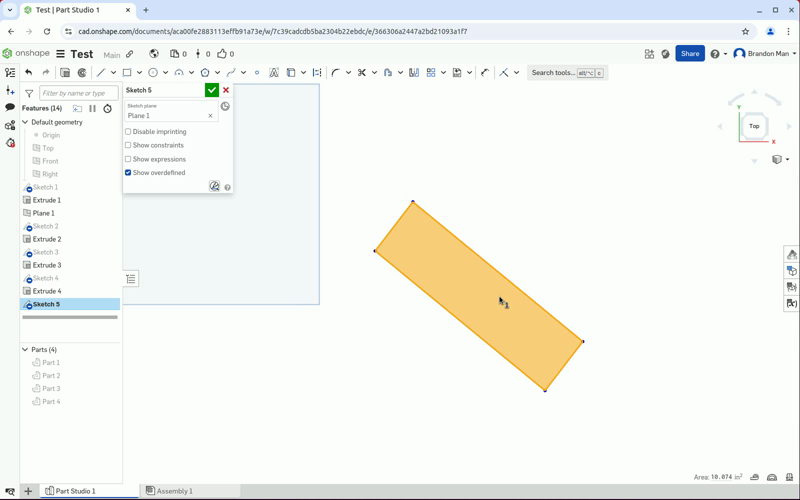
scroll(-6)
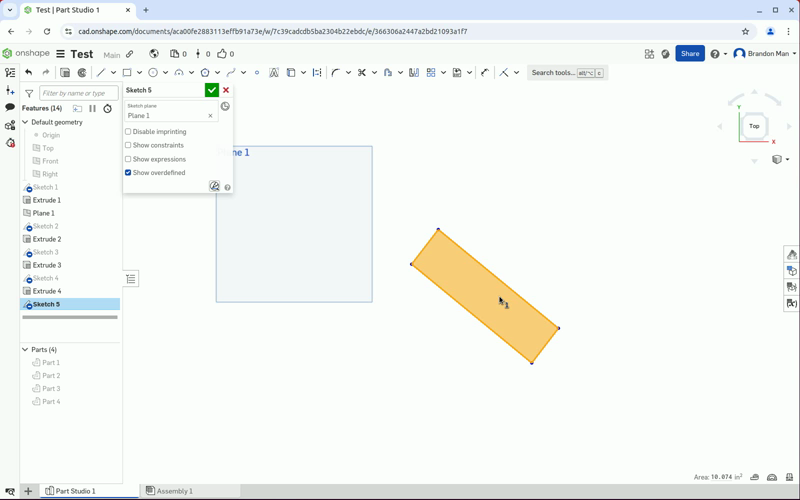
scroll(-6)
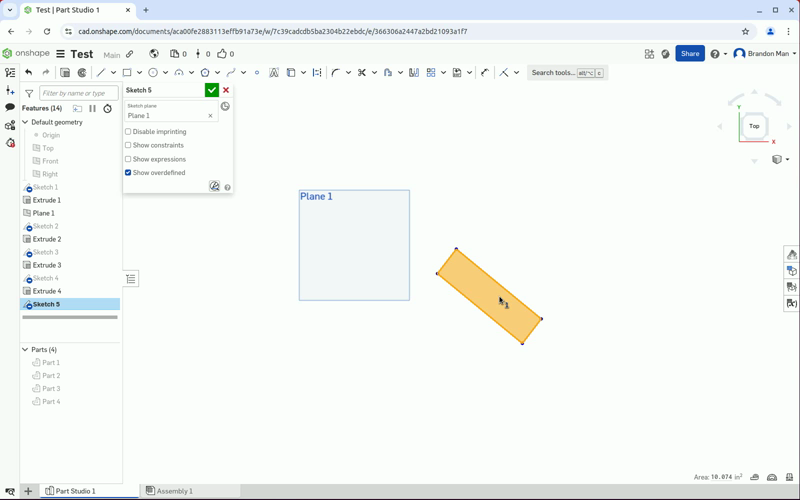
scroll(-6)
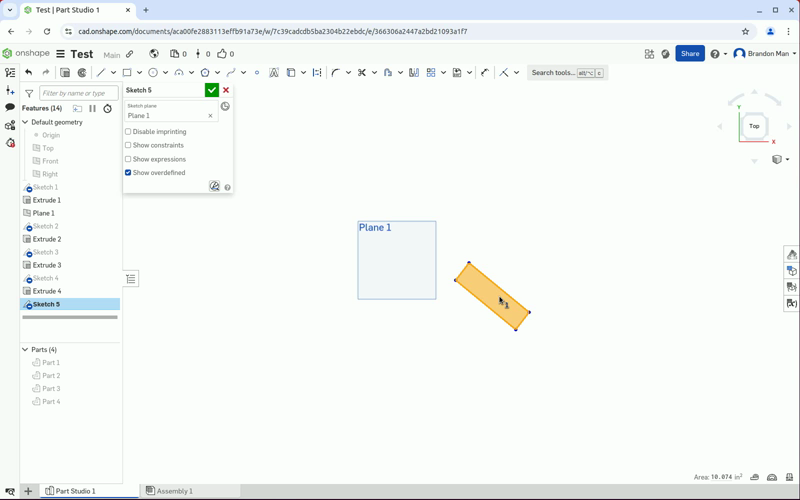
scroll(-6)
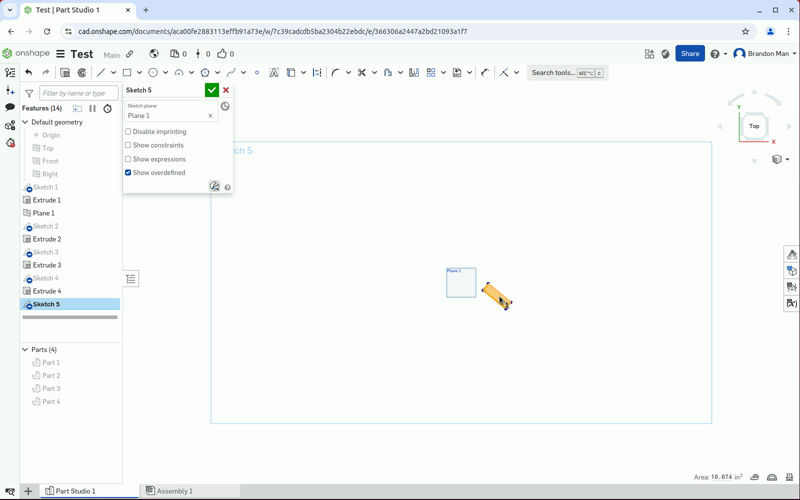
mouse_move(73, 352)
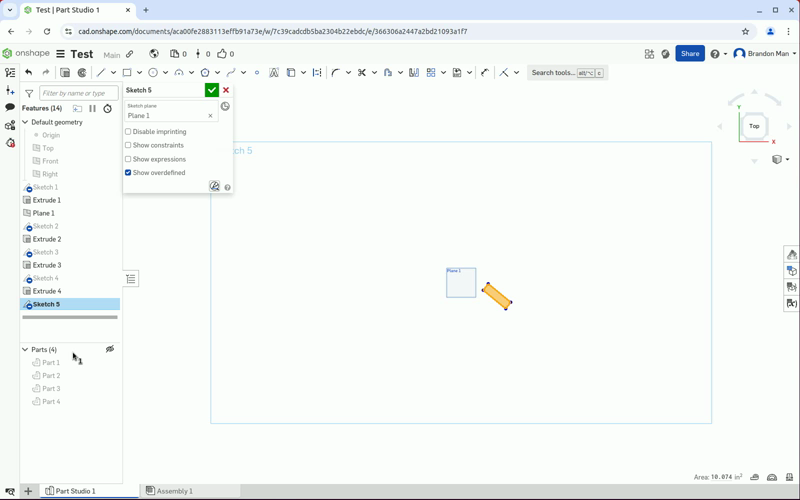
key(shift+y)
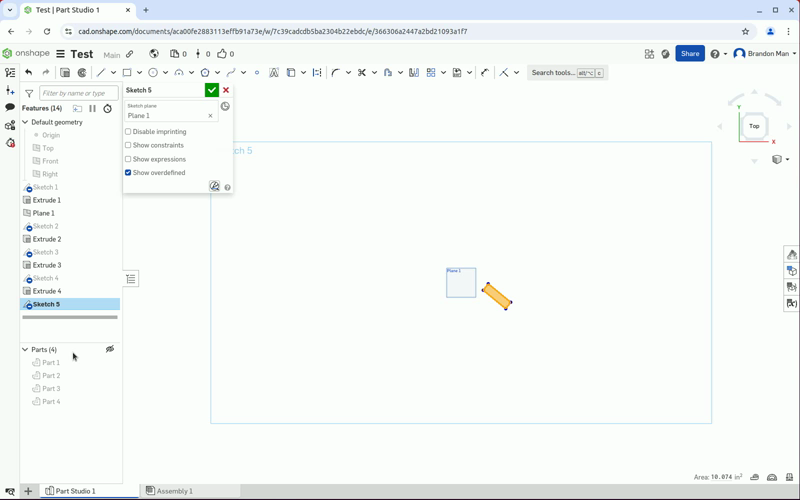
key(shift+e)
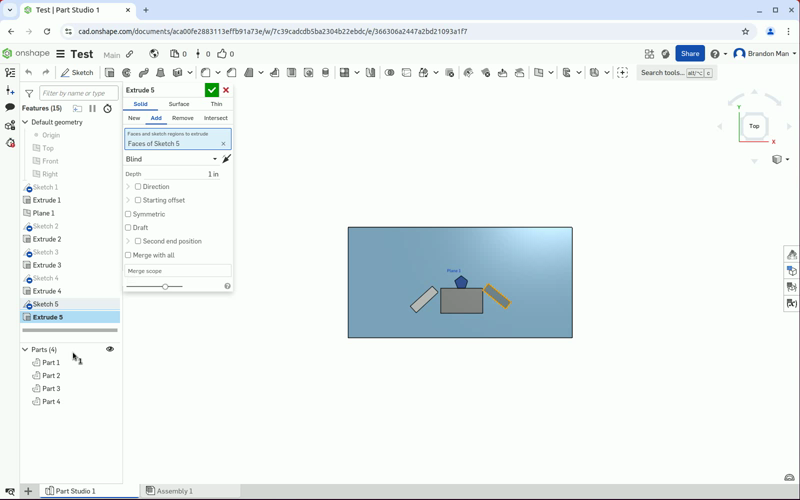
mouse_move(143, 106)
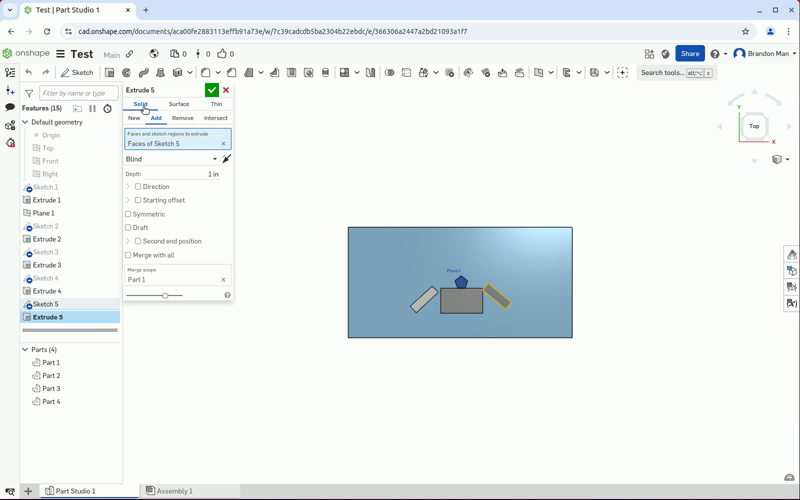
click(143, 106)
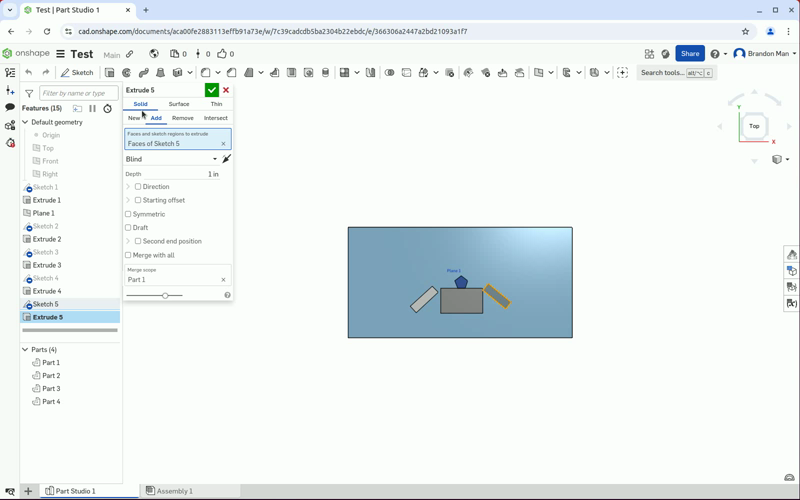
mouse_move(137, 120)
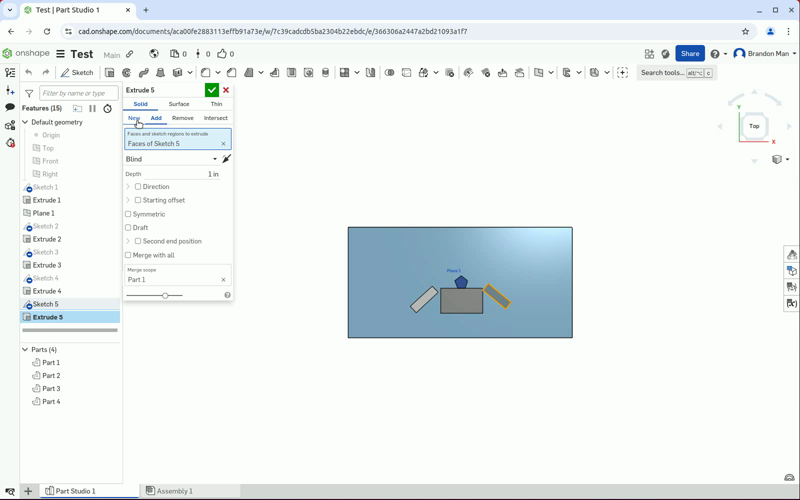
click(137, 120)
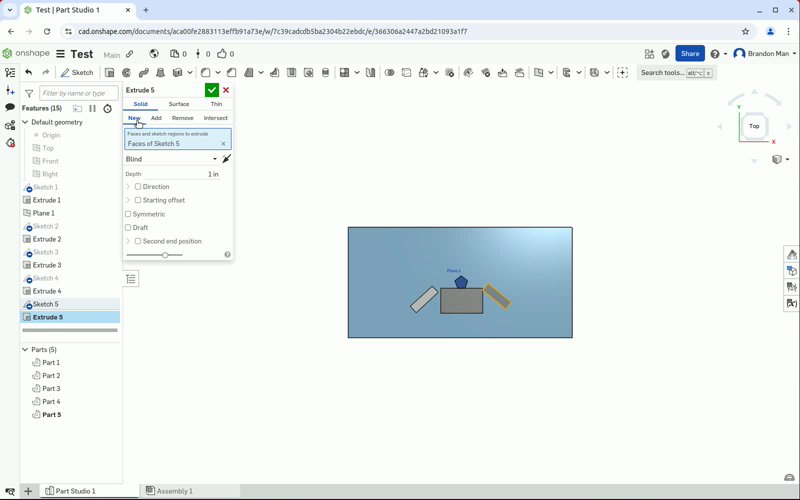
key(tab, 4)
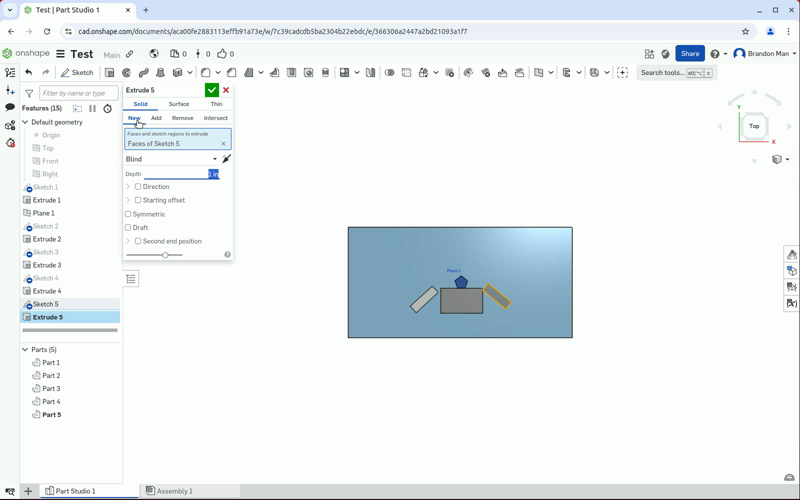
text(0.722)
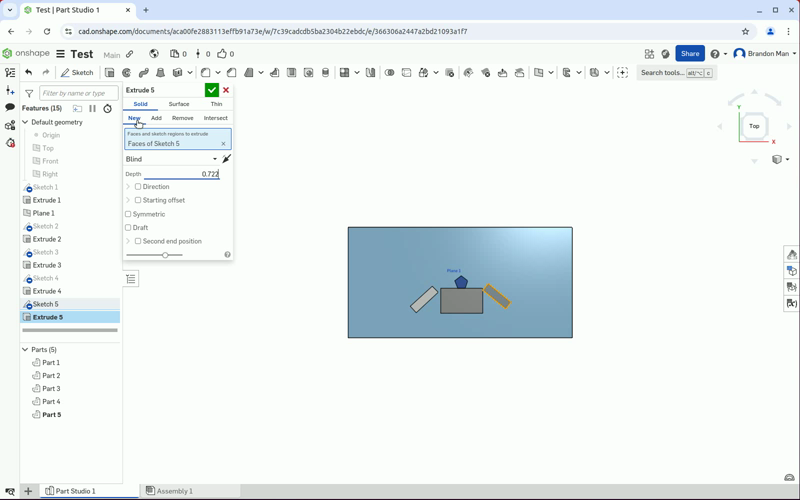
key(enter)
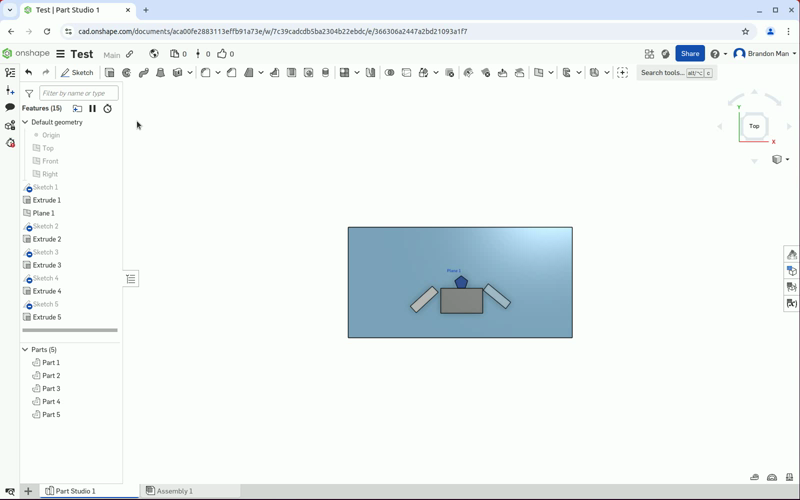
key(shift+h)
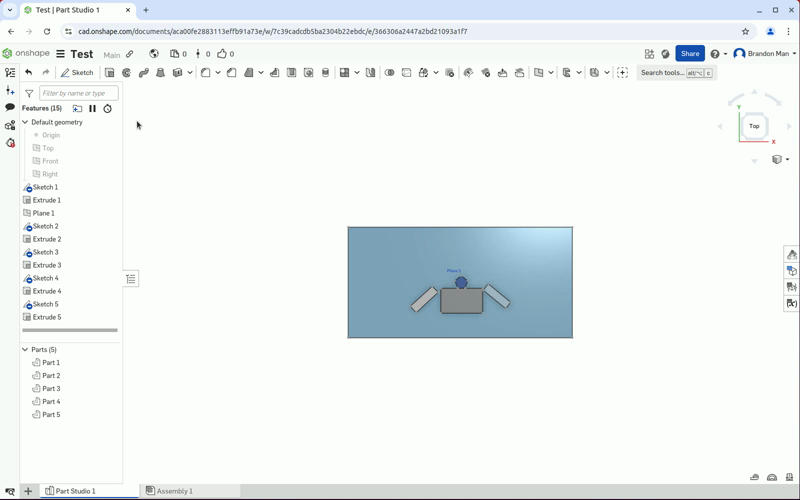
key(shift+h)
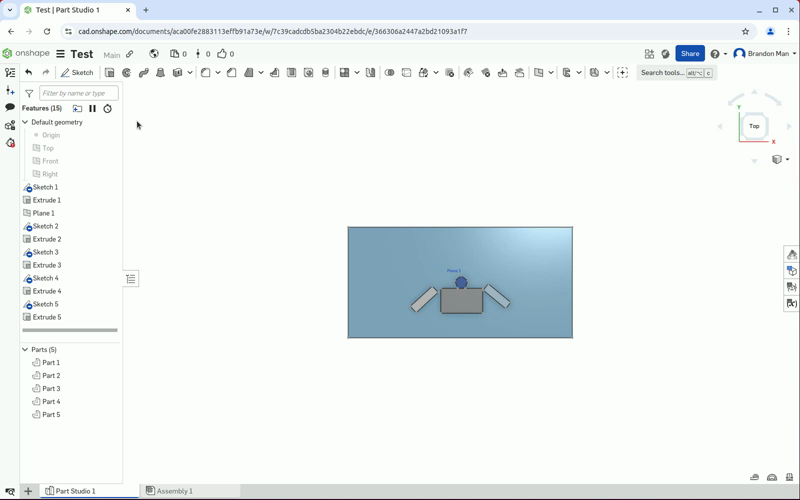
key(shift+7)
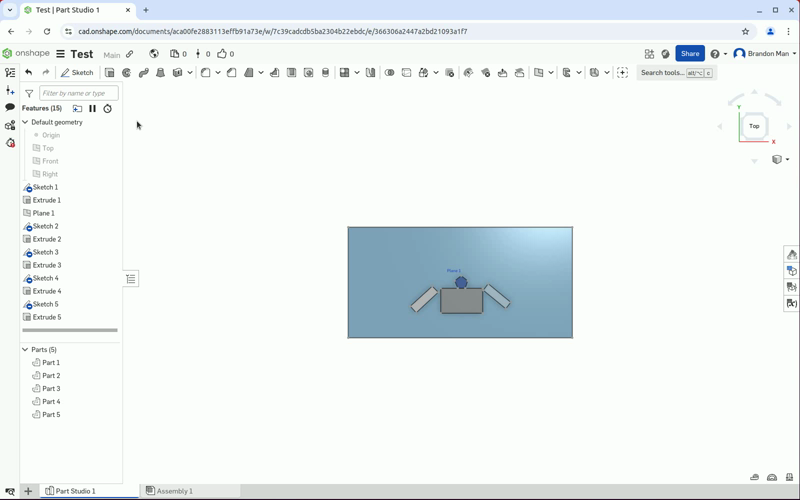
key(up, 3)
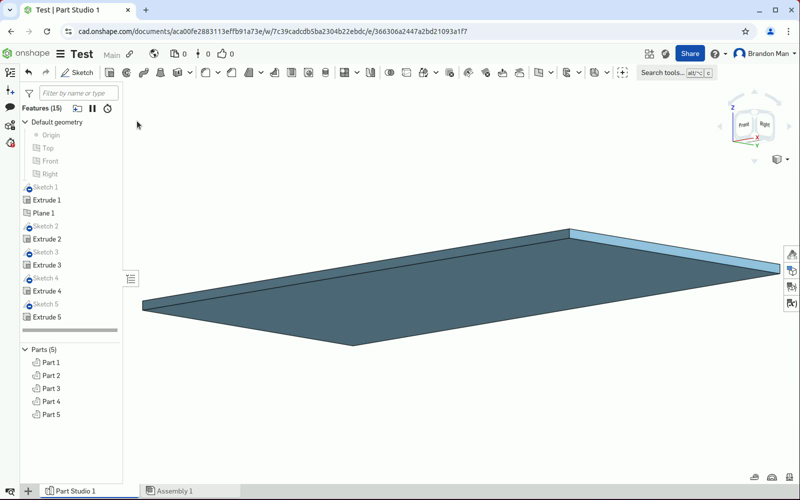
key(left, 3)
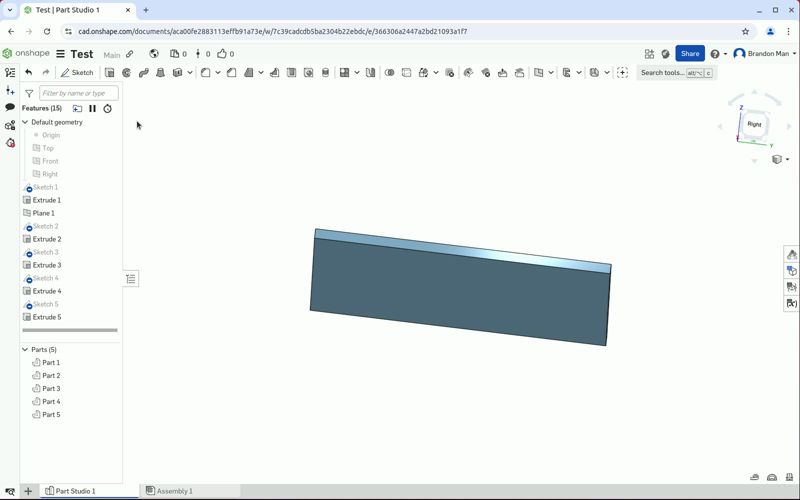
key(right, 3)
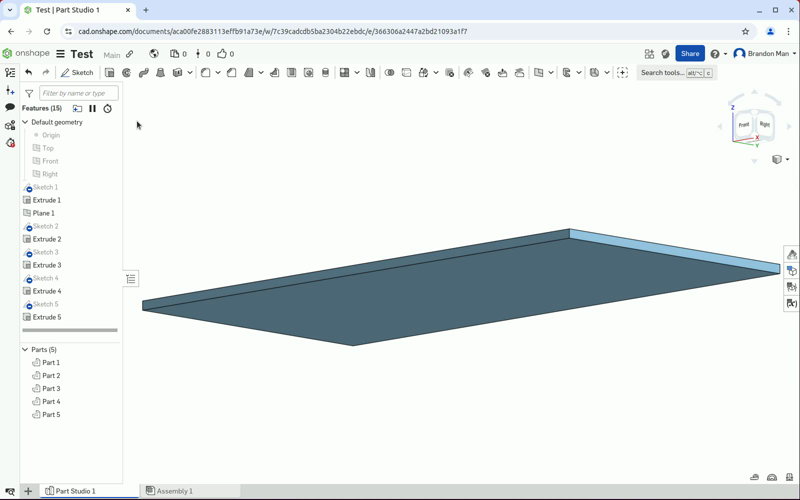
key(down, 3)
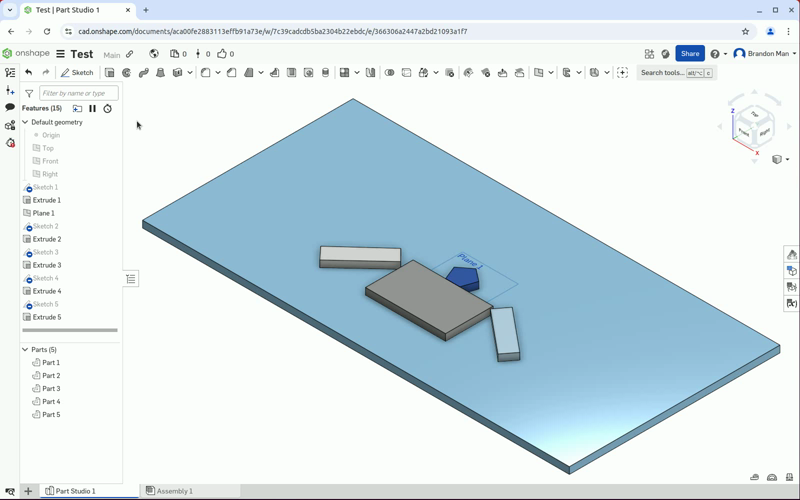
mouse_move(73, 189)
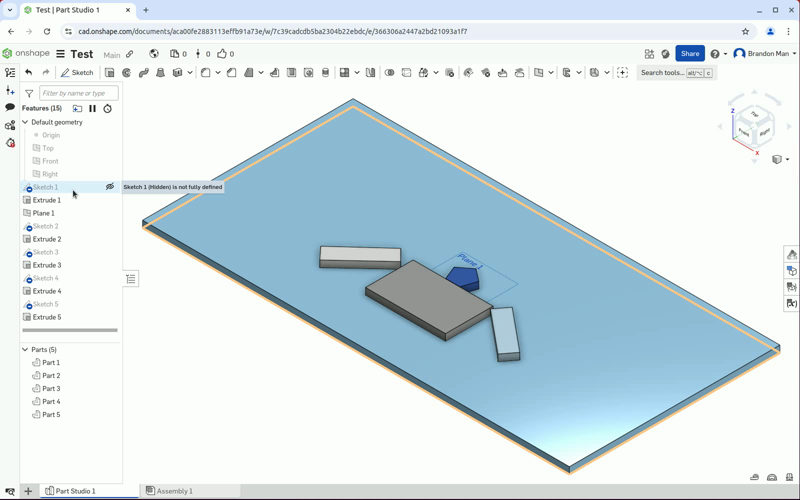
click(73, 189)